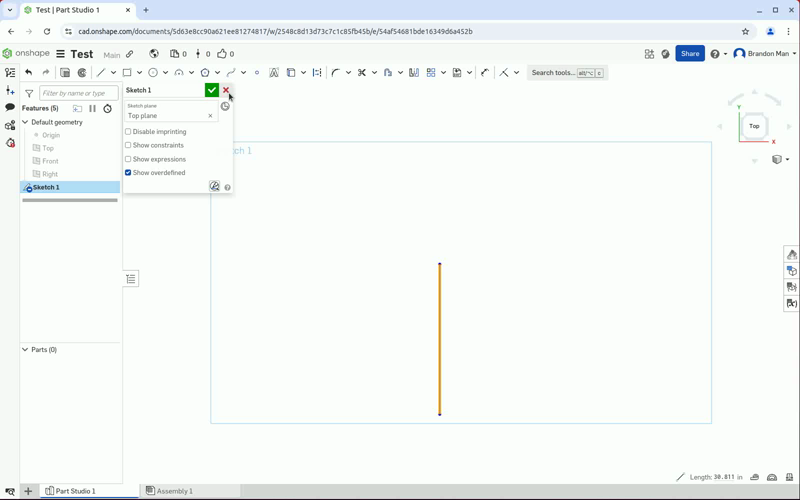
key(shift+h)
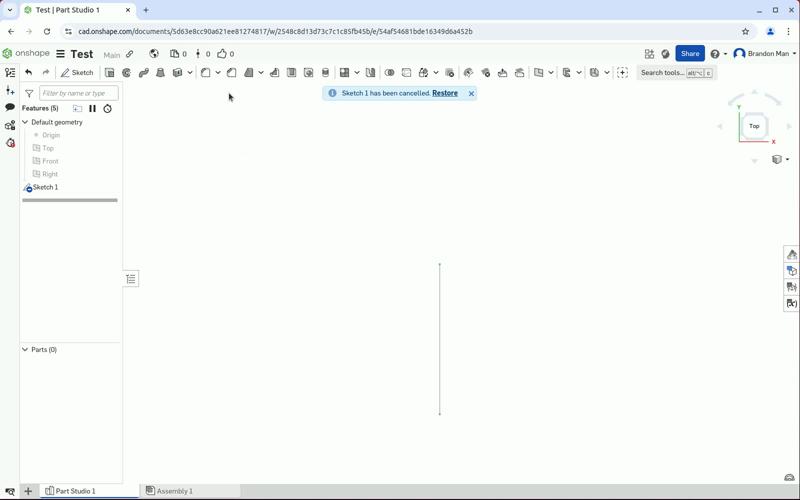
key(shift+s)
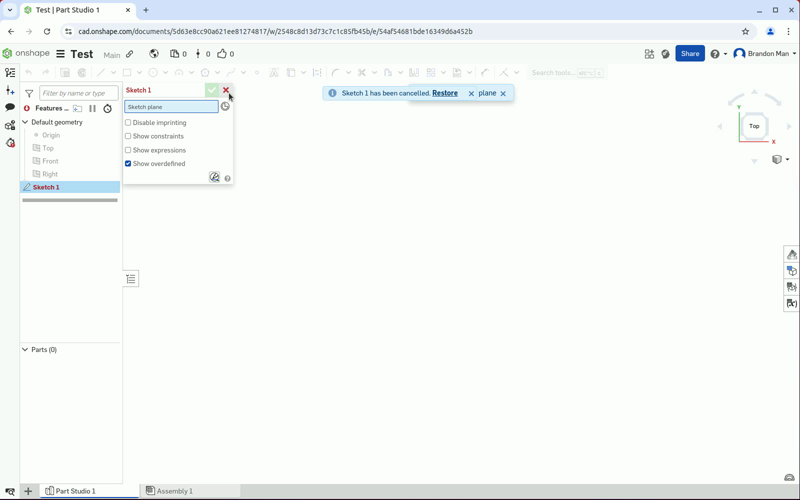
mouse_move(73, 150)
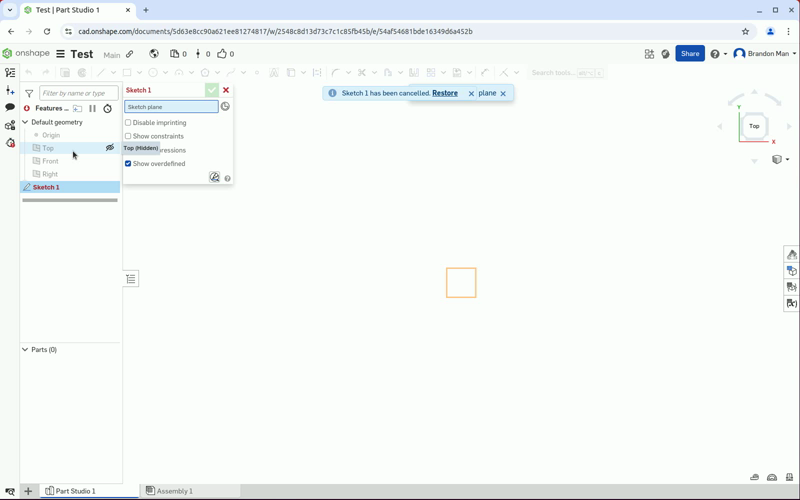
click(73, 150)
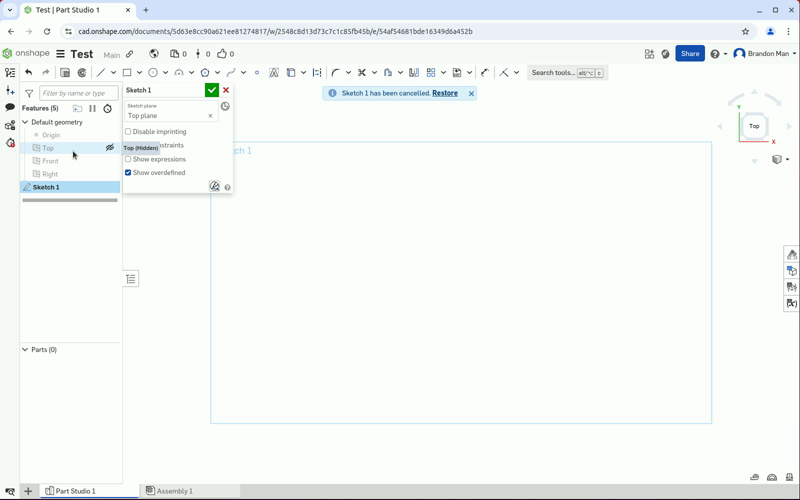
mouse_move(73, 352)
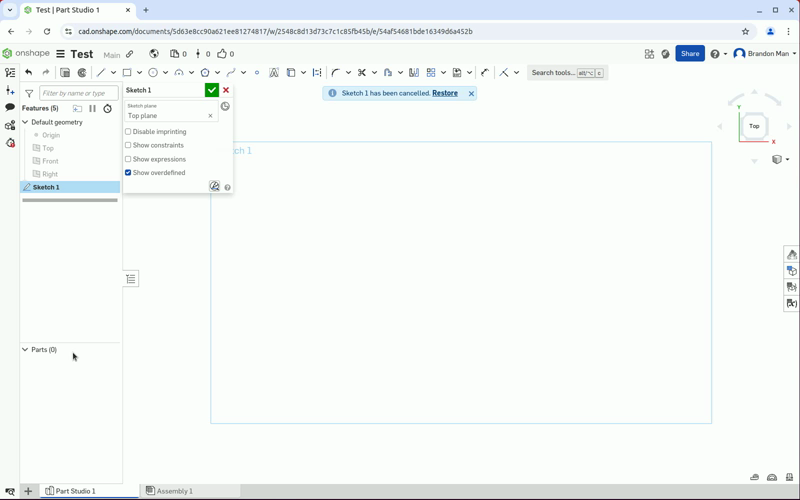
key(y)
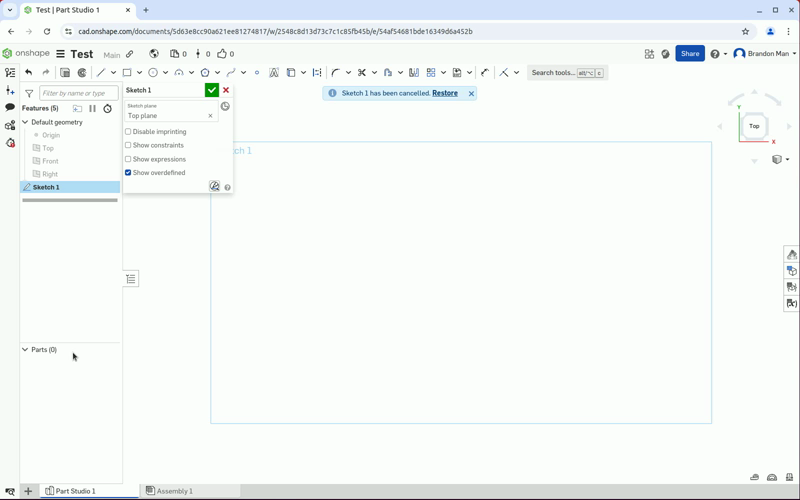
key(l)
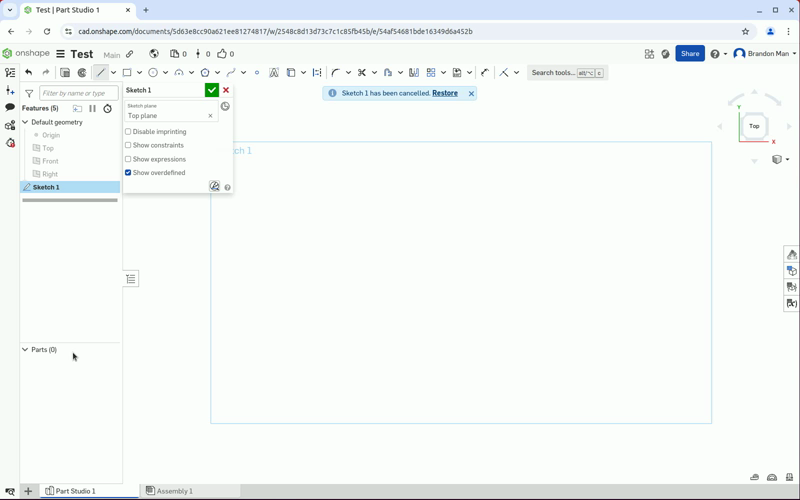
key_down(shift)
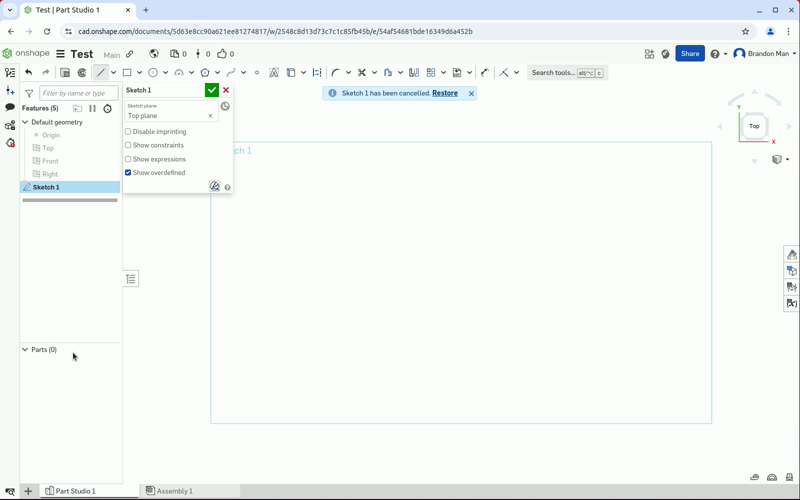
mouse_move(427, 300)
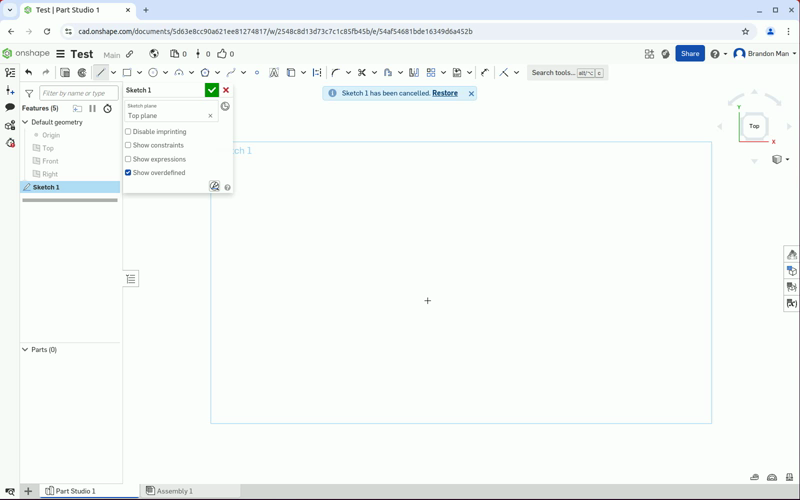
click(427, 300)
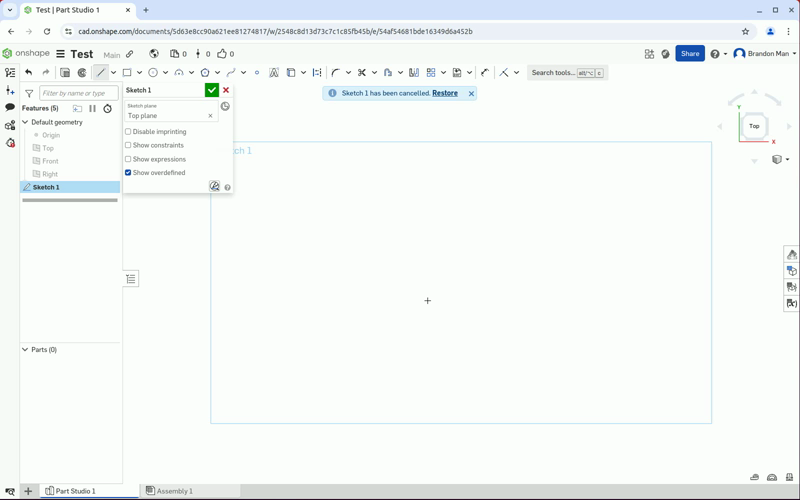
key_up(shift)
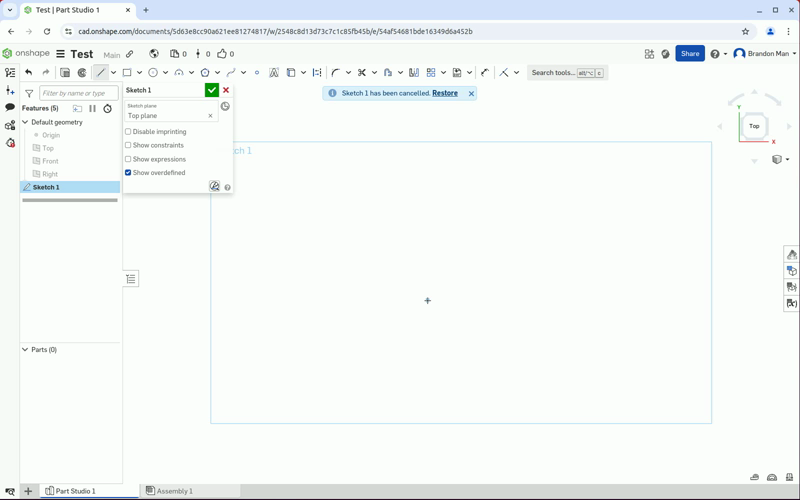
key_down(shift)
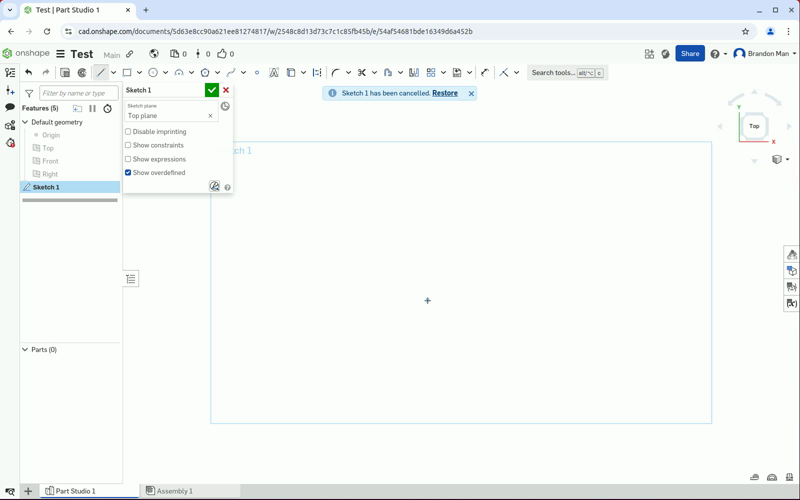
mouse_move(502, 300)
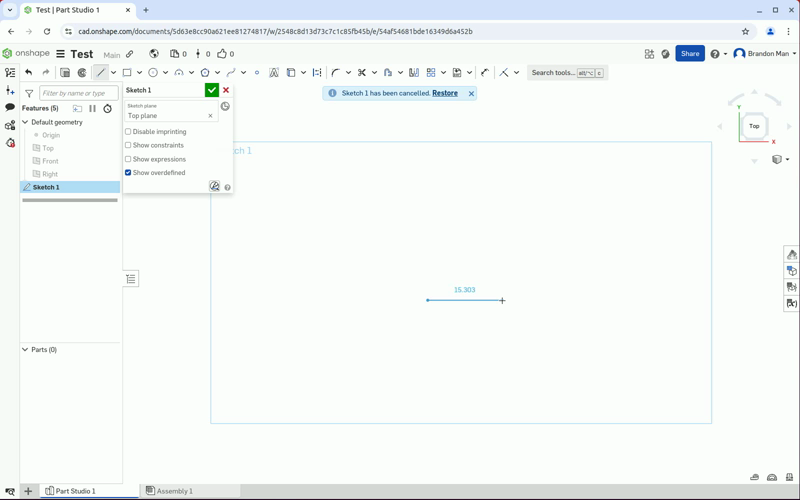
click(502, 300)
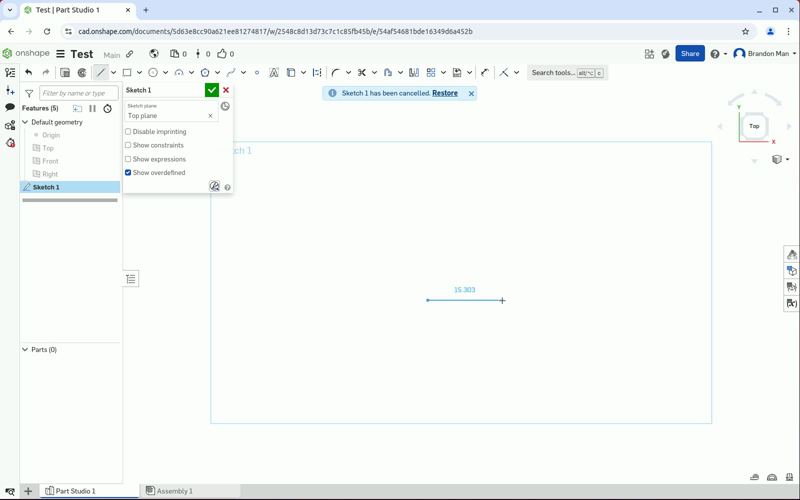
key_up(shift)
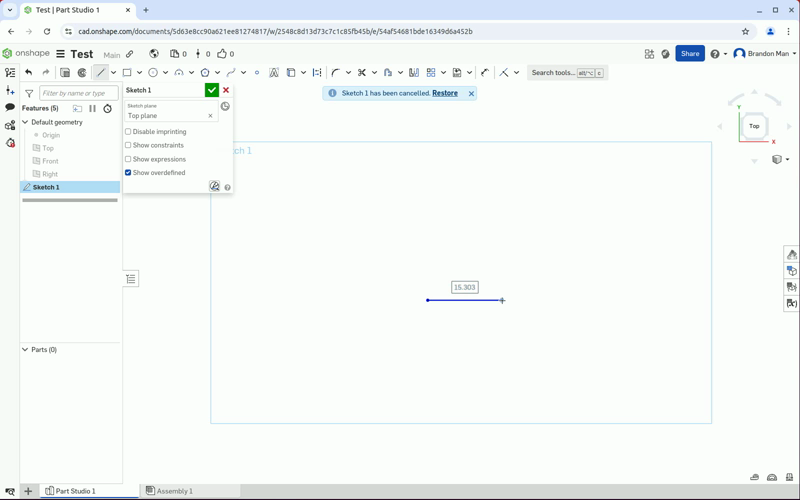
key_down(shift)
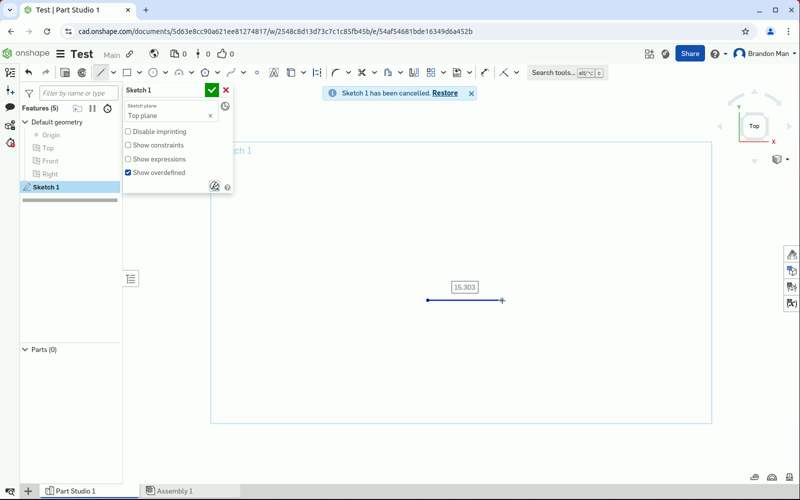
mouse_move(502, 235)
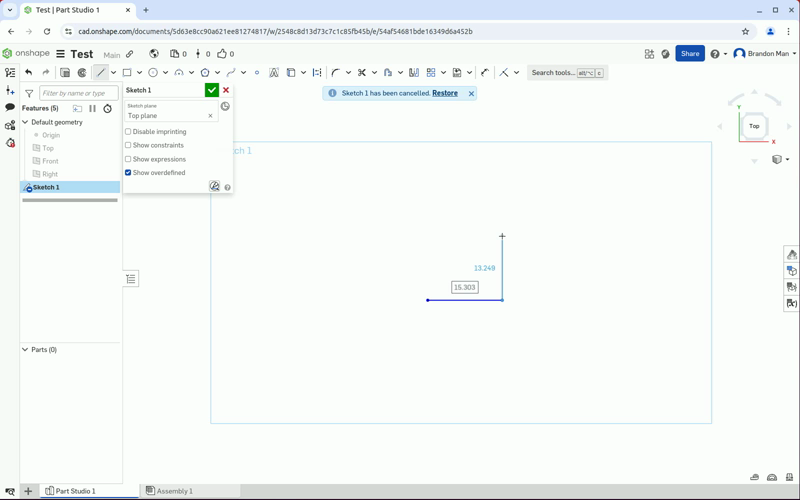
click(502, 235)
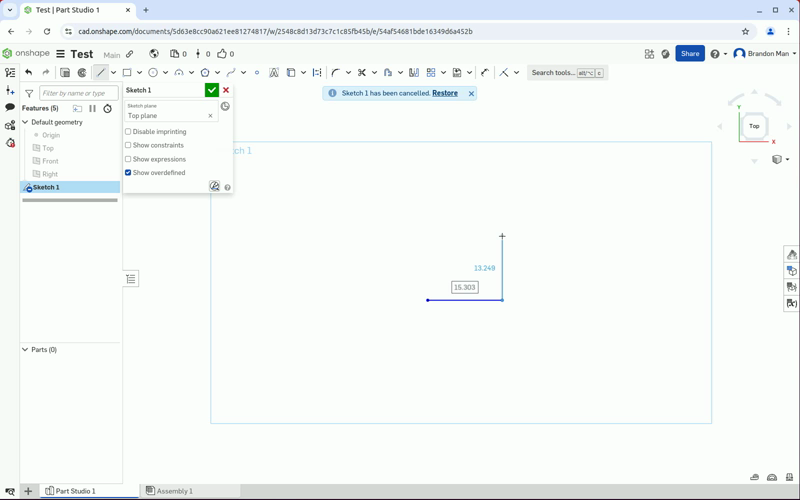
key_up(shift)
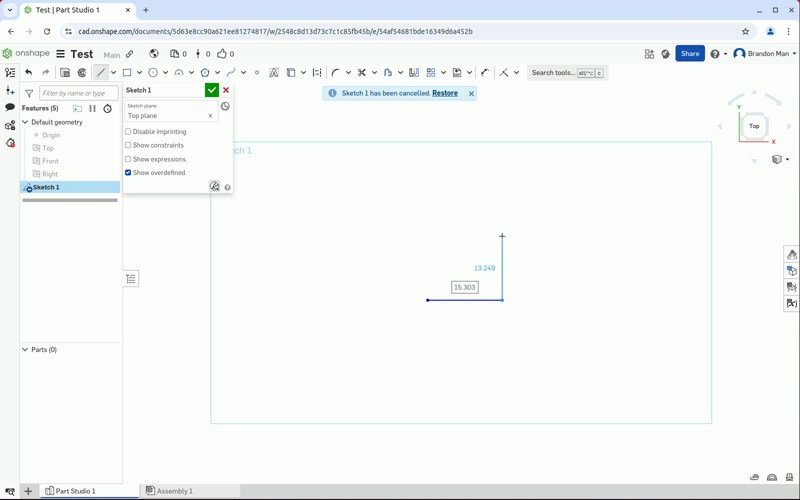
key_down(shift)
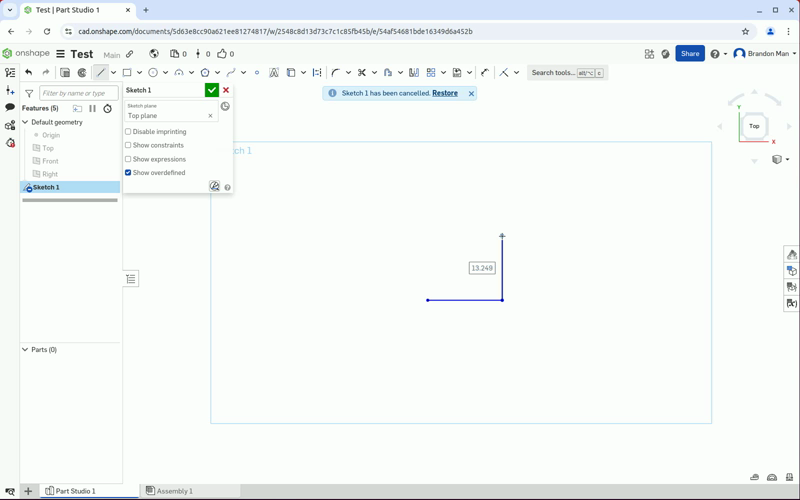
mouse_move(427, 235)
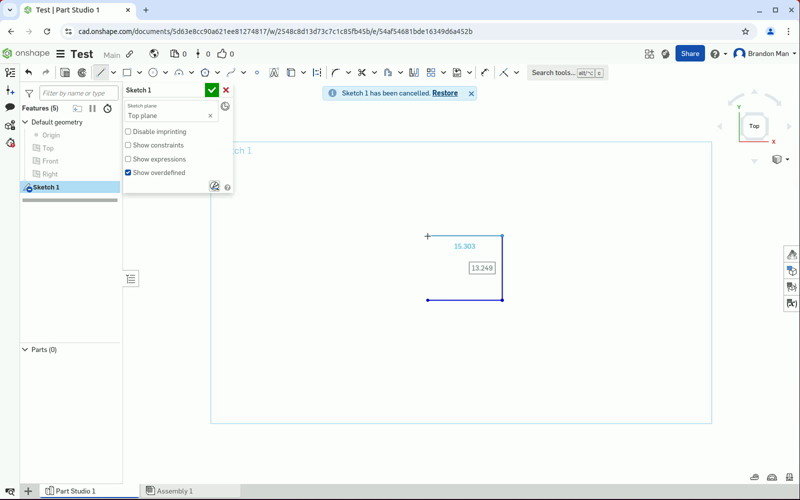
click(427, 235)
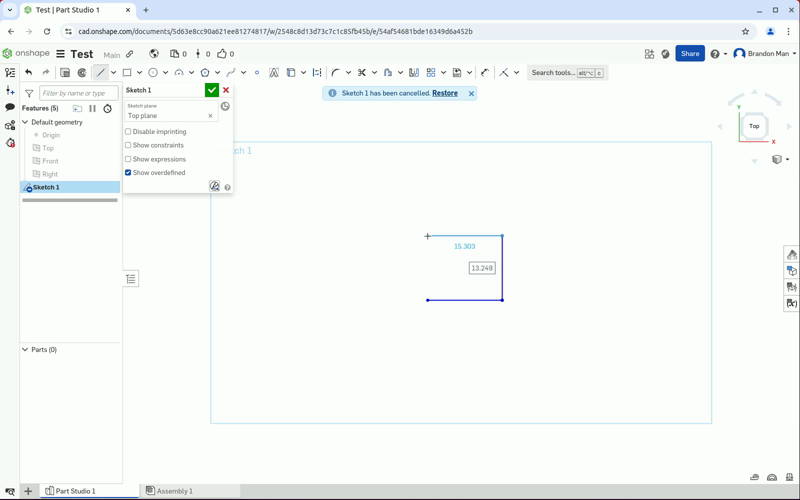
key_up(shift)
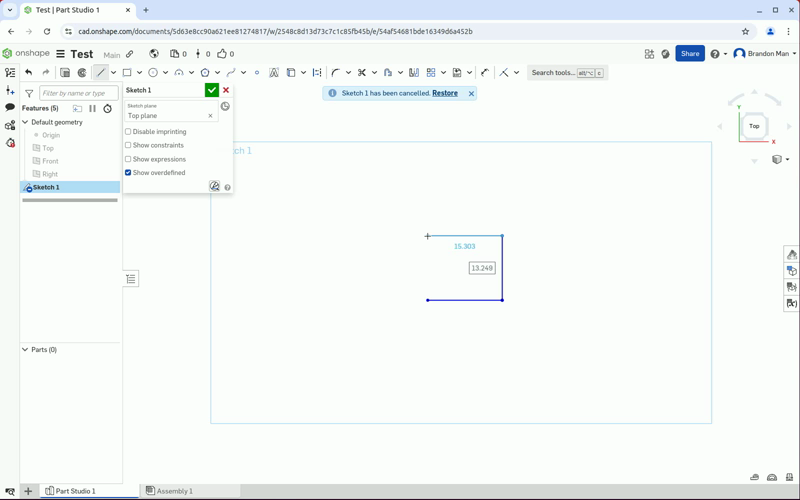
key_down(shift)
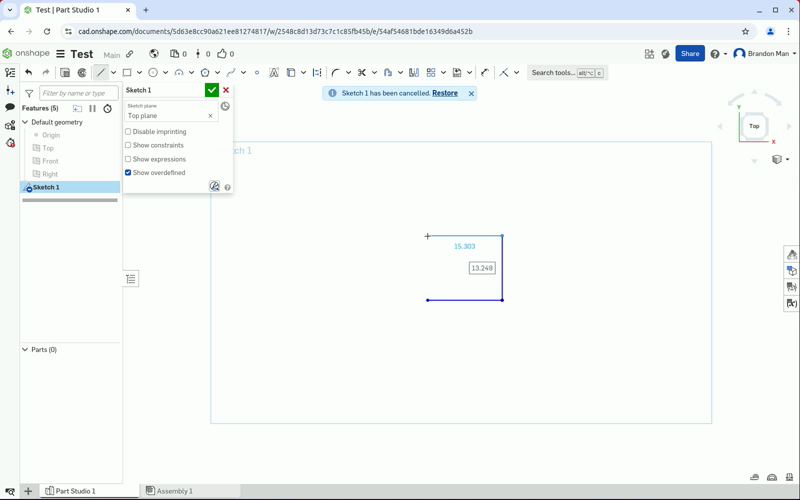
mouse_move(427, 300)
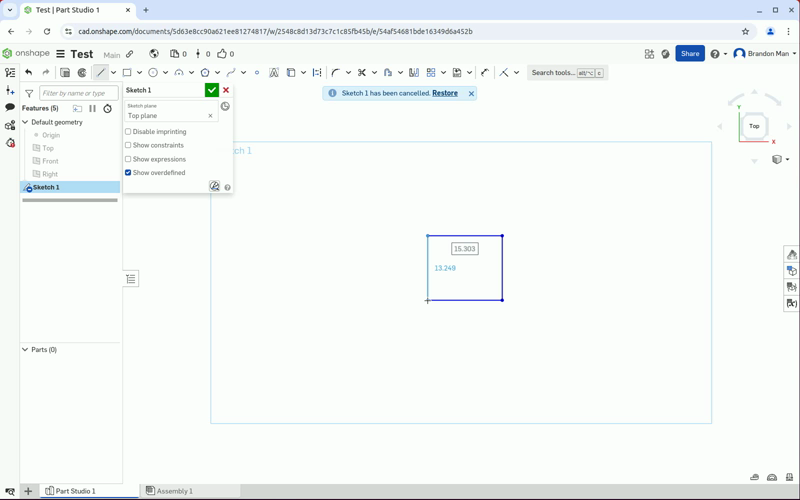
key_up(shift)
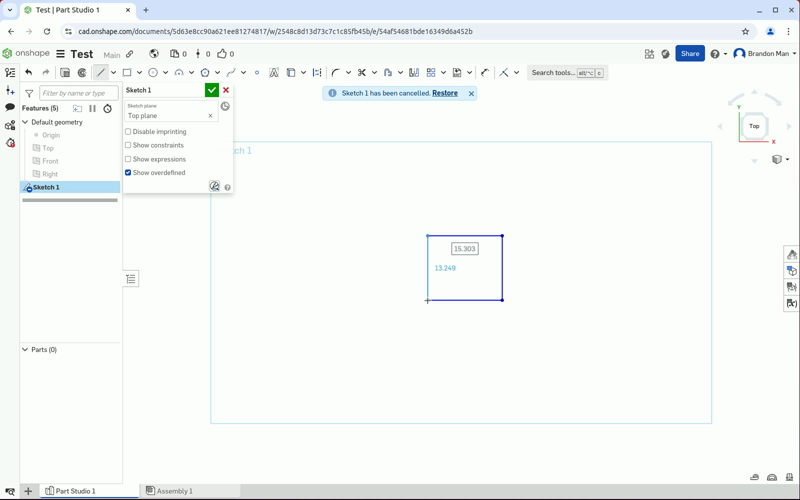
click(427, 300)
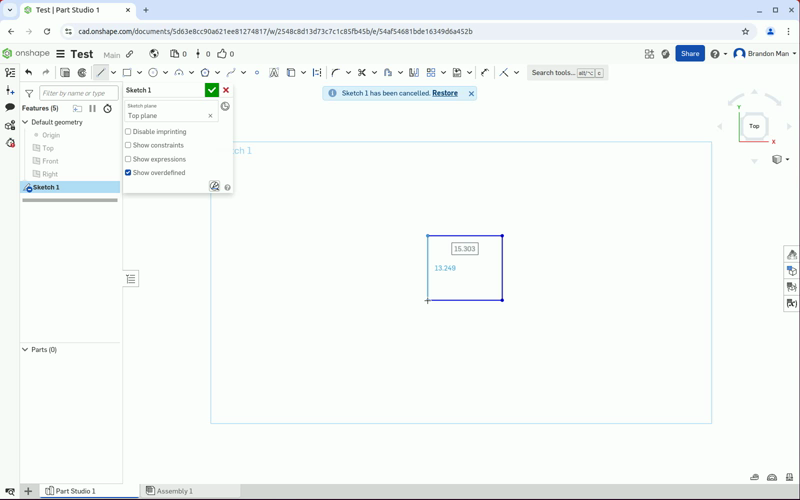
key(esc)
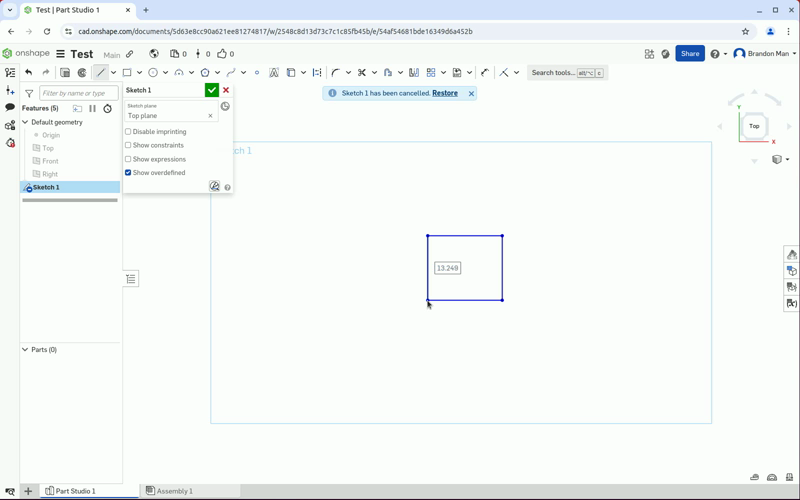
mouse_move(487, 271)
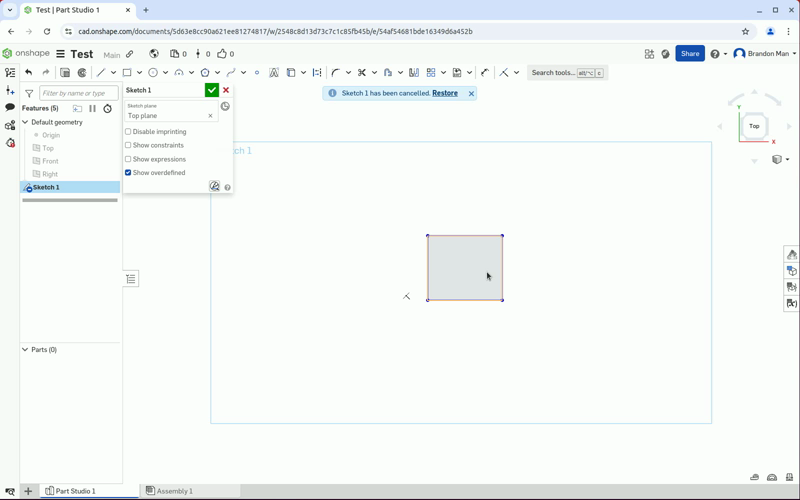
click(487, 271)
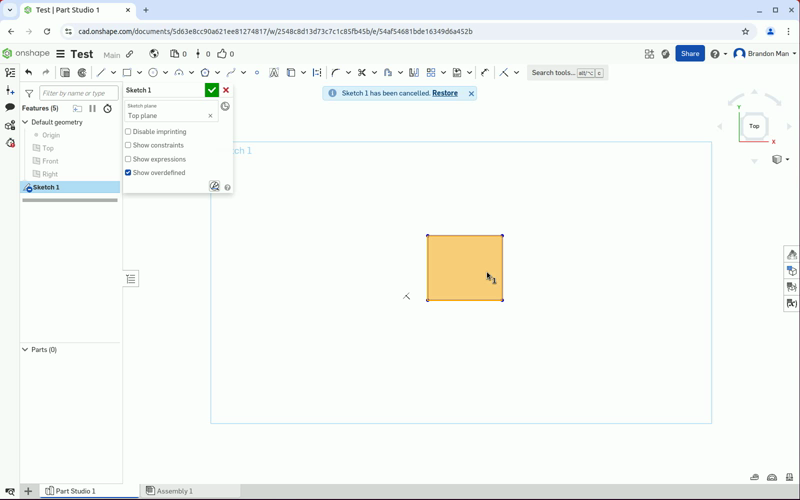
mouse_move(73, 352)
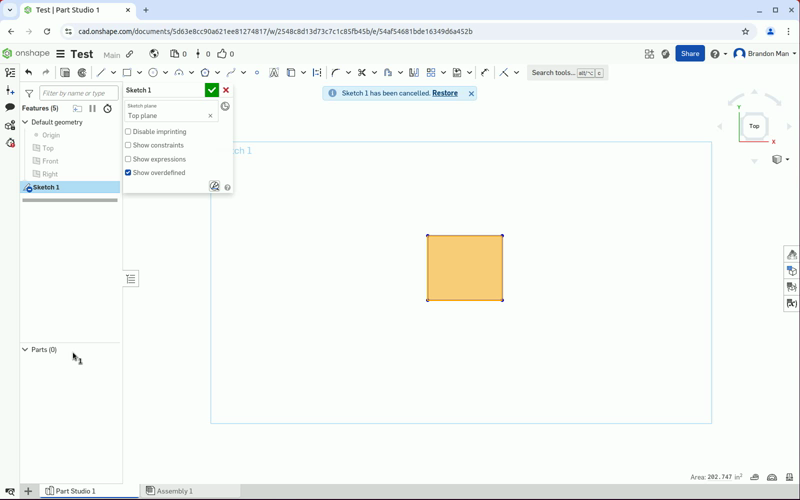
key(shift+y)
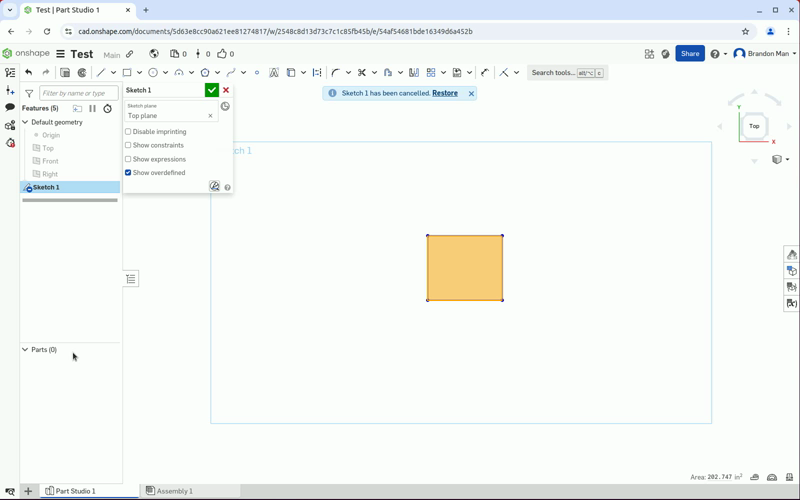
key(shift+e)
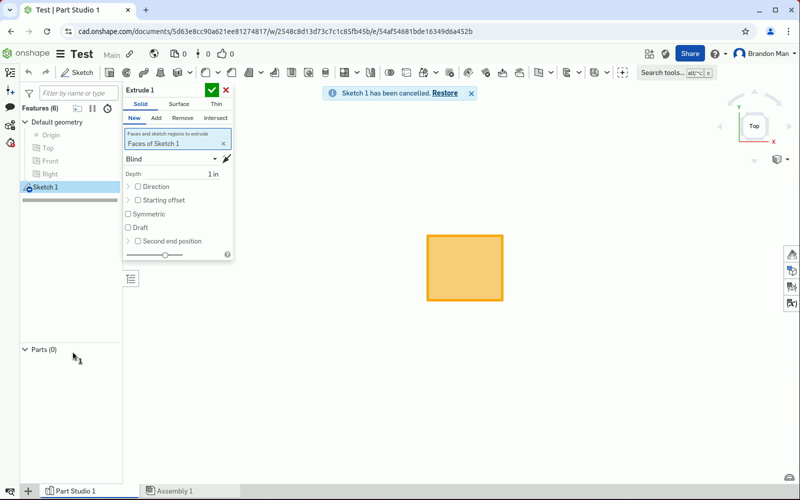
mouse_move(143, 106)
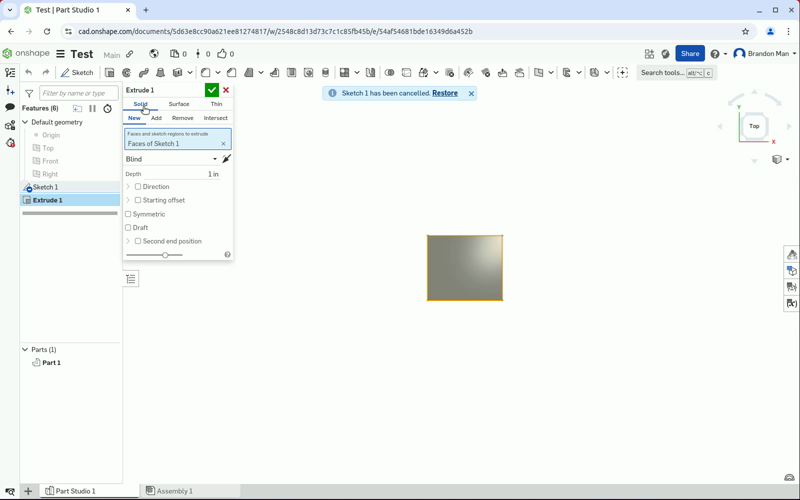
click(143, 106)
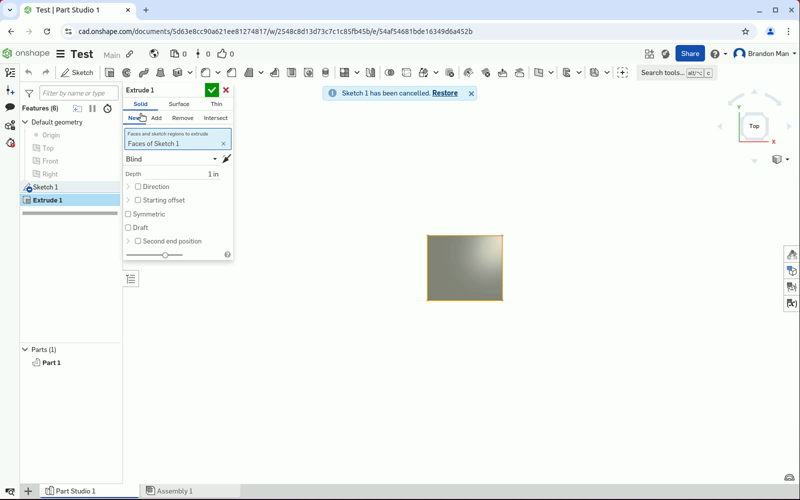
mouse_move(137, 120)
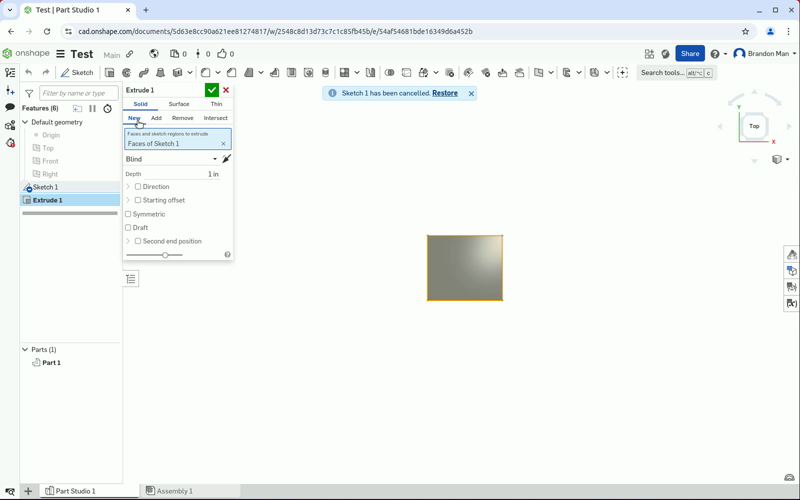
click(137, 120)
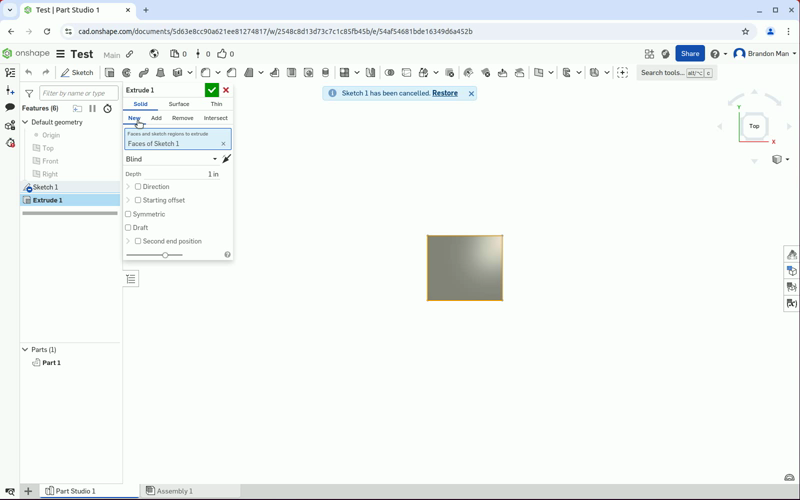
key(tab, 4)
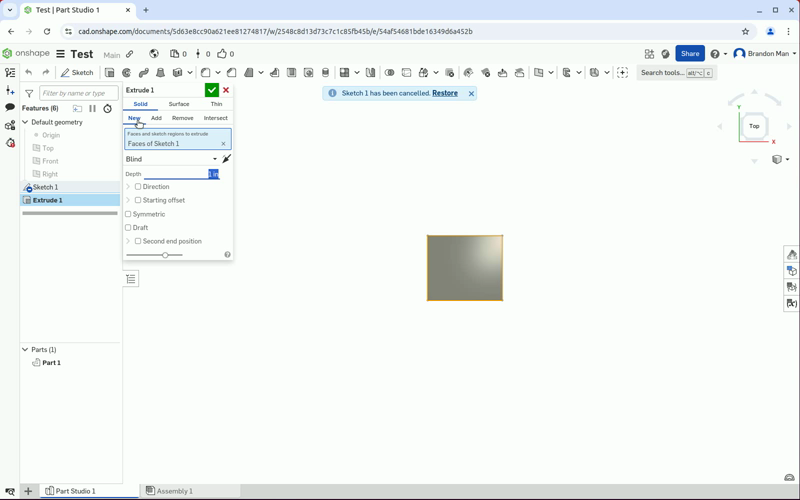
text(23.108)
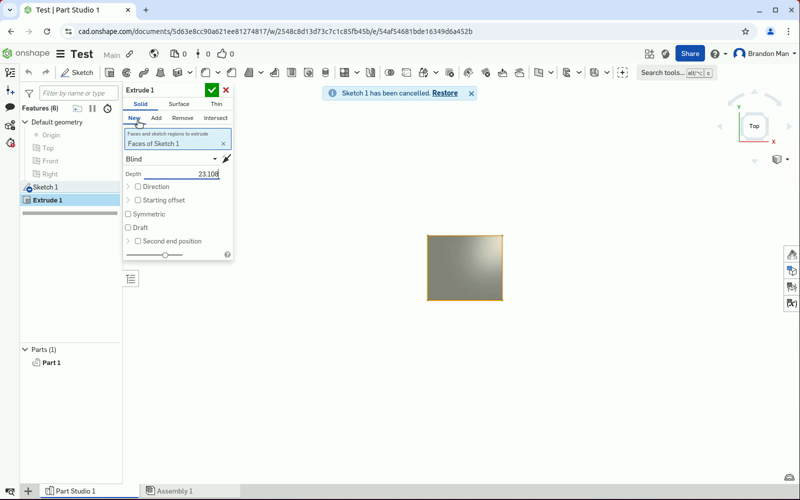
key(enter)
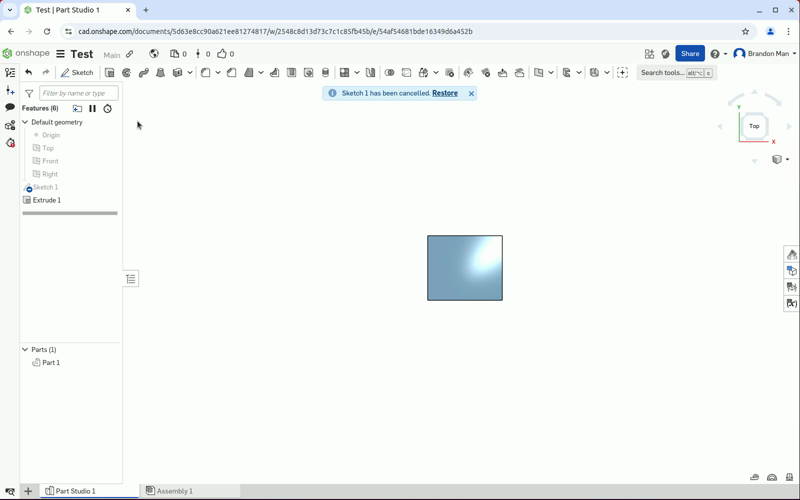
key(shift+h)
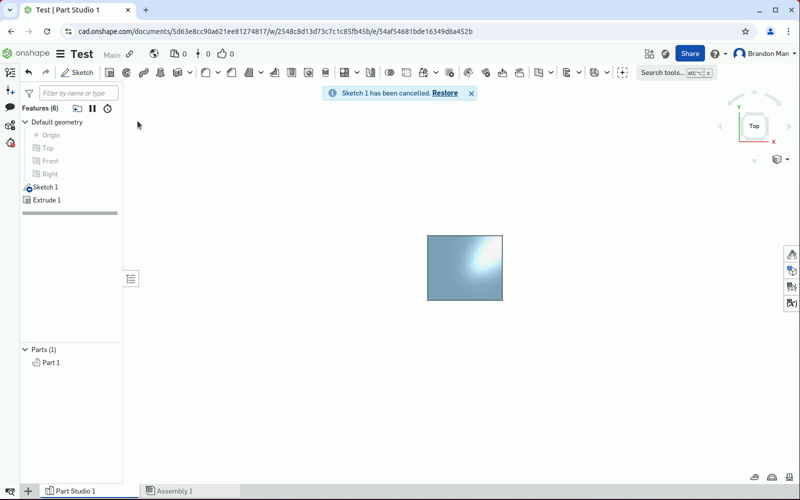
key(shift+h)
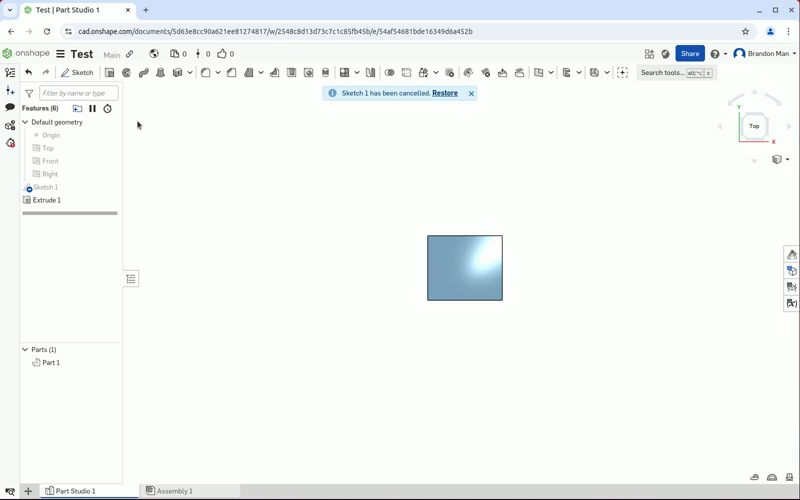
mouse_move(73, 189)
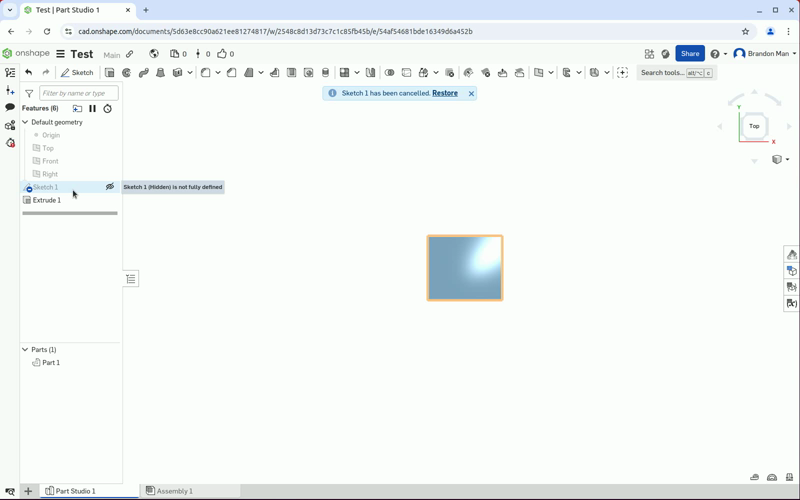
click(73, 189)
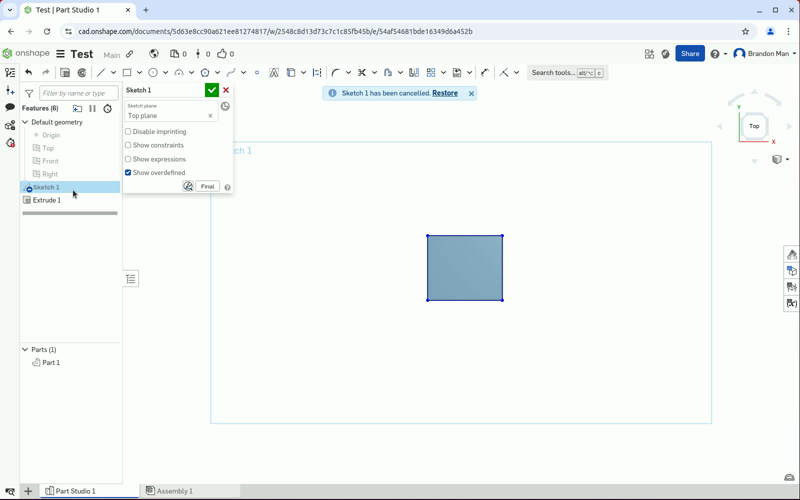
mouse_move(229, 92)
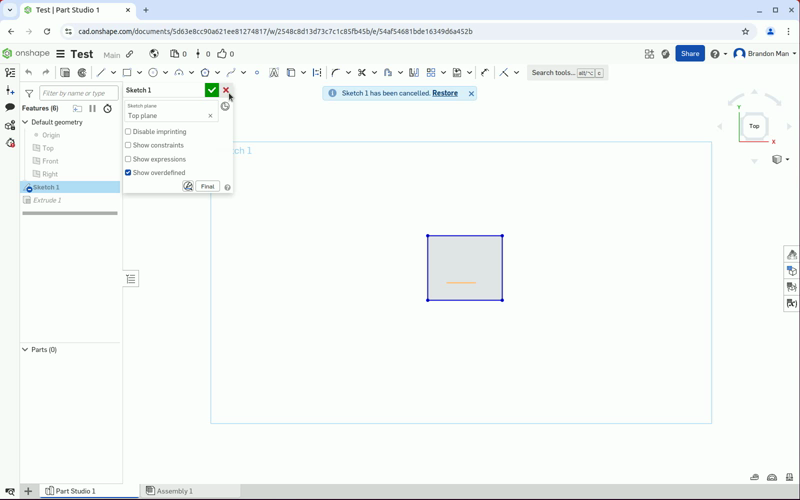
click(229, 92)
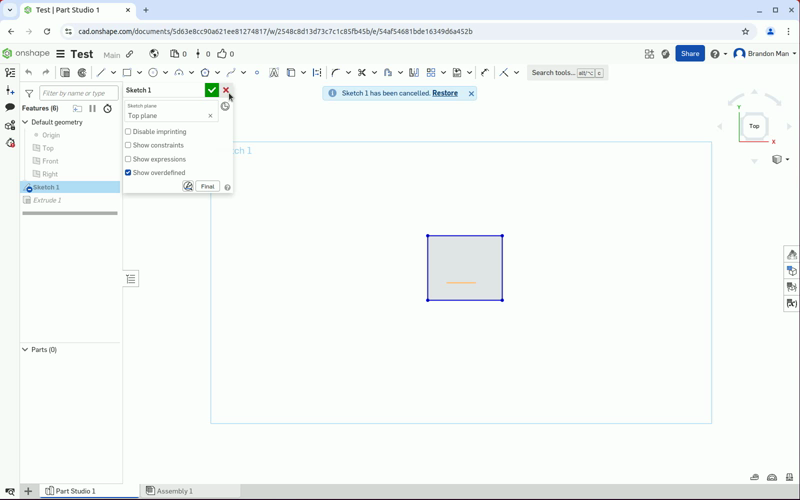
key(shift+s)
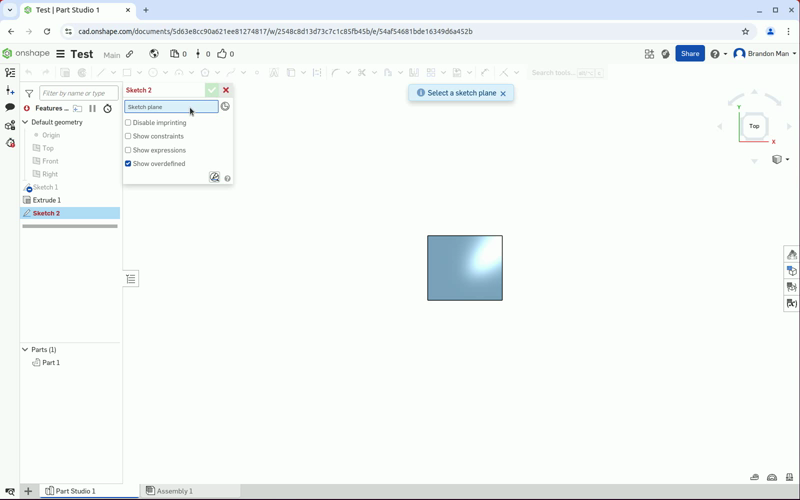
mouse_move(73, 150)
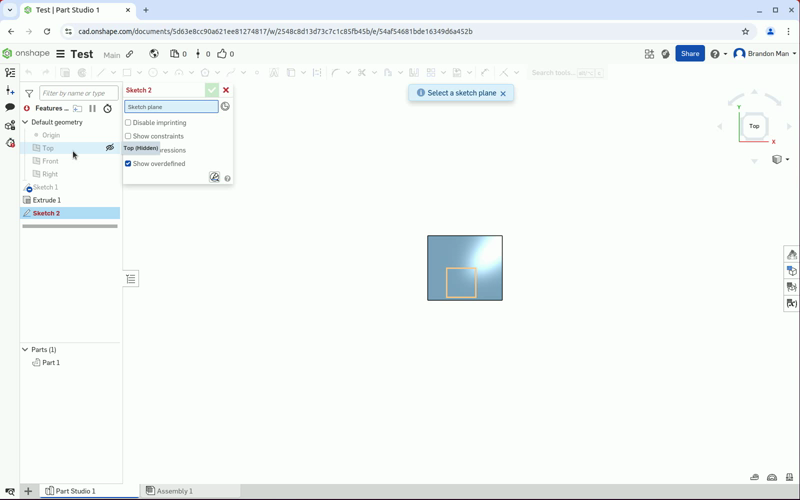
click(73, 150)
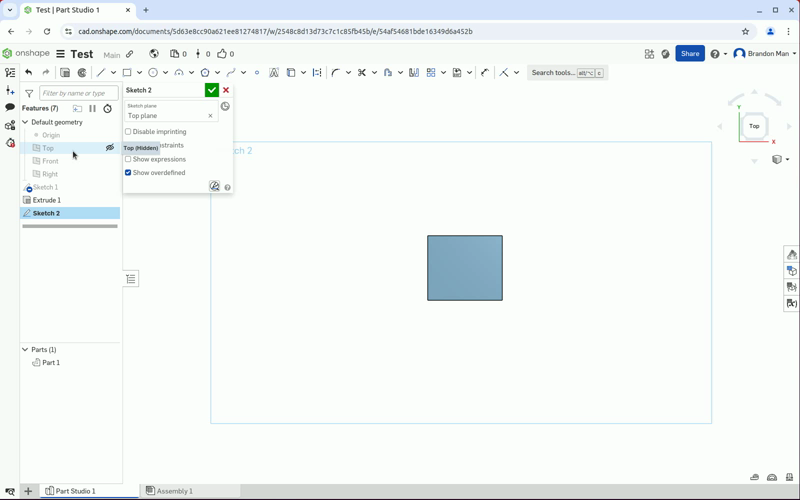
mouse_move(73, 352)
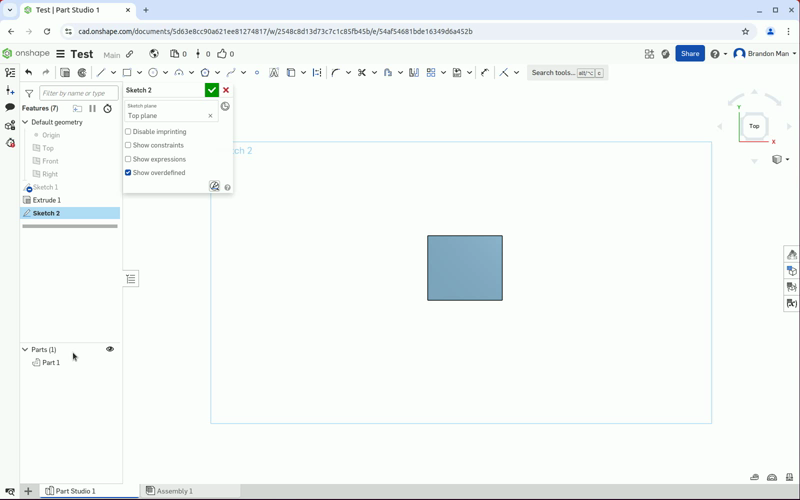
key(y)
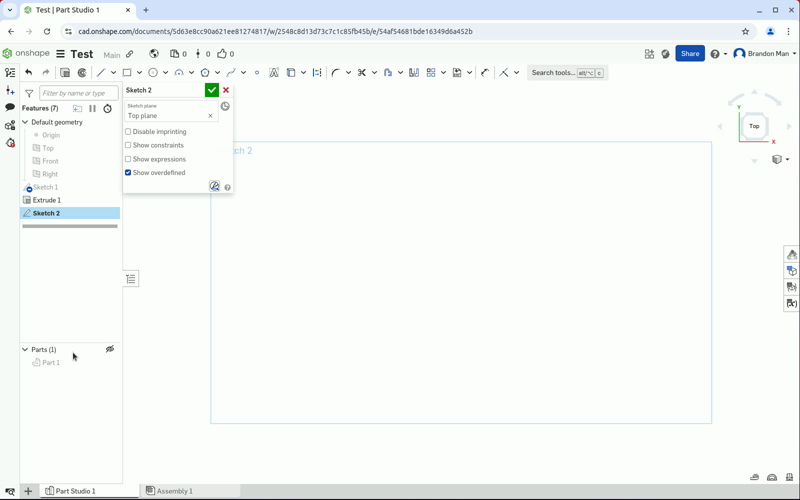
key(c)
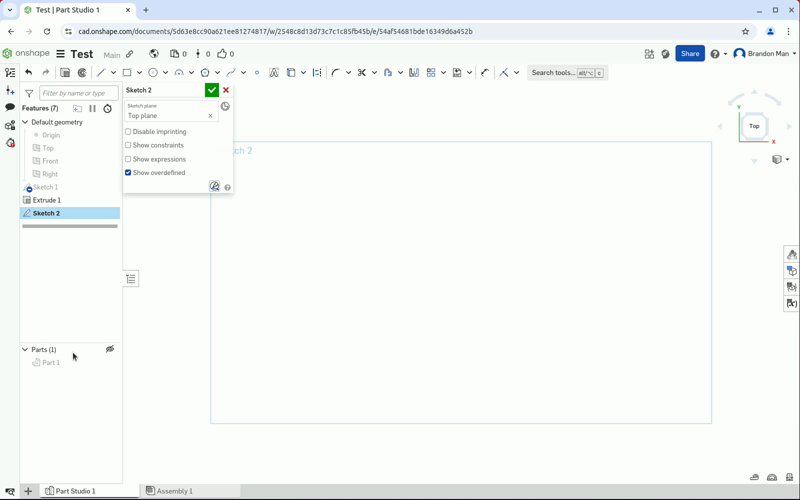
key_down(shift)
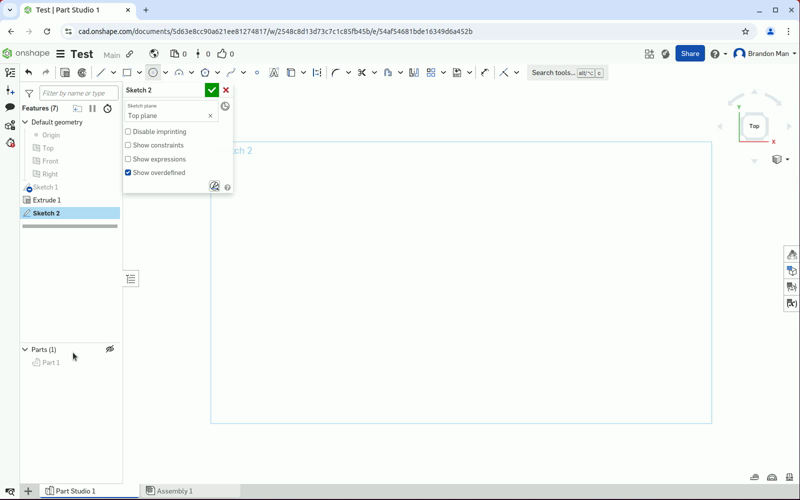
mouse_move(491, 260)
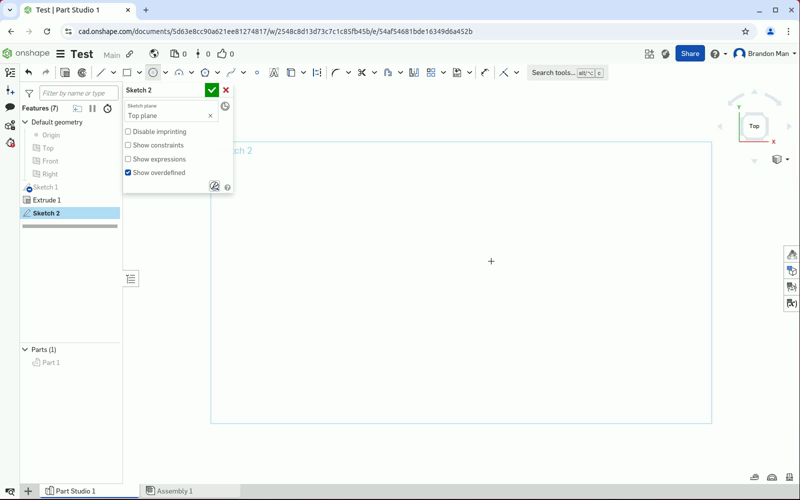
click(491, 260)
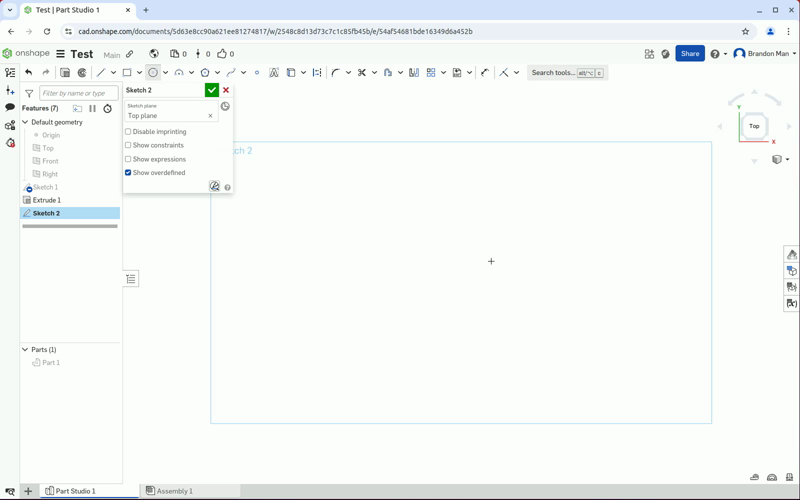
key_up(shift)
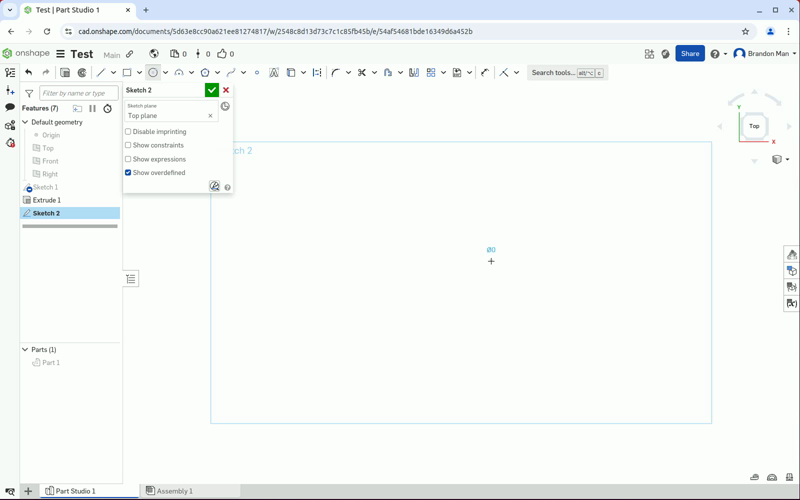
mouse_move(493, 260)
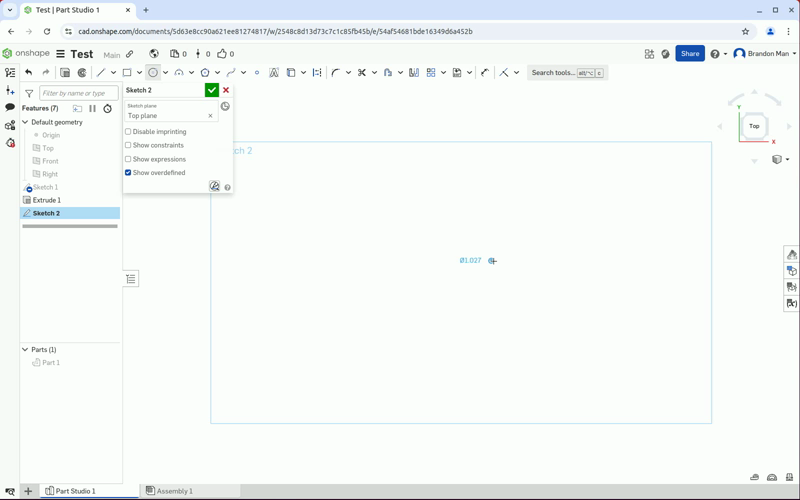
scroll(6)
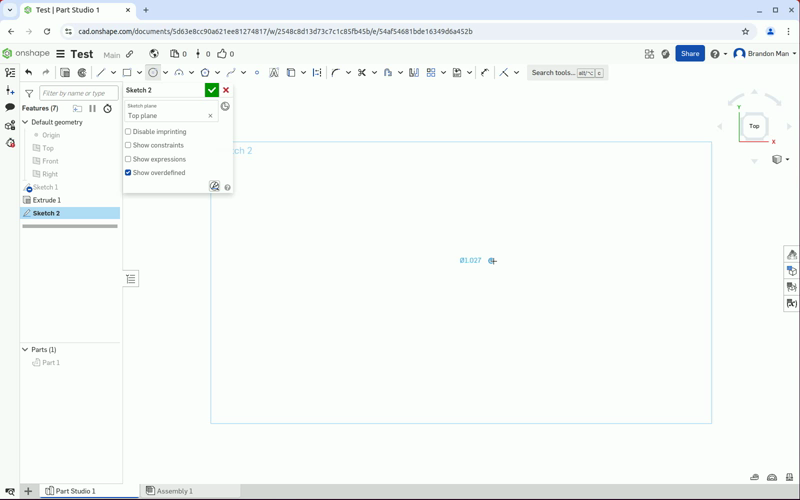
scroll(6)
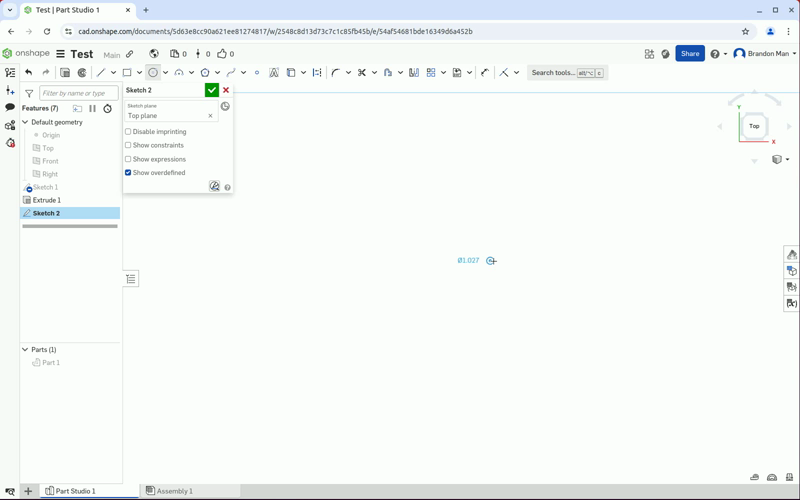
scroll(6)
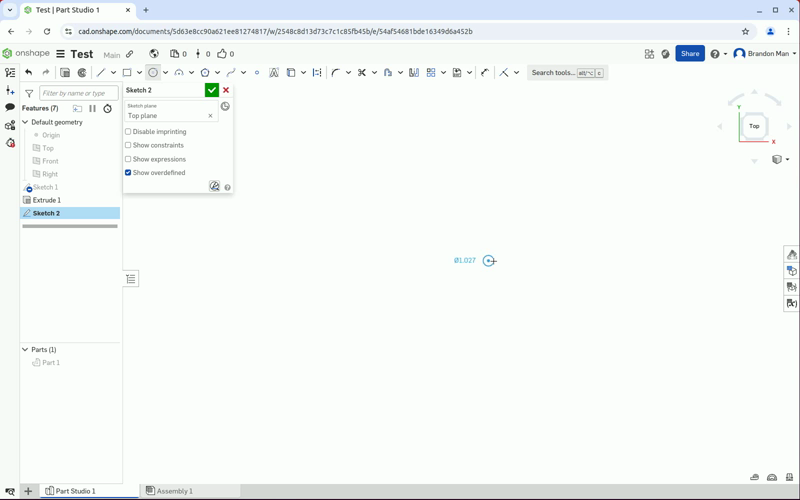
scroll(6)
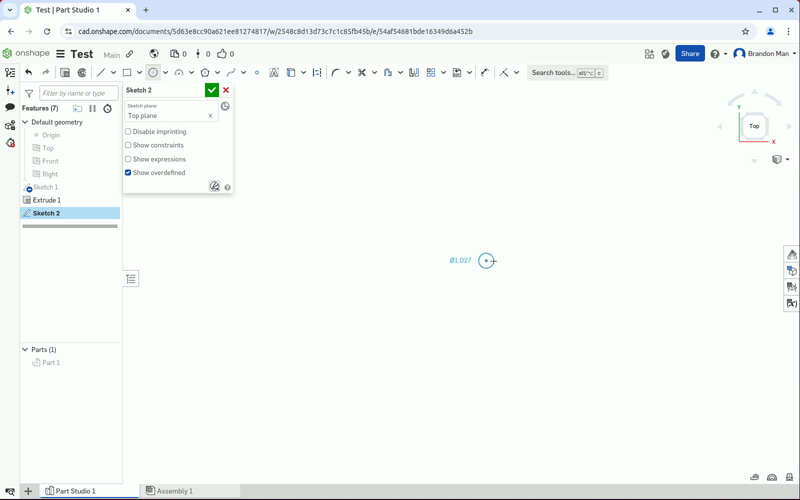
scroll(6)
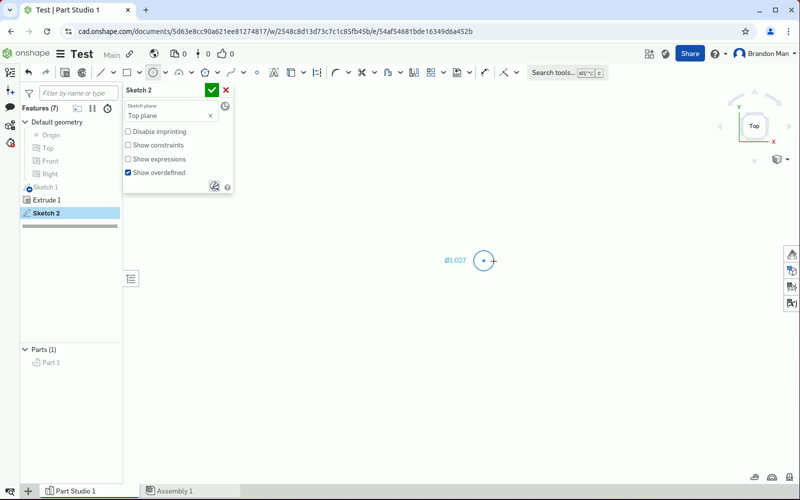
scroll(6)
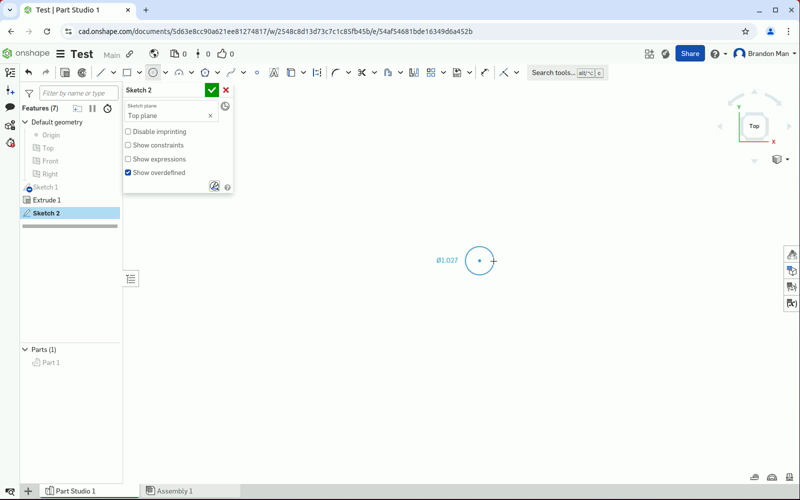
scroll(6)
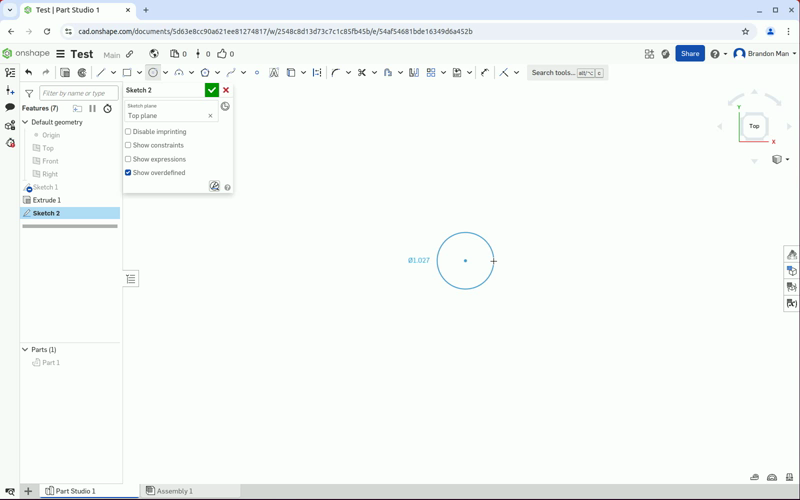
click(493, 260)
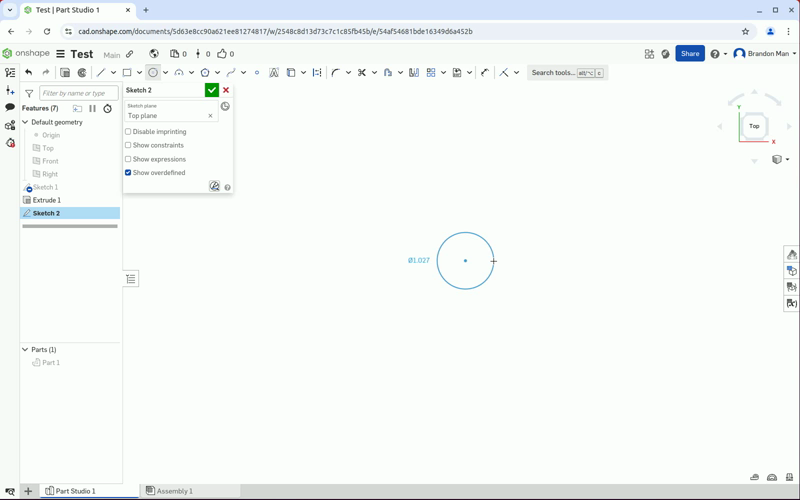
scroll(-6)
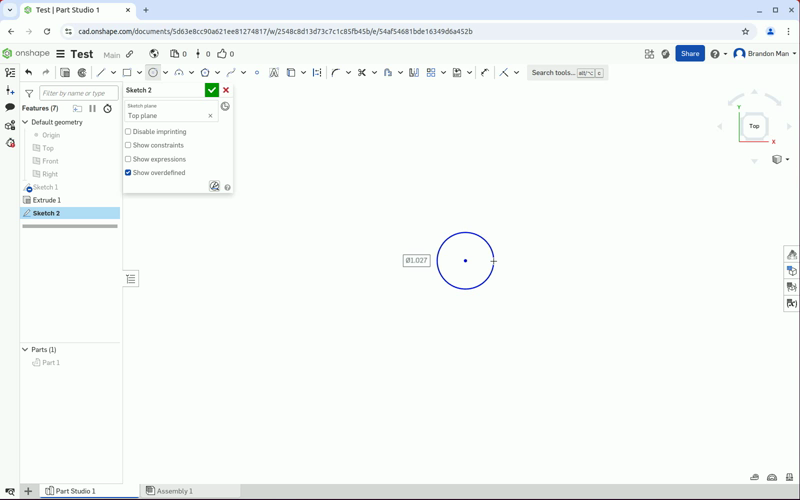
scroll(-6)
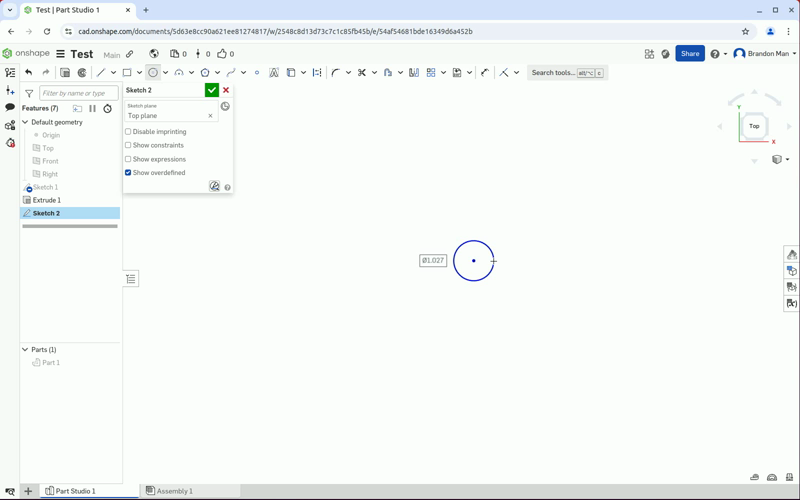
scroll(-6)
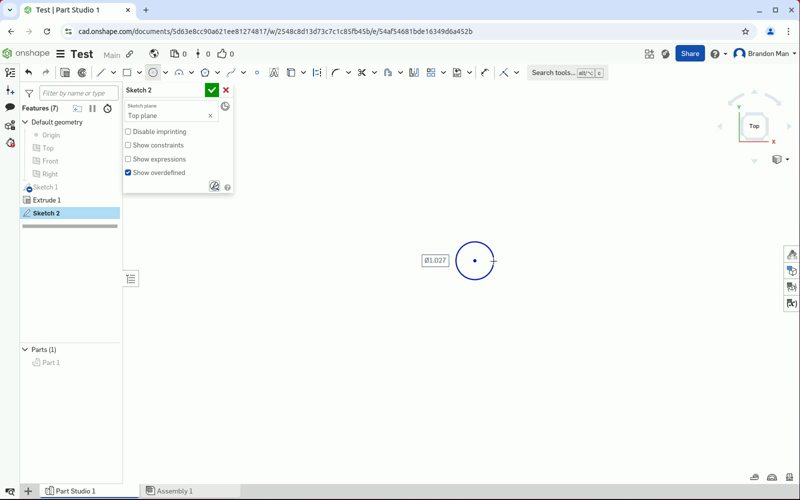
scroll(-6)
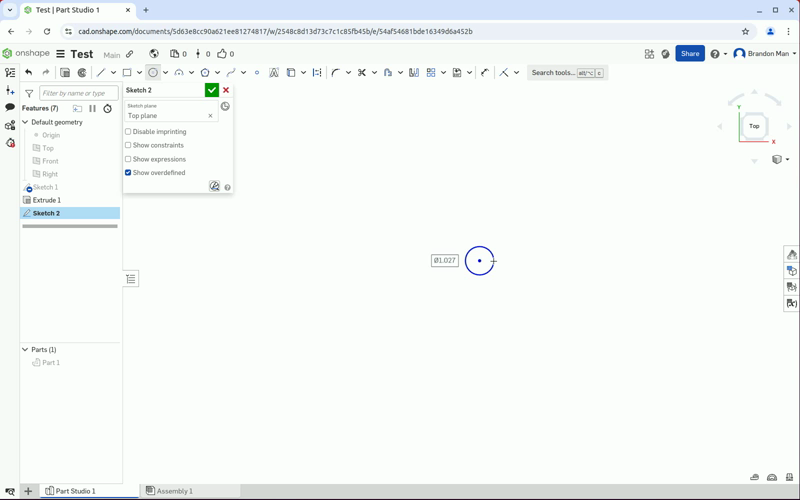
scroll(-6)
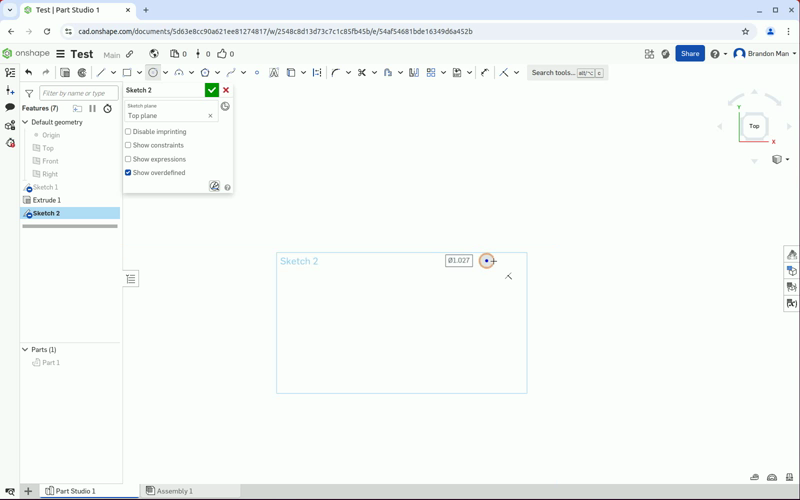
scroll(-6)
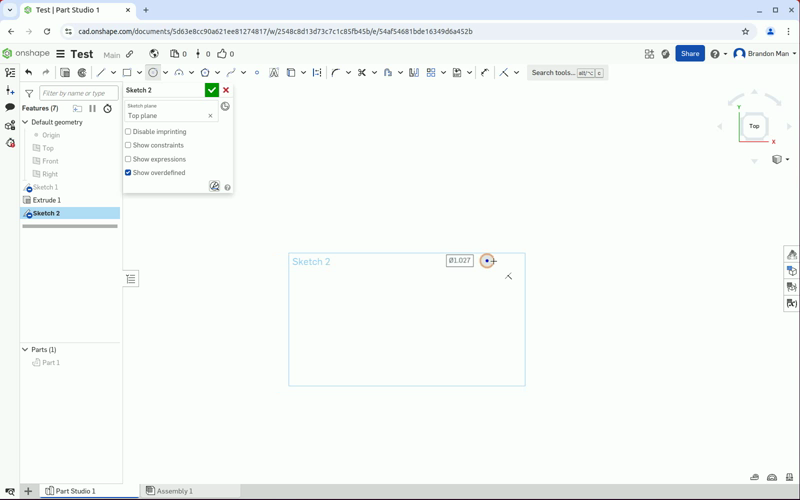
scroll(-6)
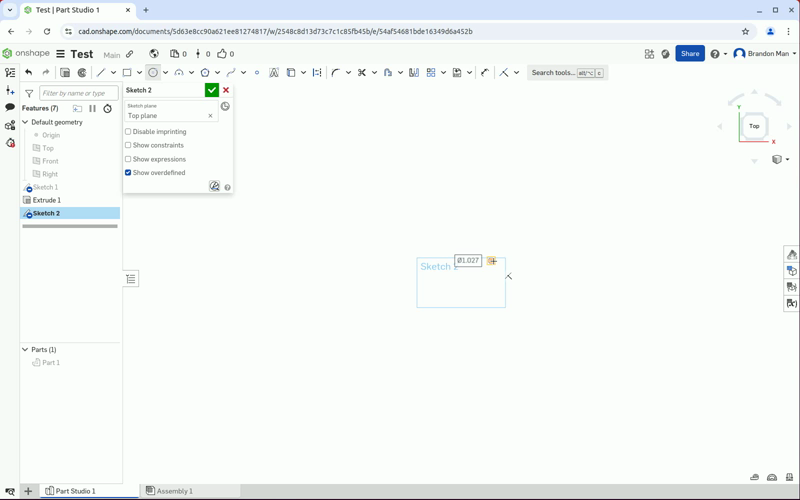
key(esc)
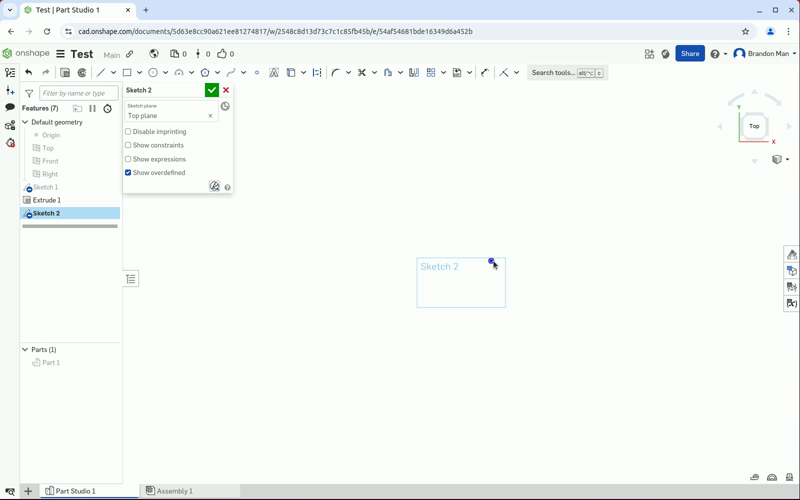
mouse_move(490, 260)
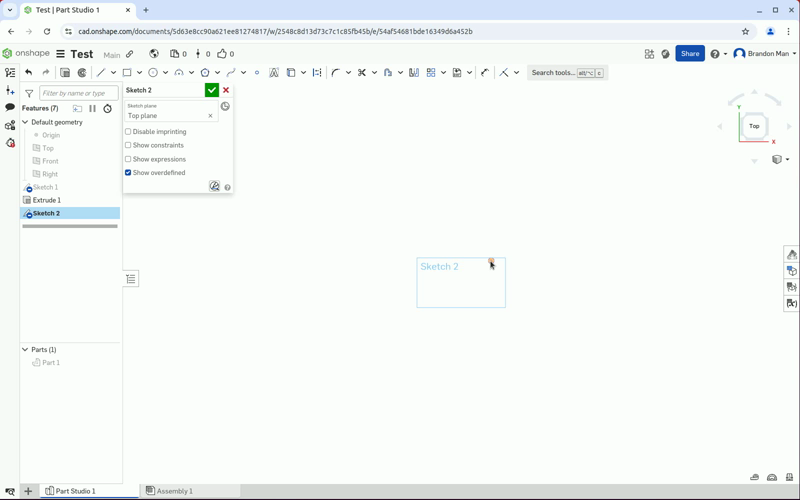
scroll(6)
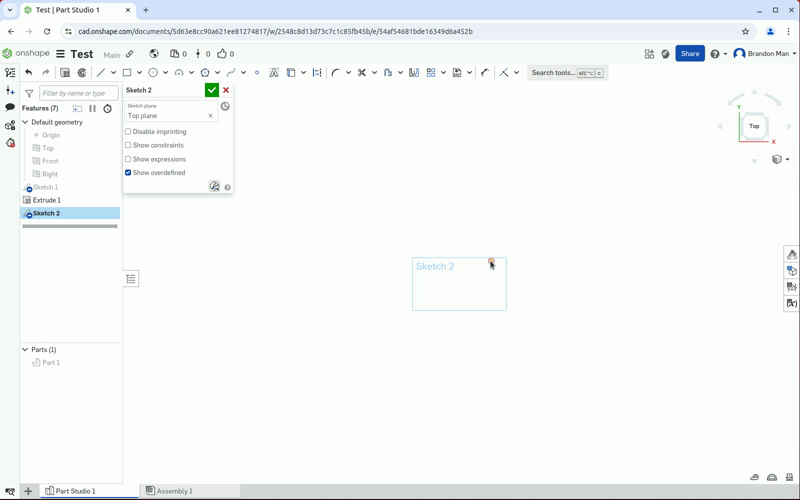
scroll(6)
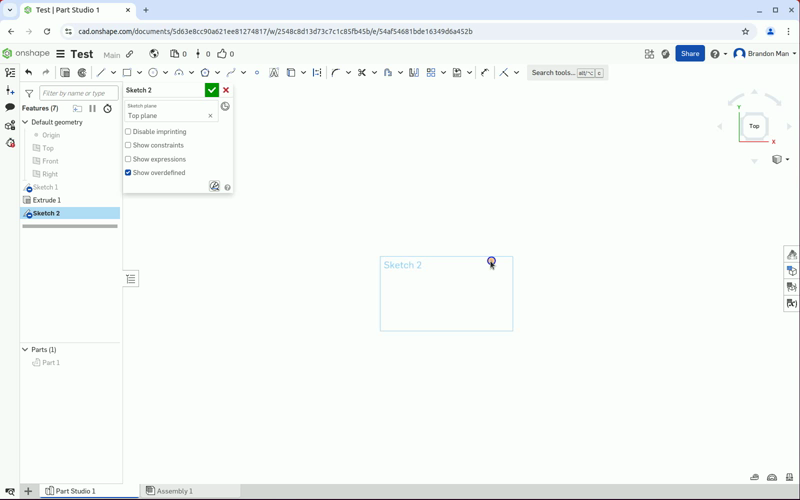
scroll(6)
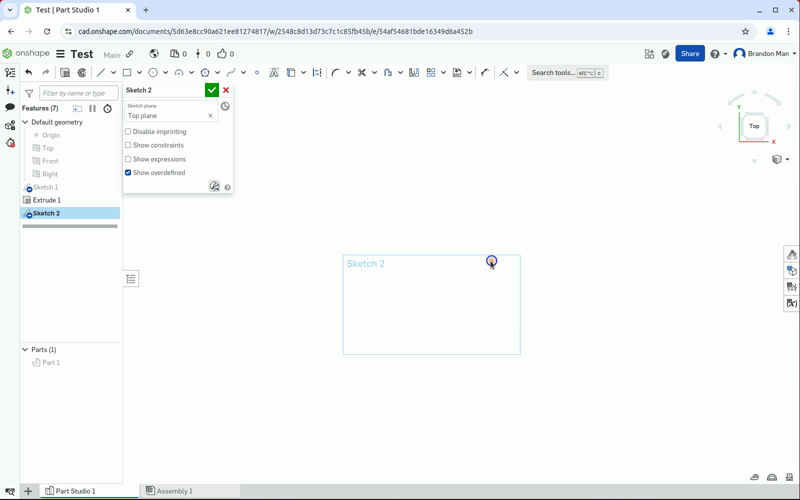
scroll(6)
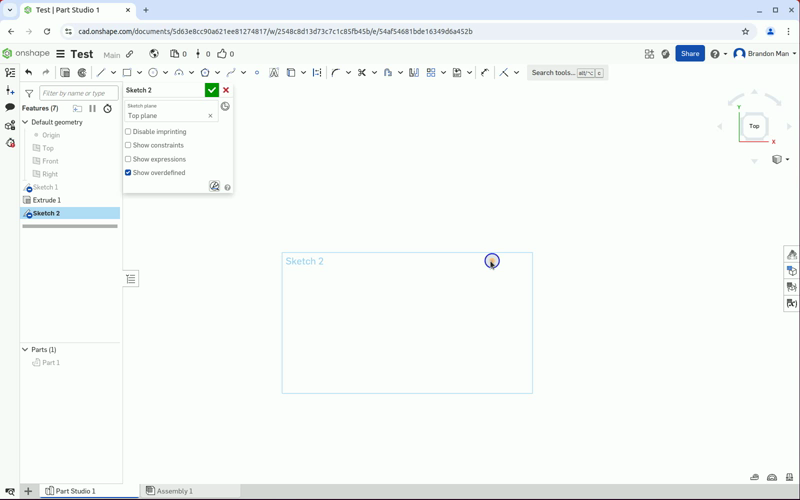
scroll(6)
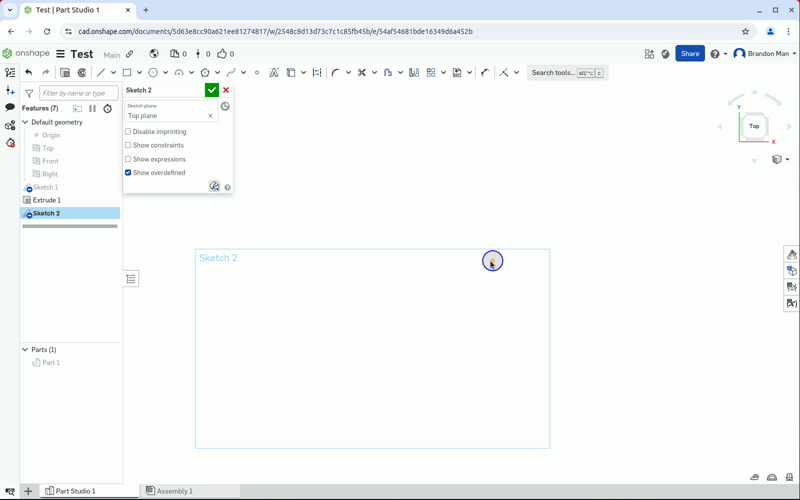
scroll(6)
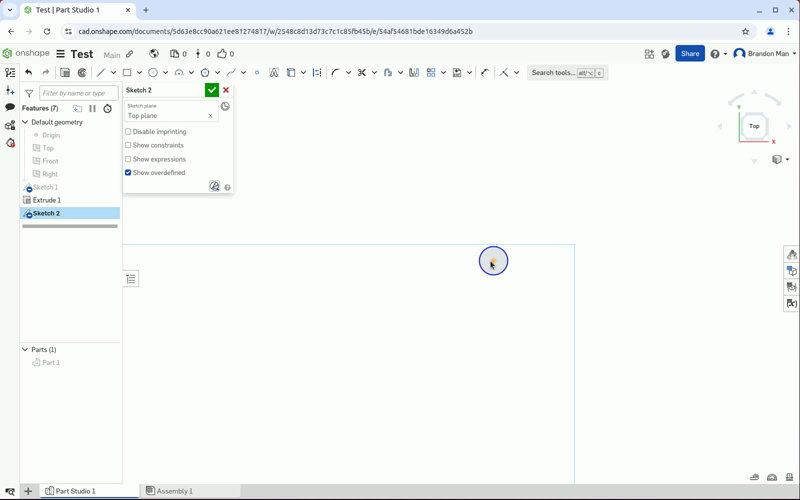
scroll(6)
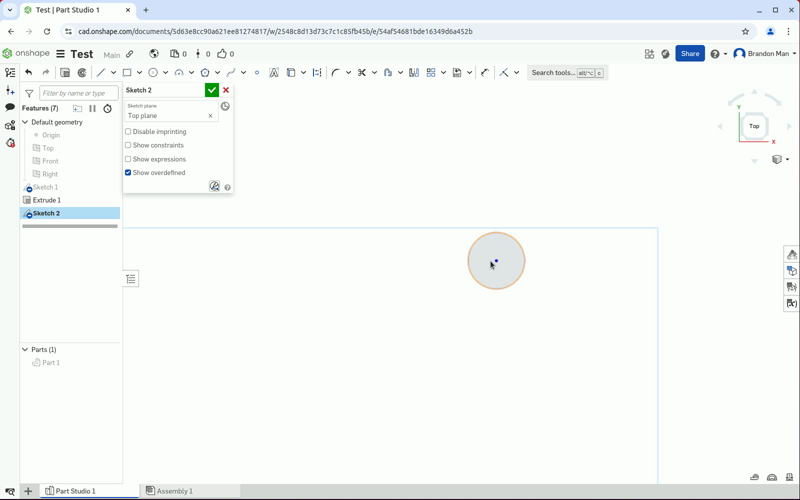
click(490, 260)
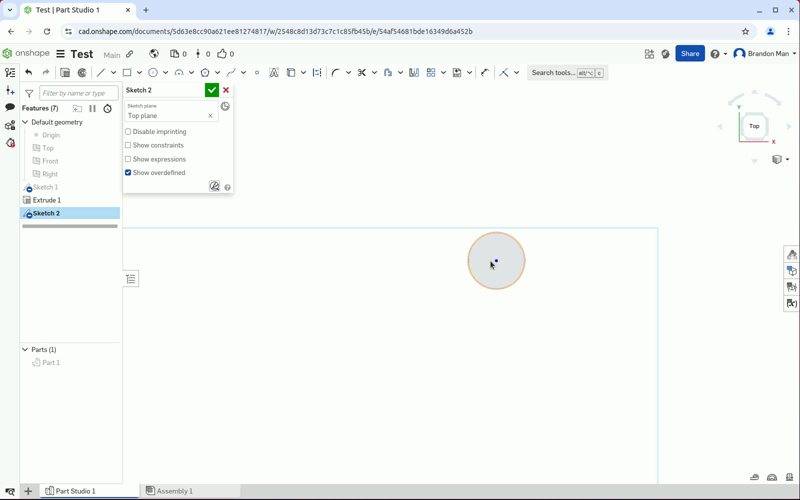
scroll(-6)
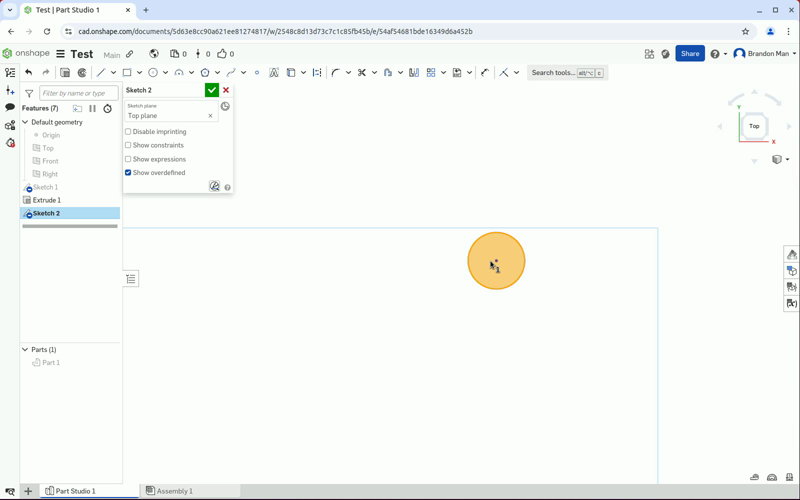
scroll(-6)
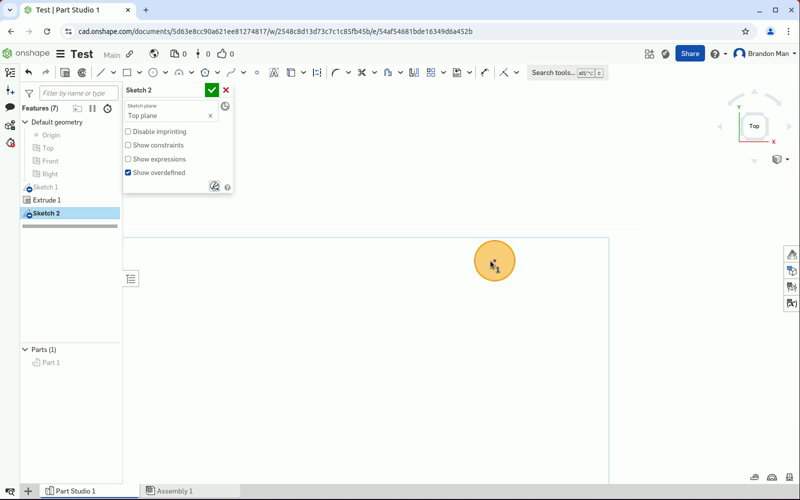
scroll(-6)
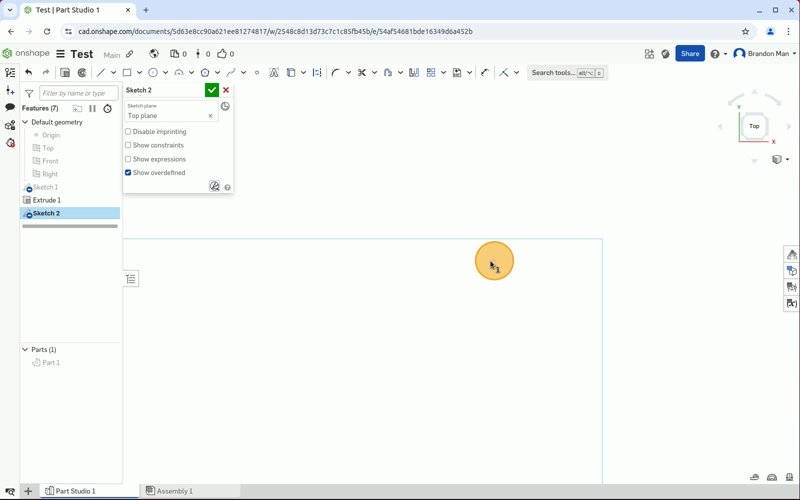
scroll(-6)
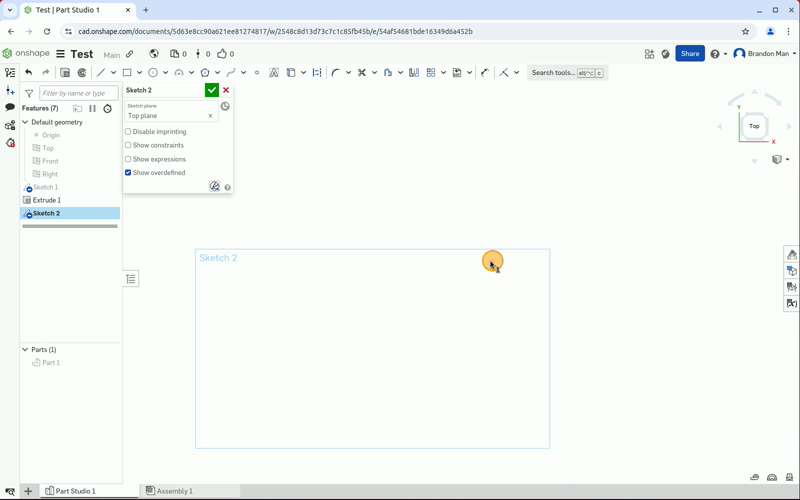
scroll(-6)
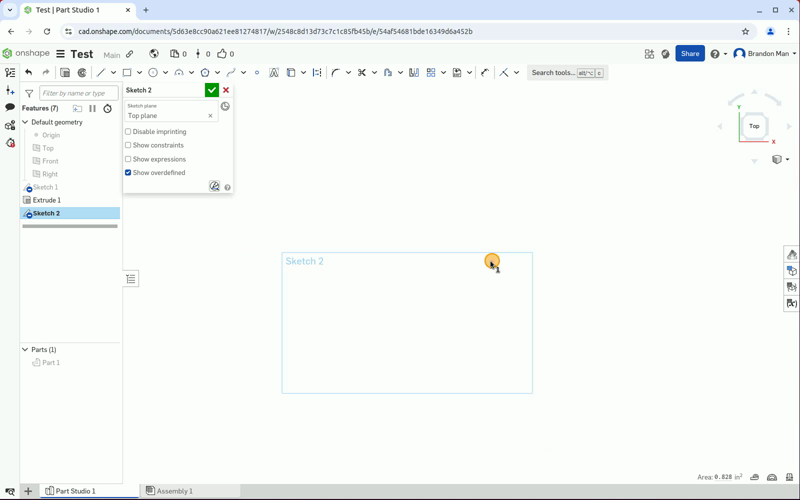
scroll(-6)
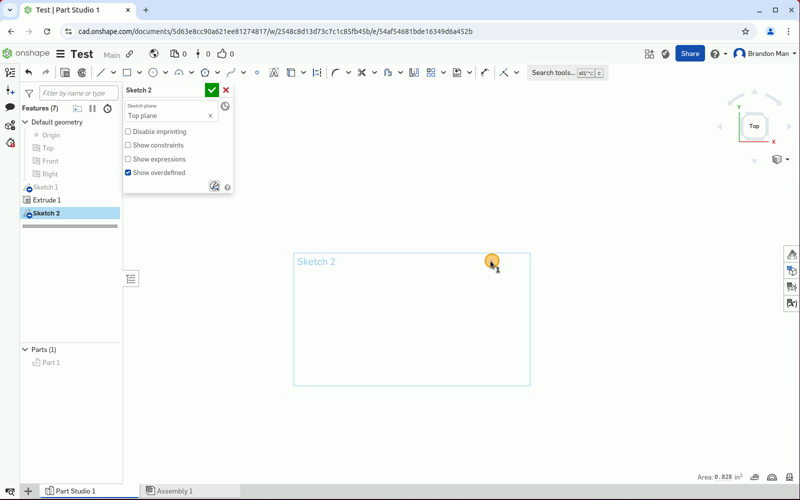
scroll(-6)
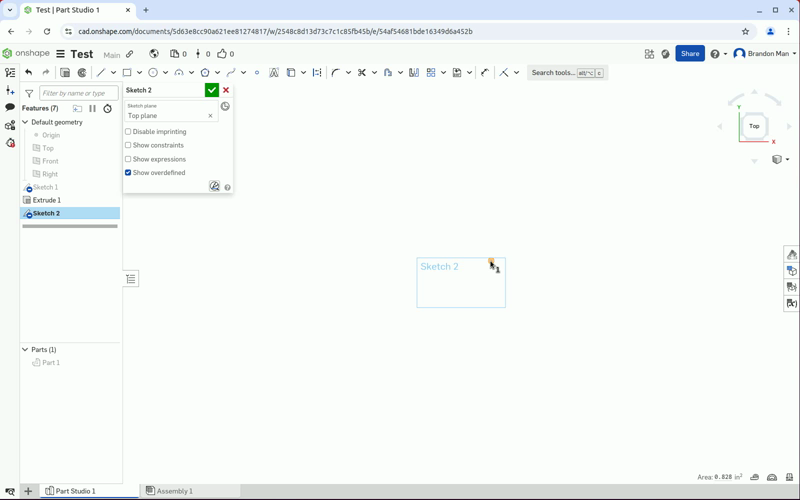
mouse_move(73, 352)
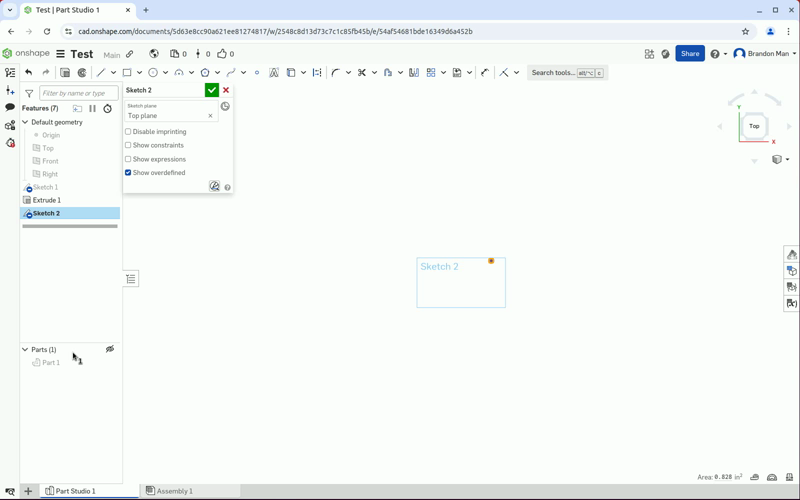
key(shift+y)
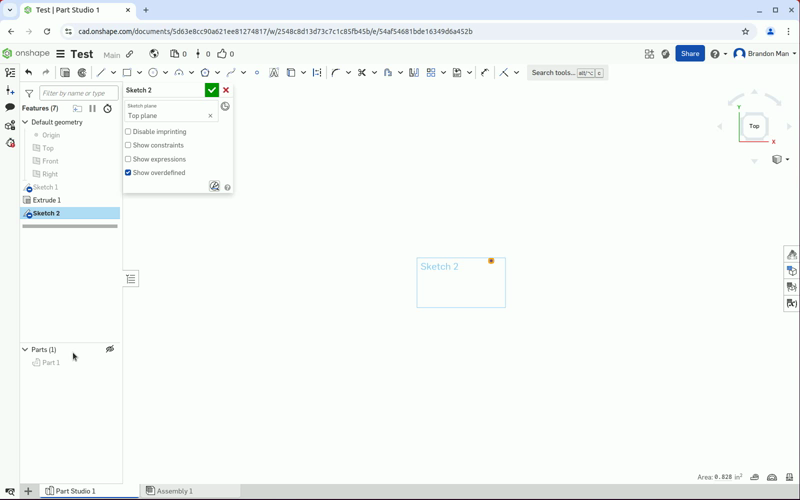
key(shift+e)
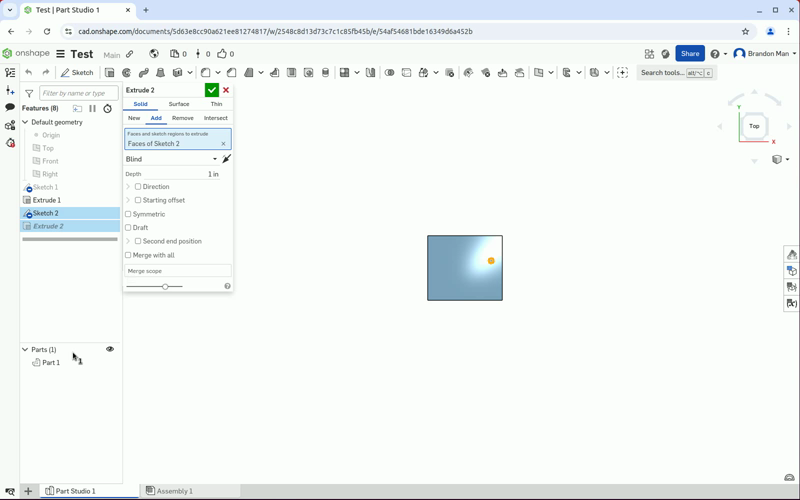
mouse_move(143, 106)
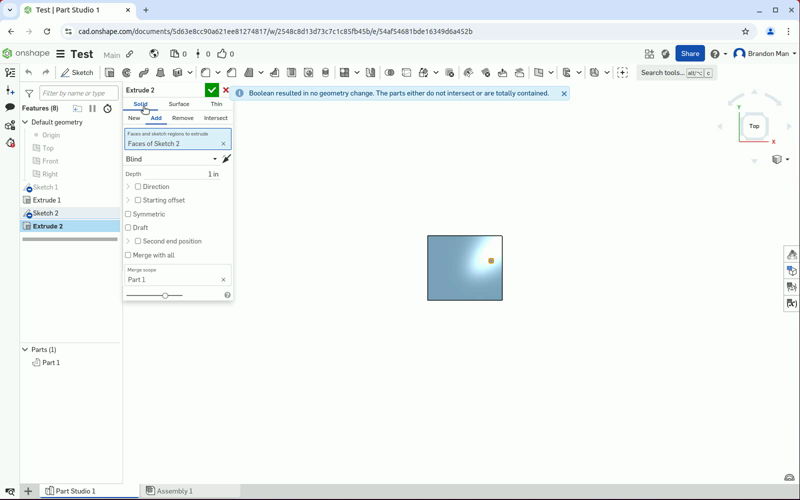
click(143, 106)
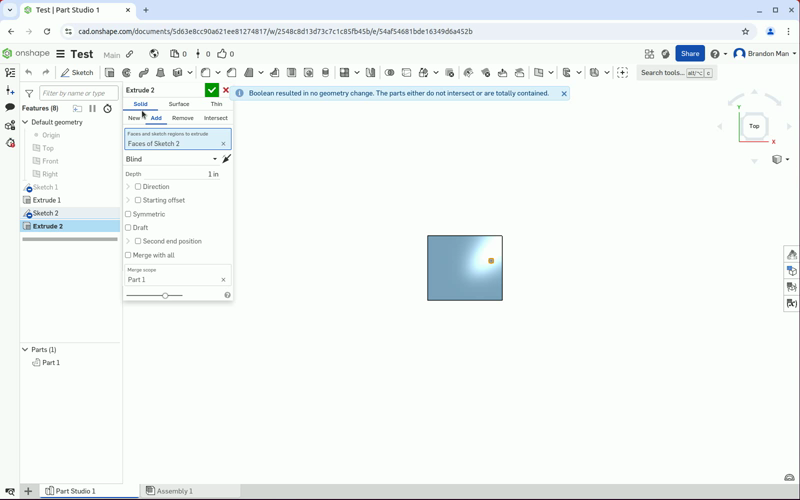
mouse_move(137, 120)
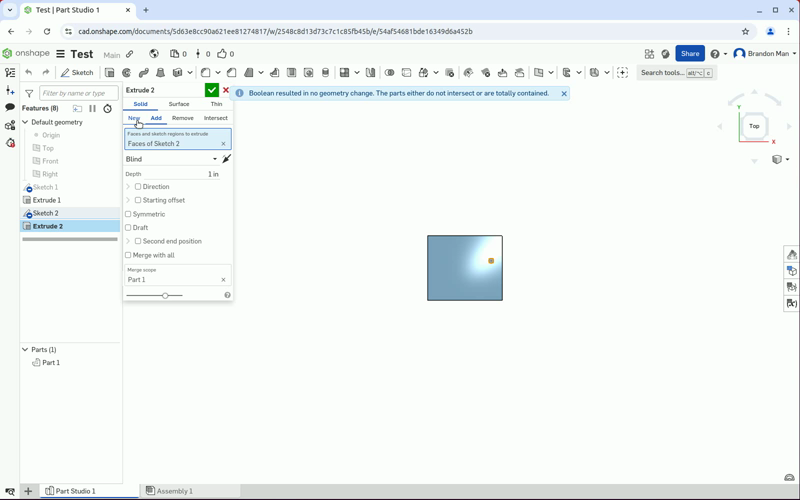
click(137, 120)
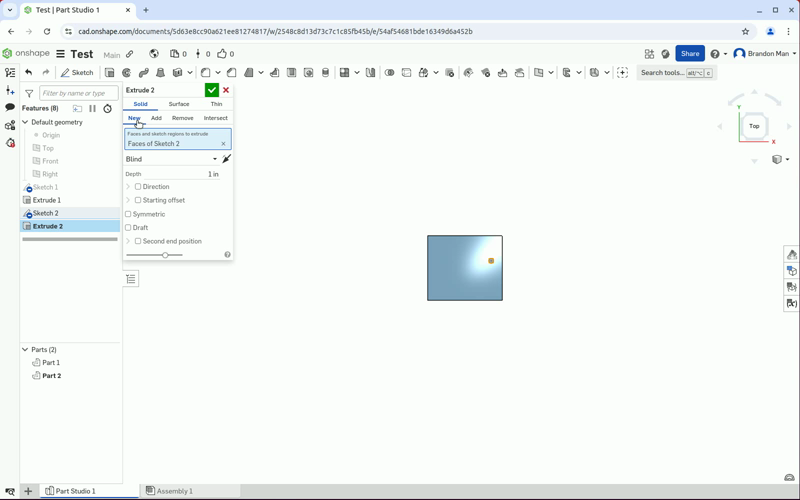
key(tab, 4)
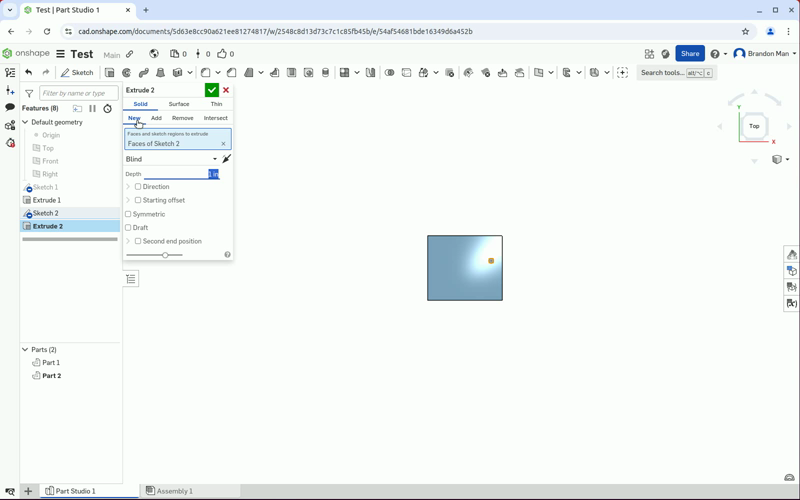
text(-0.963)
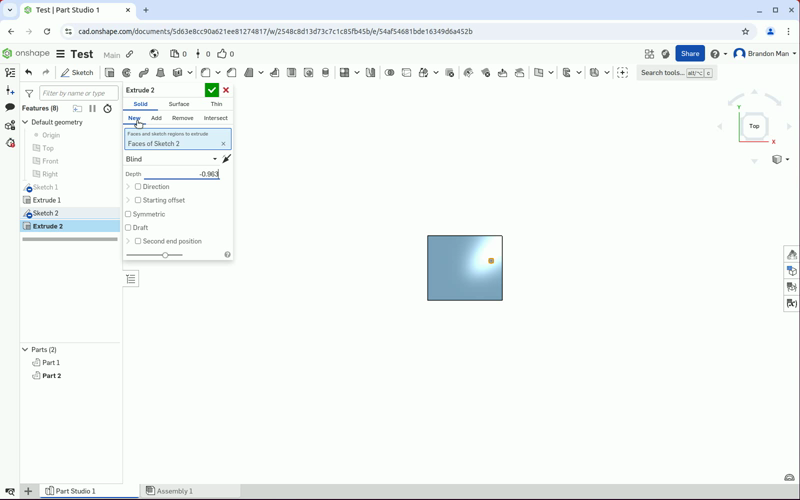
key(enter)
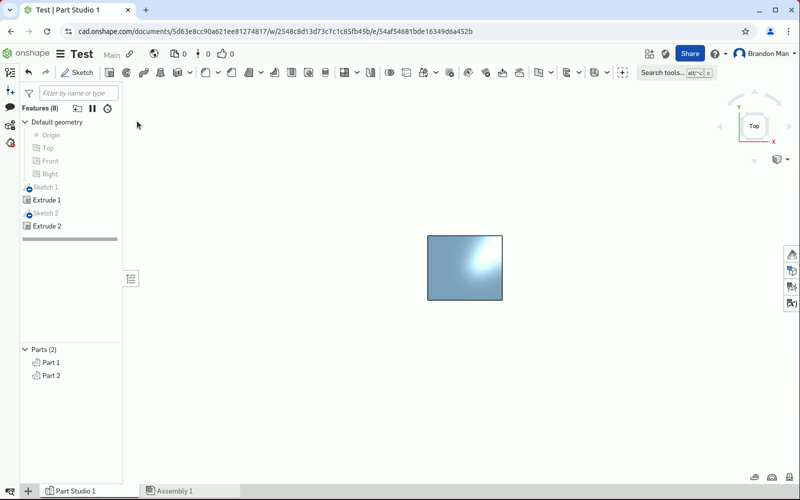
key(shift+h)
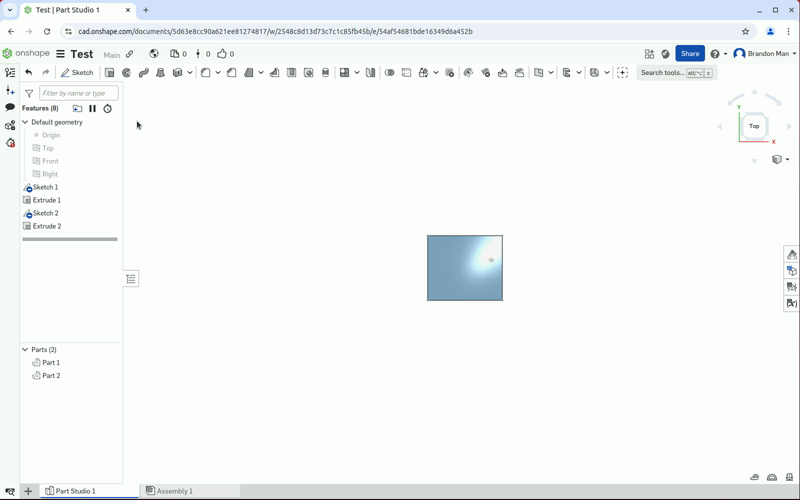
key(shift+h)
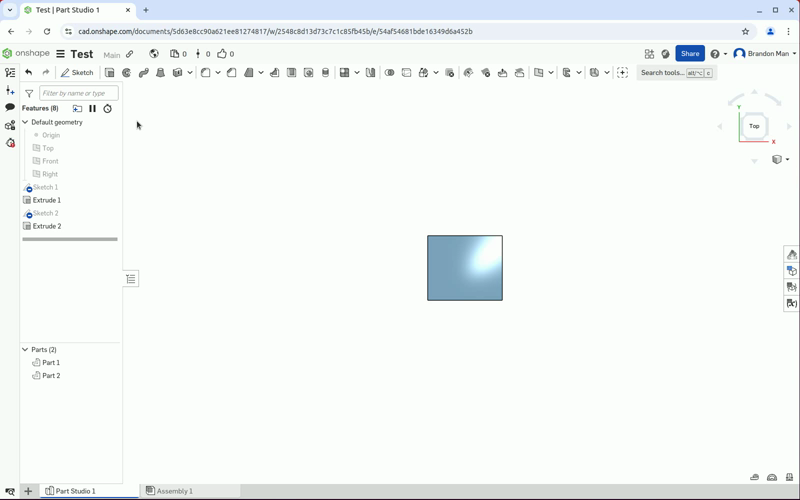
mouse_move(73, 189)
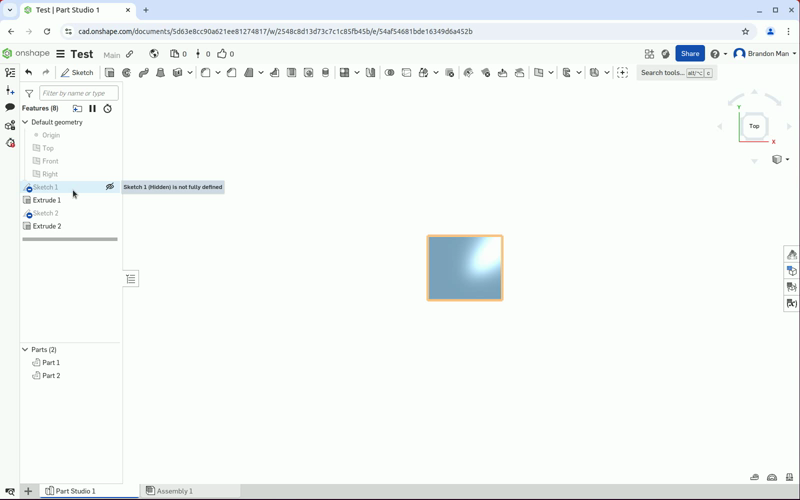
click(73, 189)
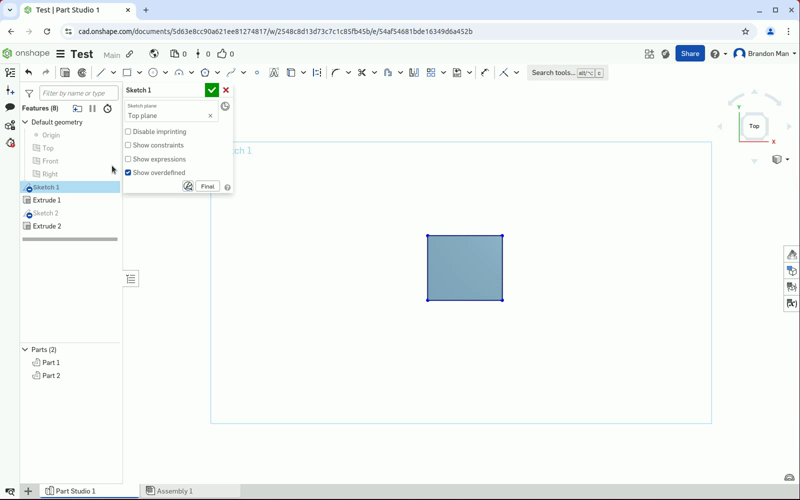
mouse_move(229, 92)
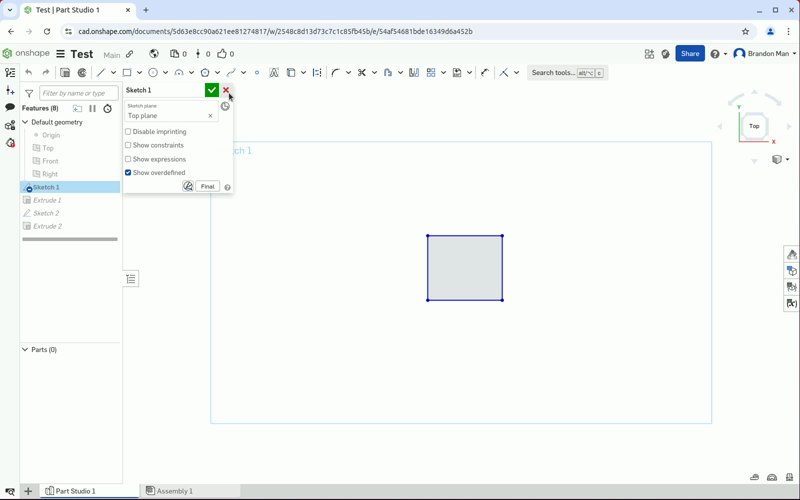
click(229, 92)
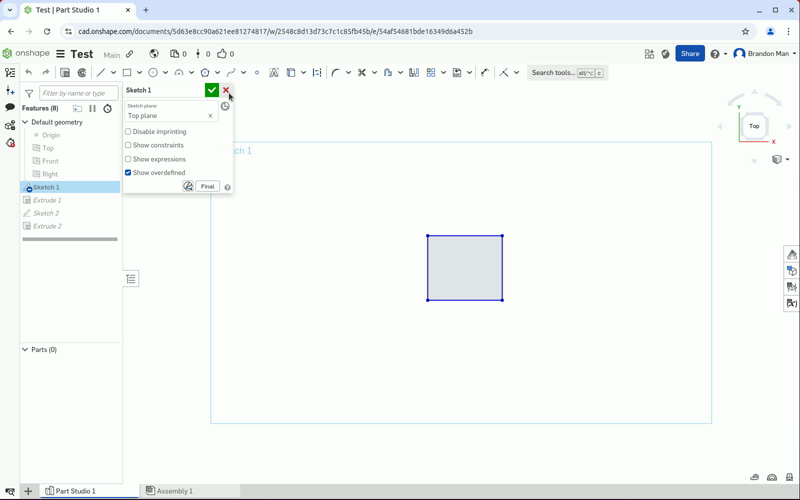
key(shift+s)
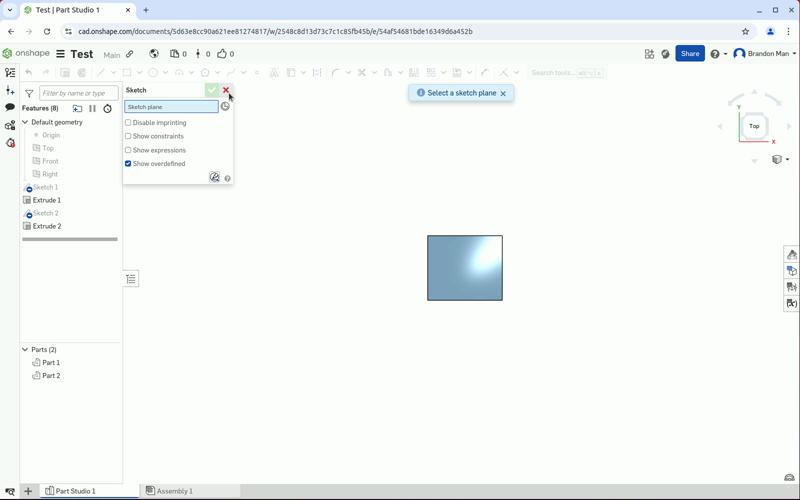
mouse_move(73, 150)
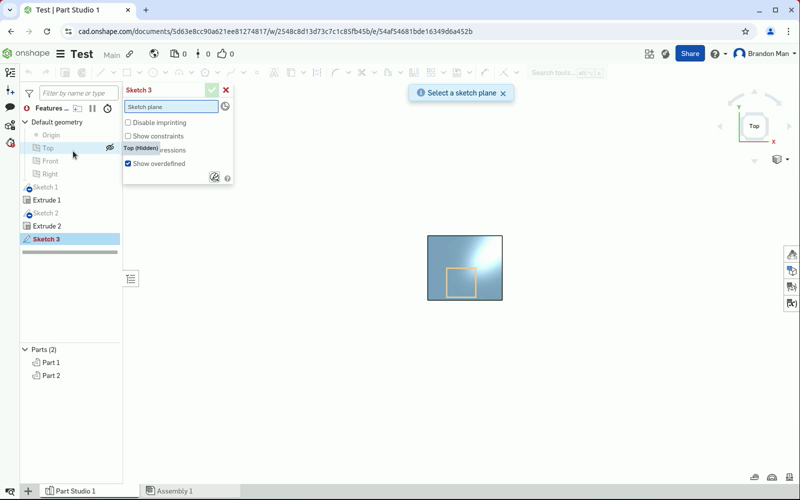
click(73, 150)
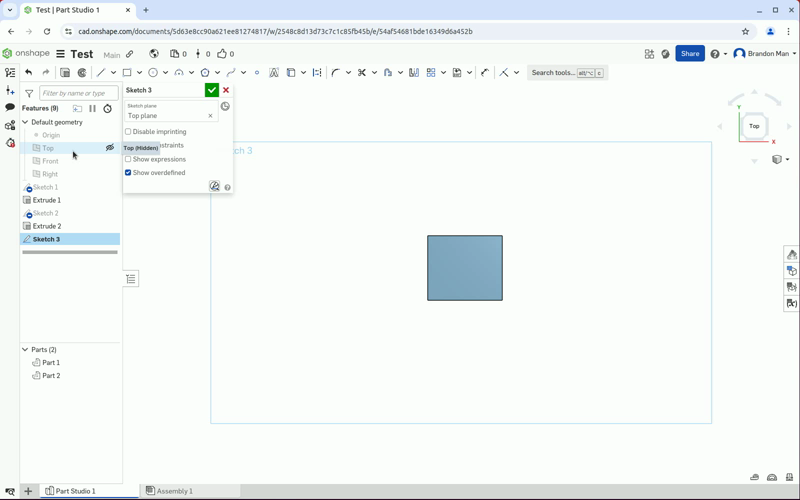
mouse_move(73, 352)
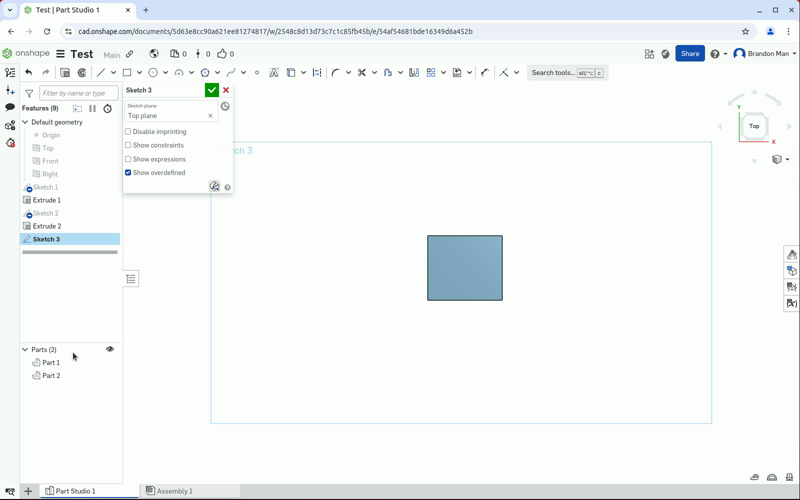
key(y)
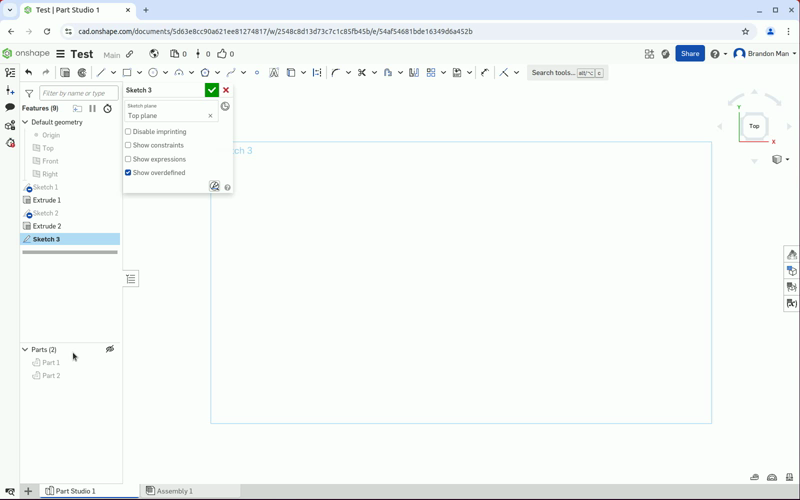
key(c)
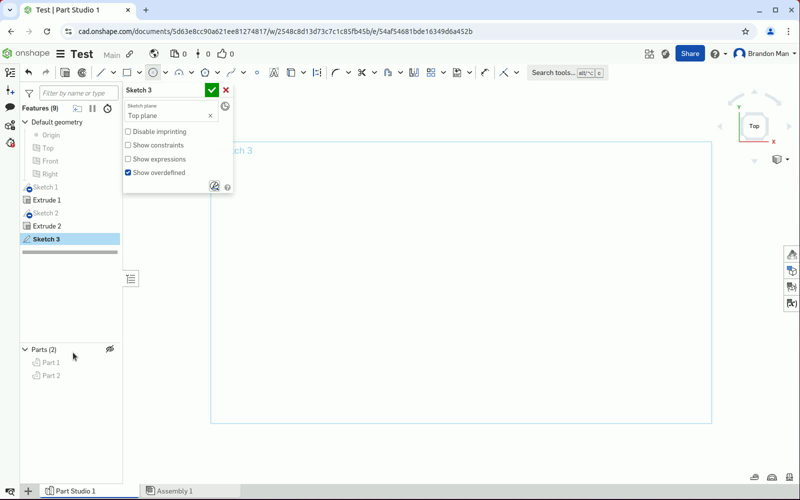
key_down(shift)
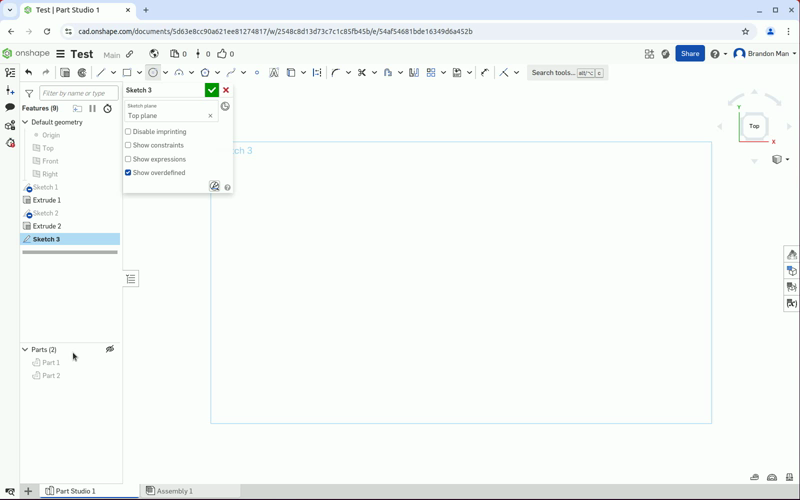
mouse_move(481, 260)
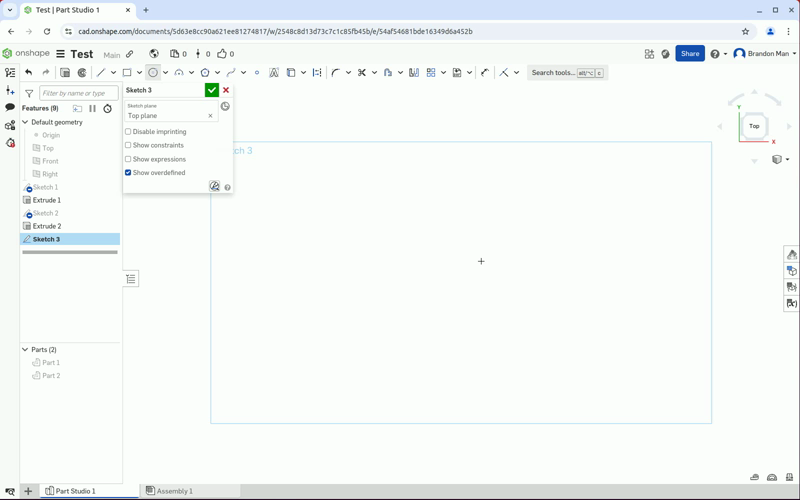
click(481, 260)
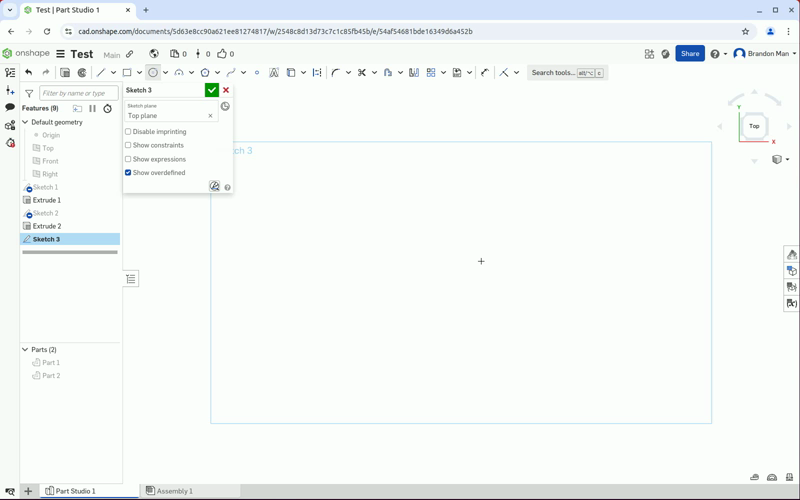
key_up(shift)
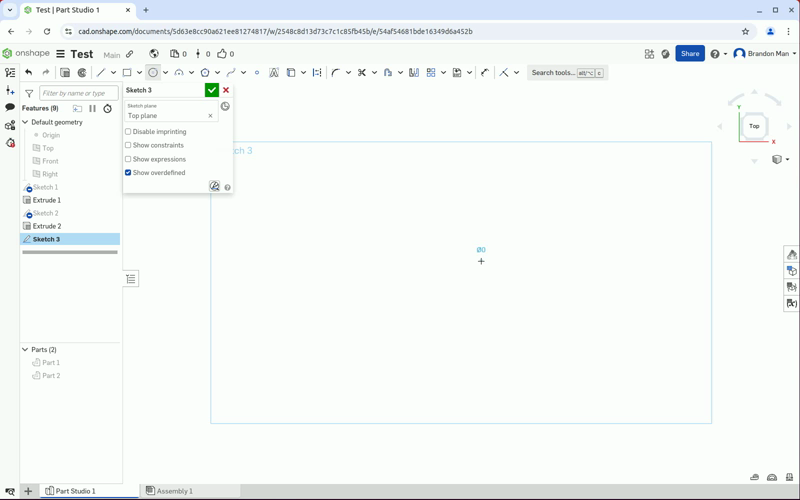
mouse_move(483, 260)
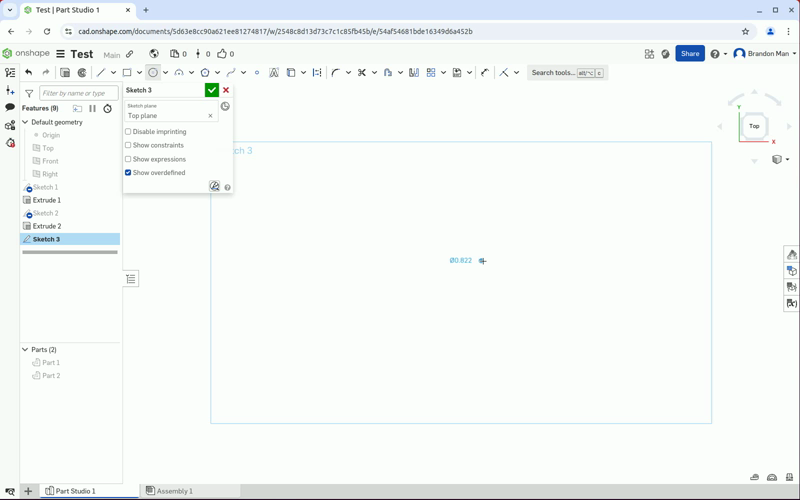
scroll(6)
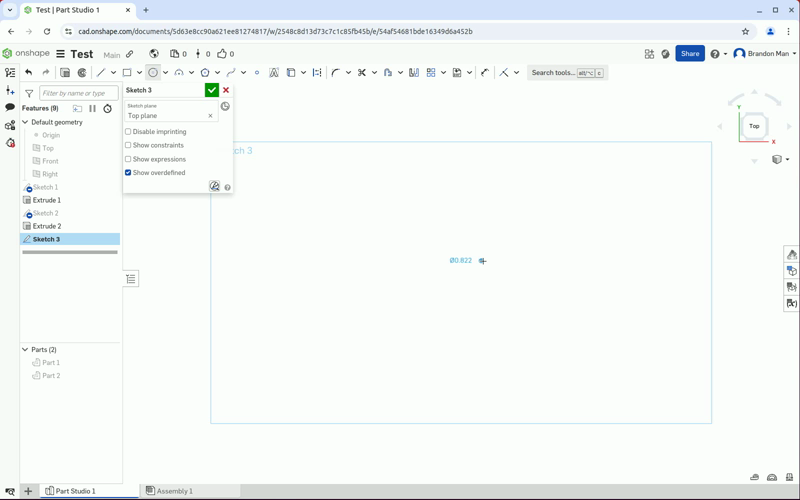
scroll(6)
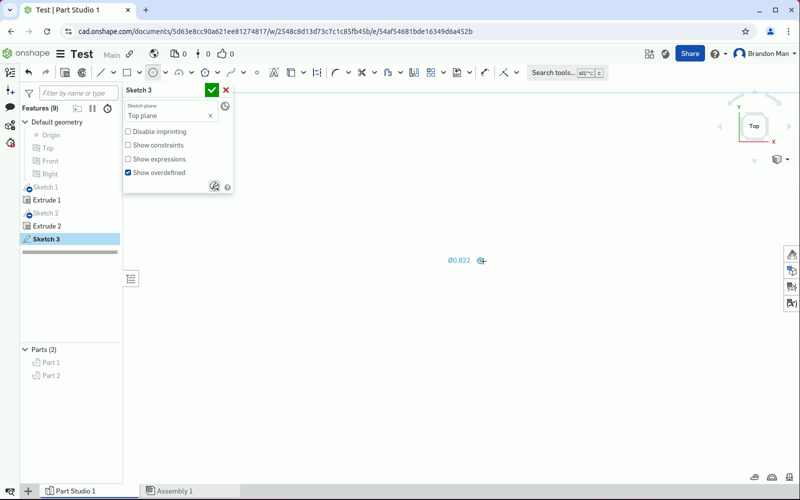
scroll(6)
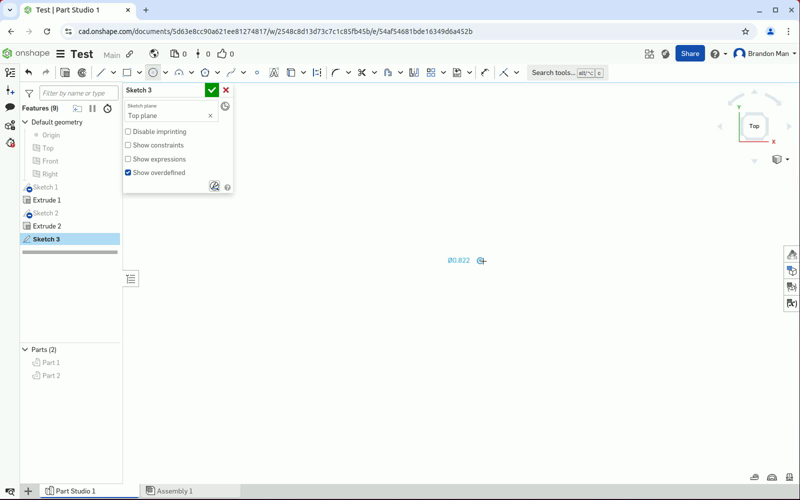
scroll(6)
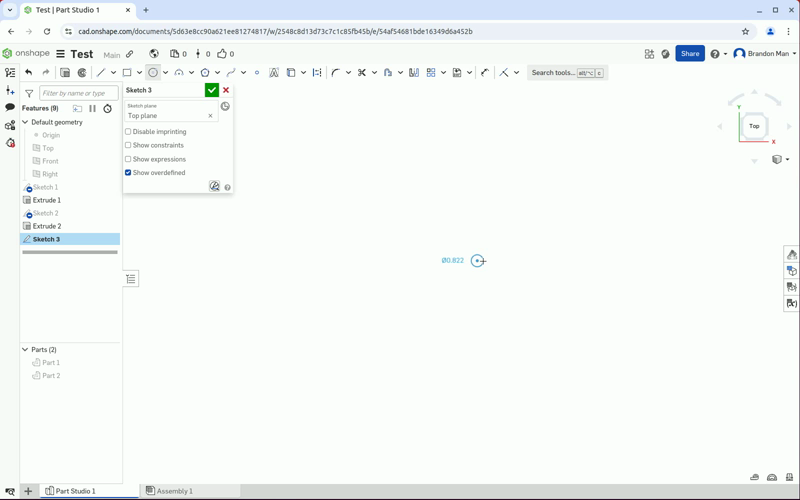
scroll(6)
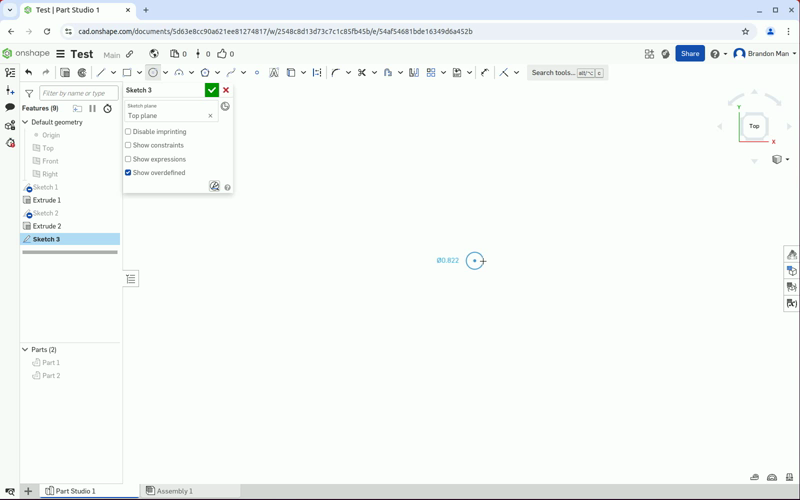
scroll(6)
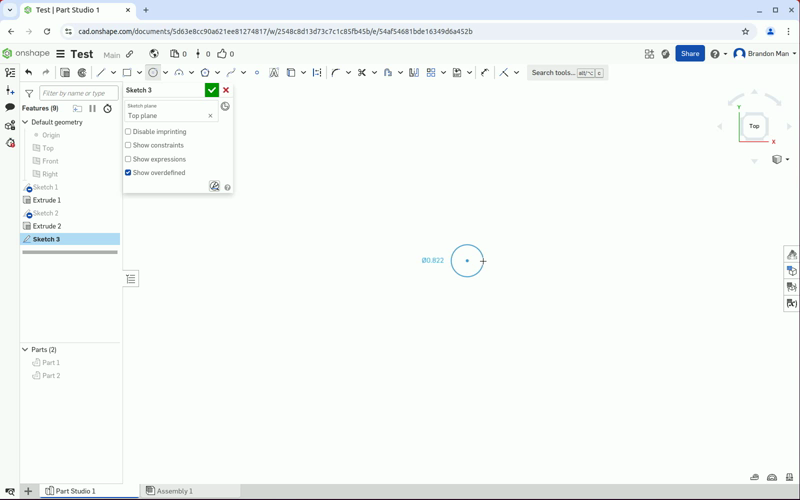
scroll(6)
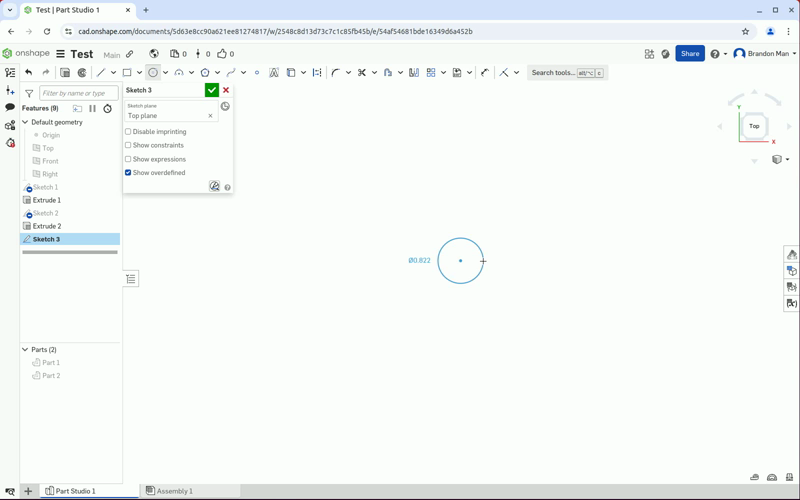
click(483, 260)
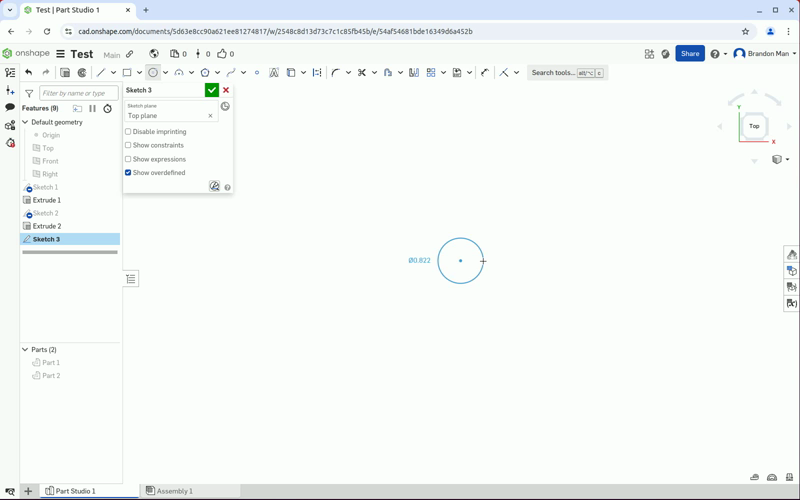
scroll(-6)
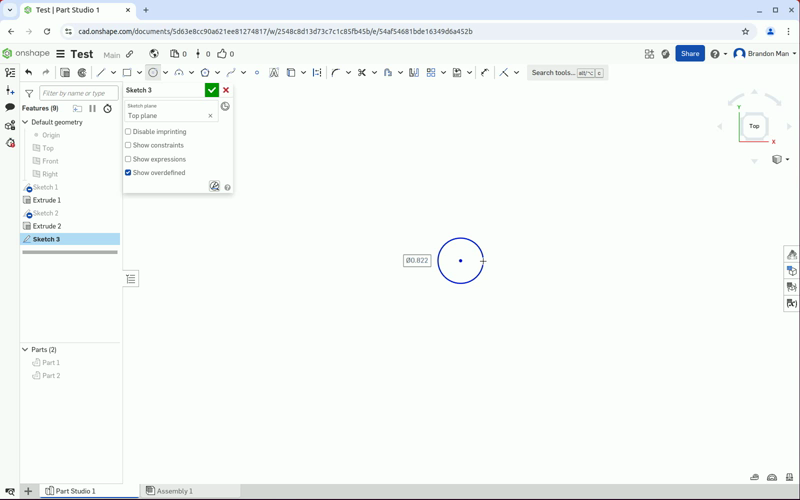
scroll(-6)
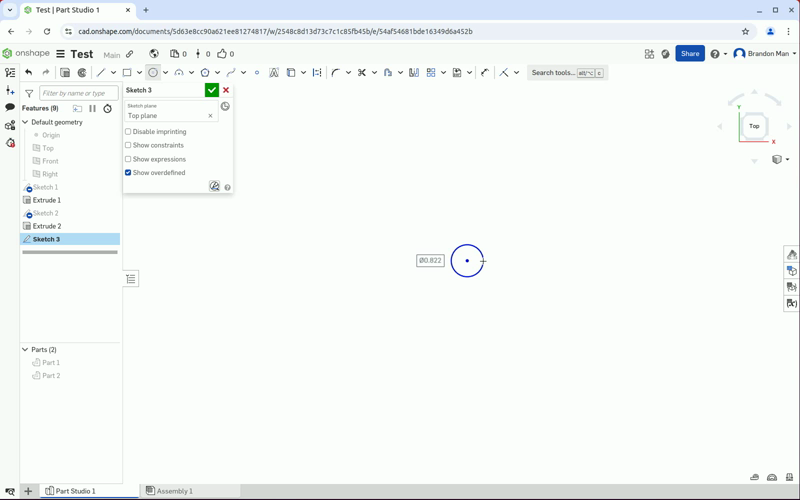
scroll(-6)
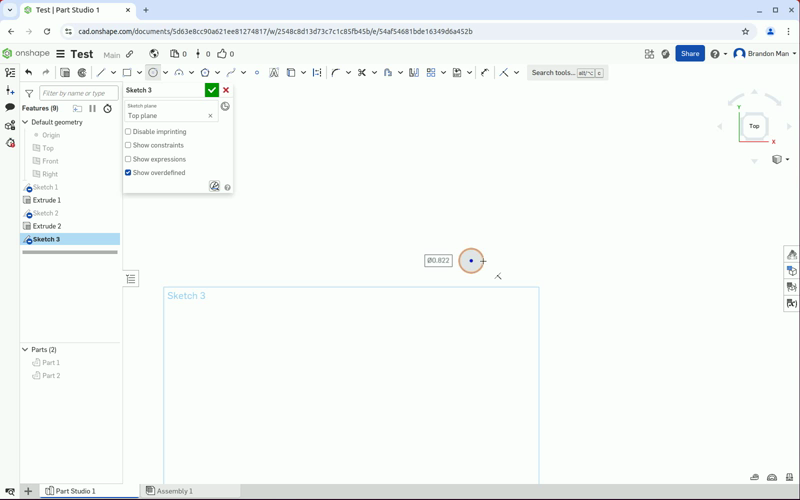
scroll(-6)
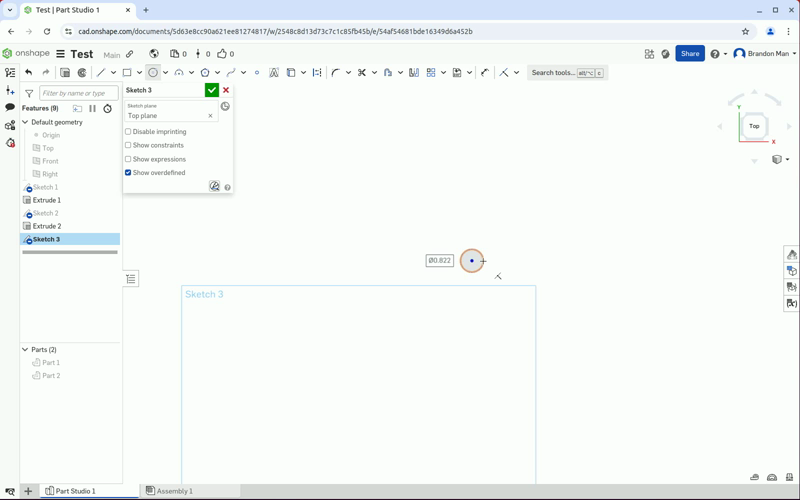
scroll(-6)
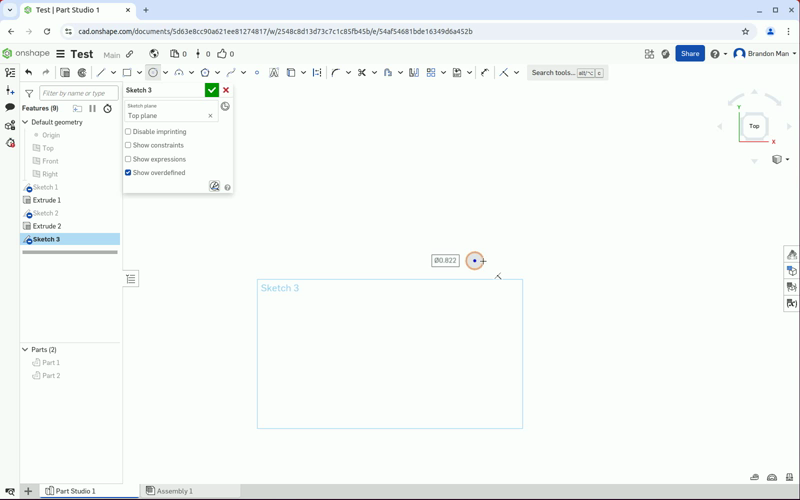
scroll(-6)
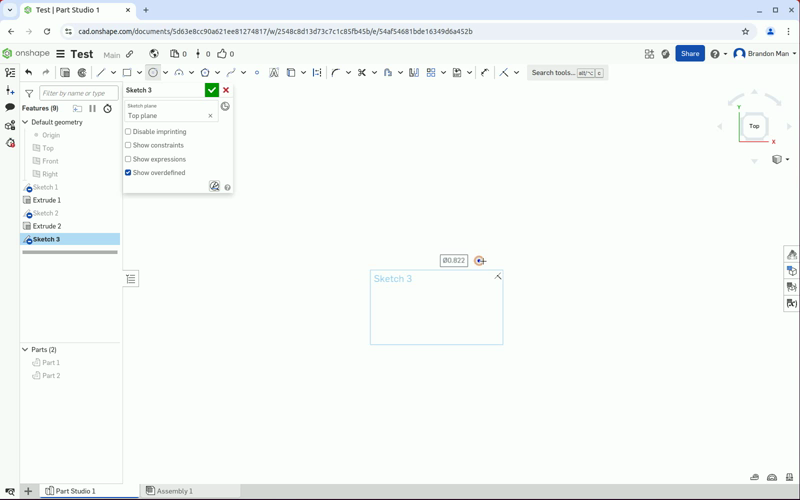
scroll(-6)
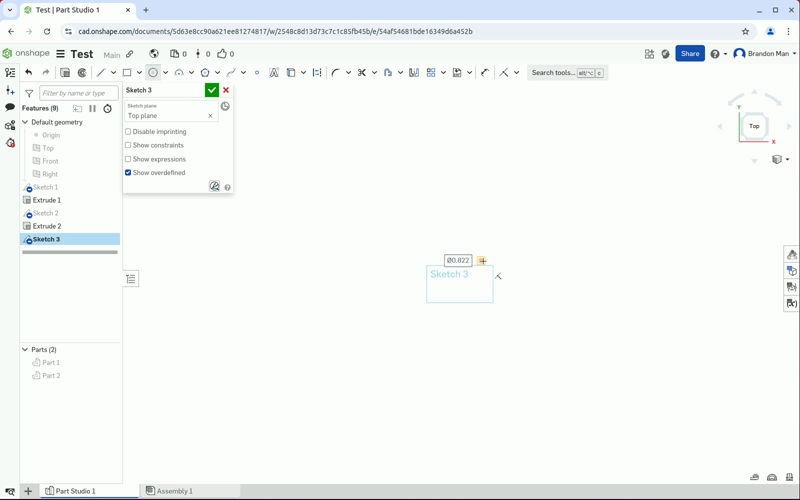
key(esc)
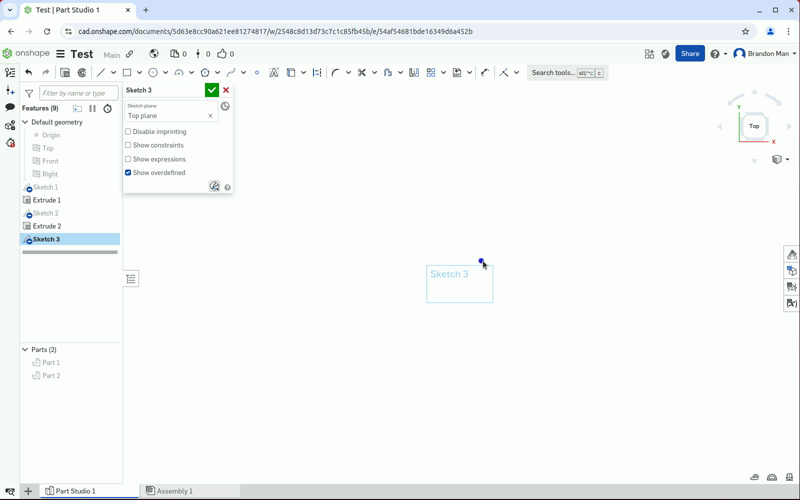
mouse_move(482, 259)
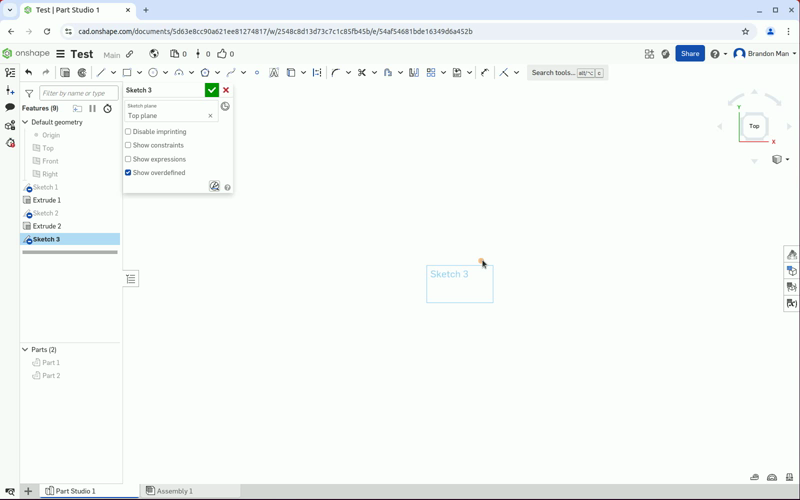
scroll(6)
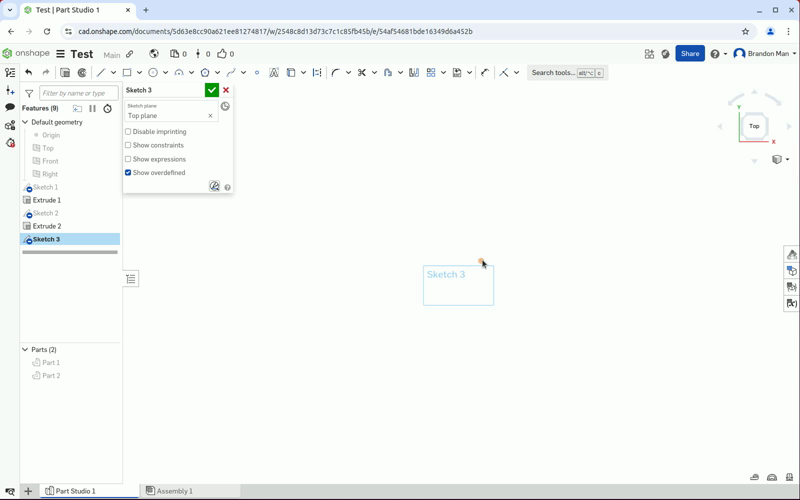
scroll(6)
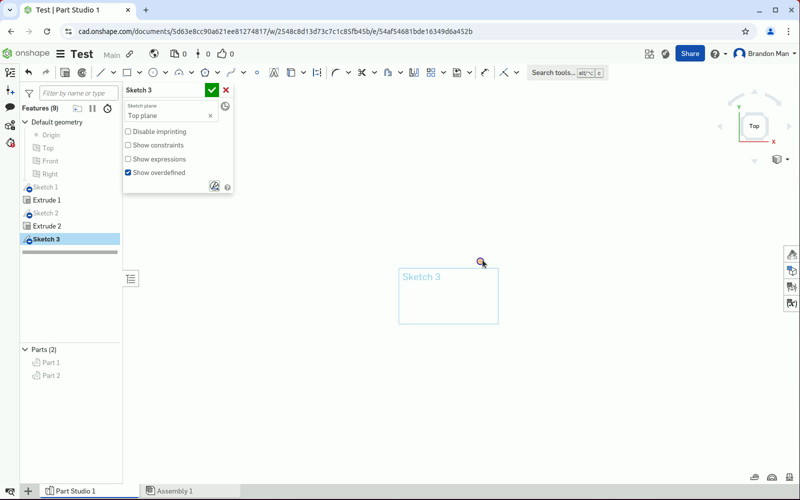
scroll(6)
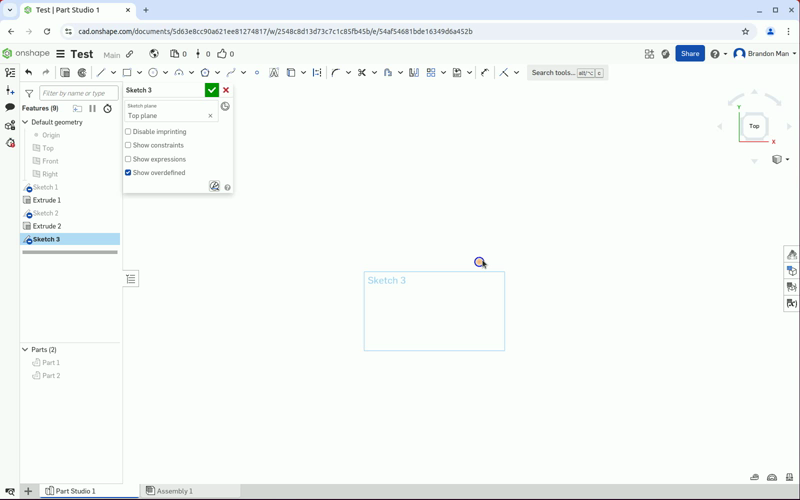
scroll(6)
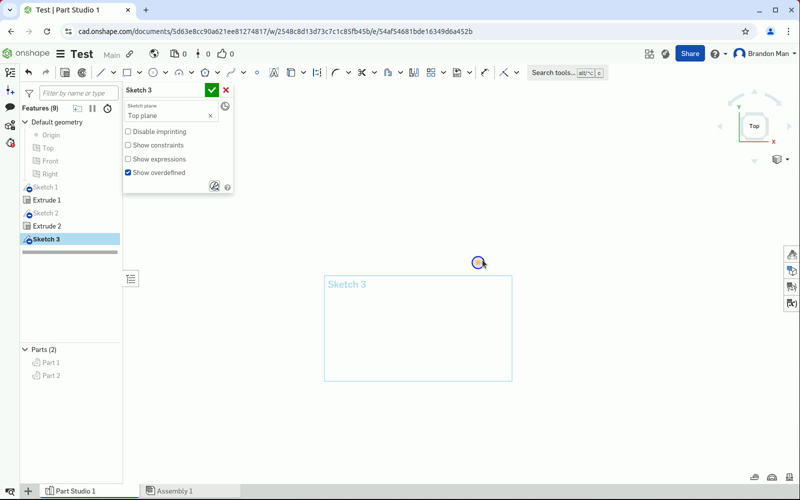
scroll(6)
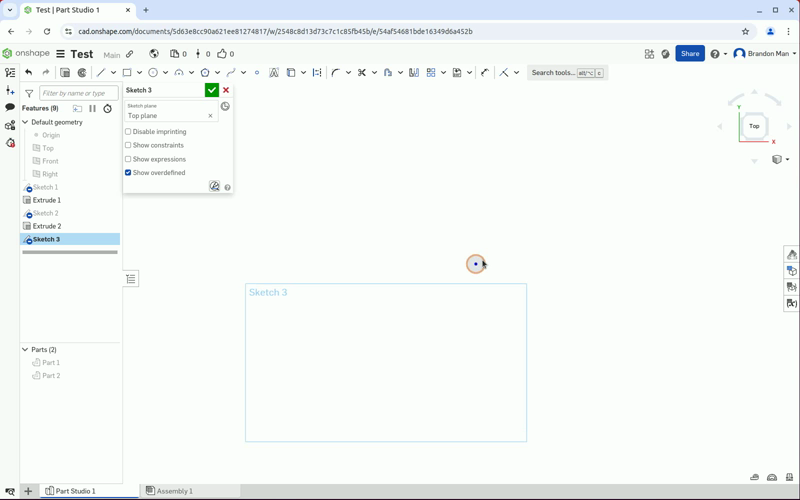
scroll(6)
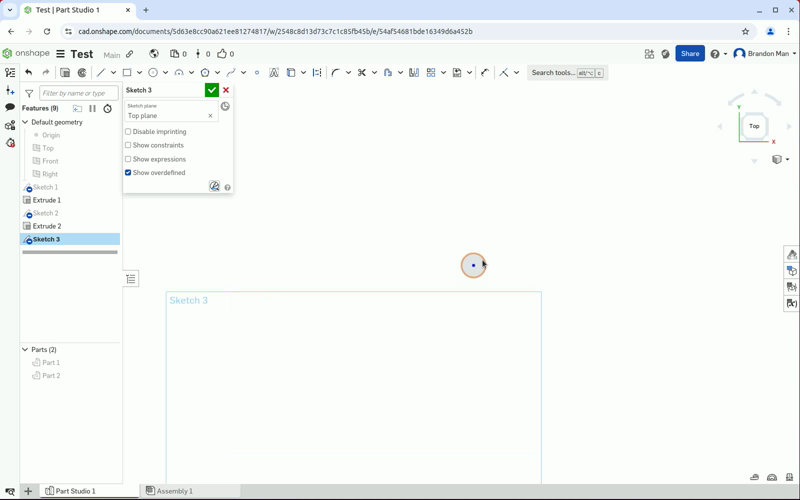
scroll(6)
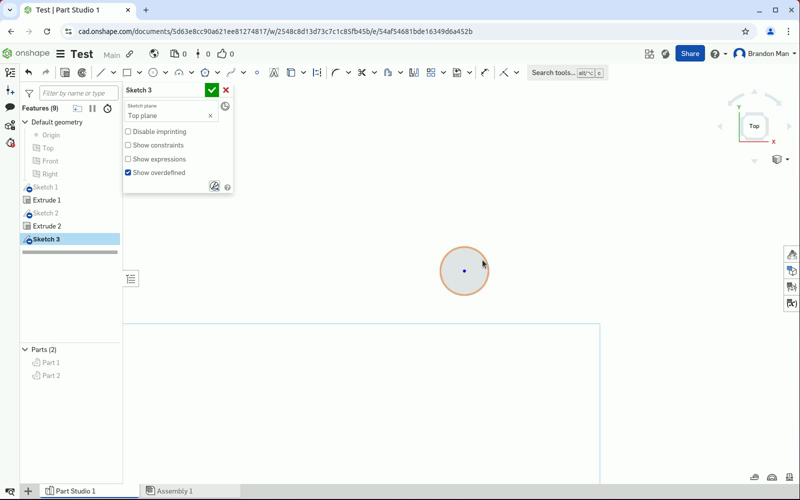
click(482, 259)
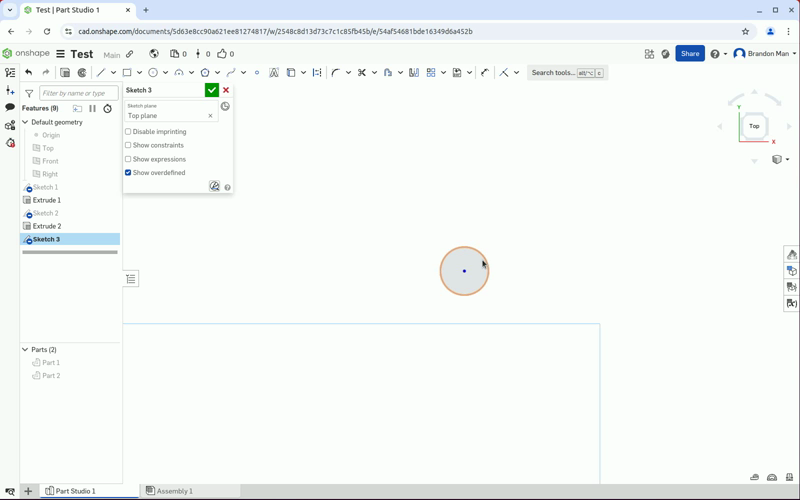
scroll(-6)
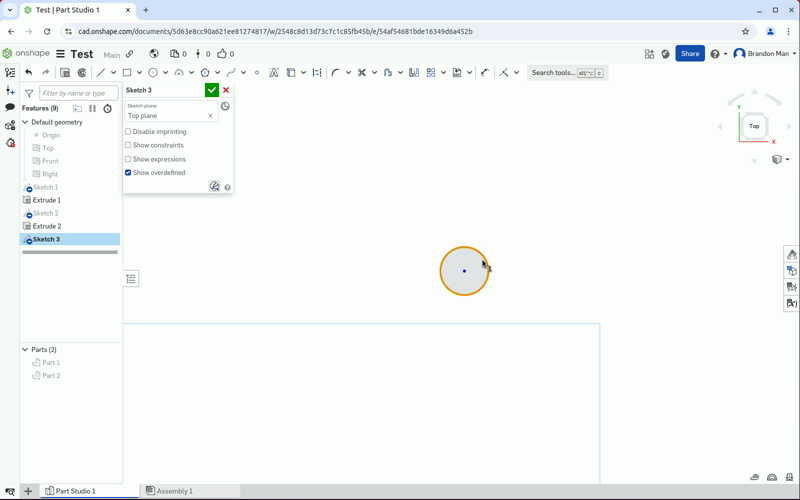
scroll(-6)
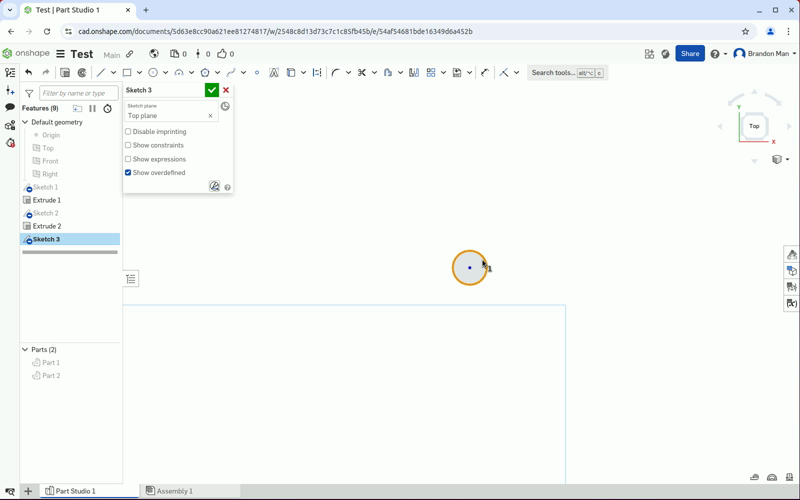
scroll(-6)
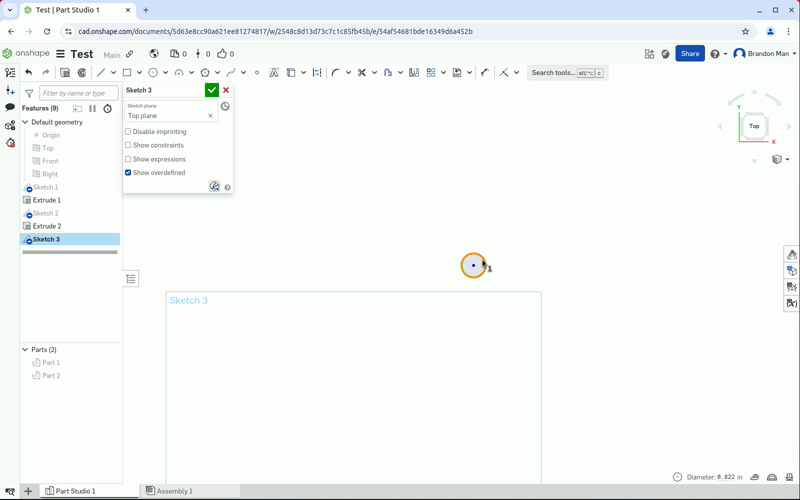
scroll(-6)
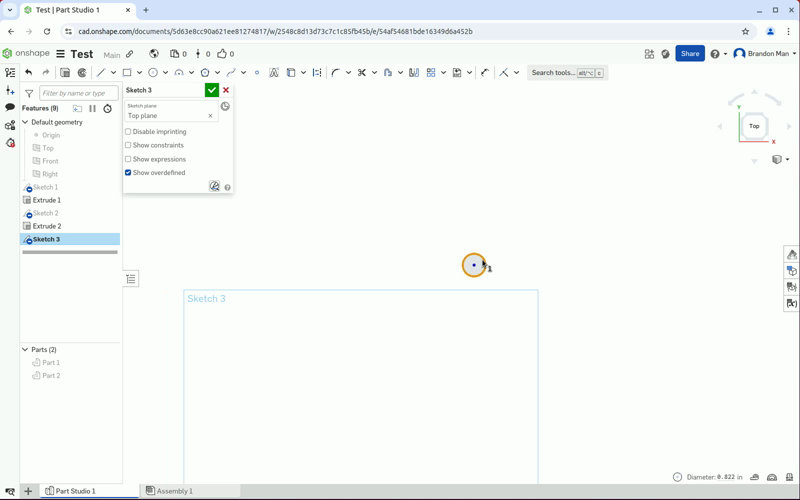
scroll(-6)
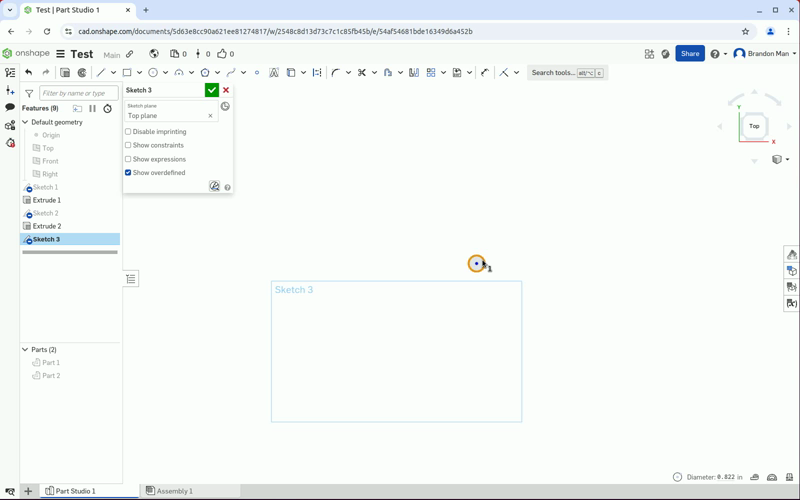
scroll(-6)
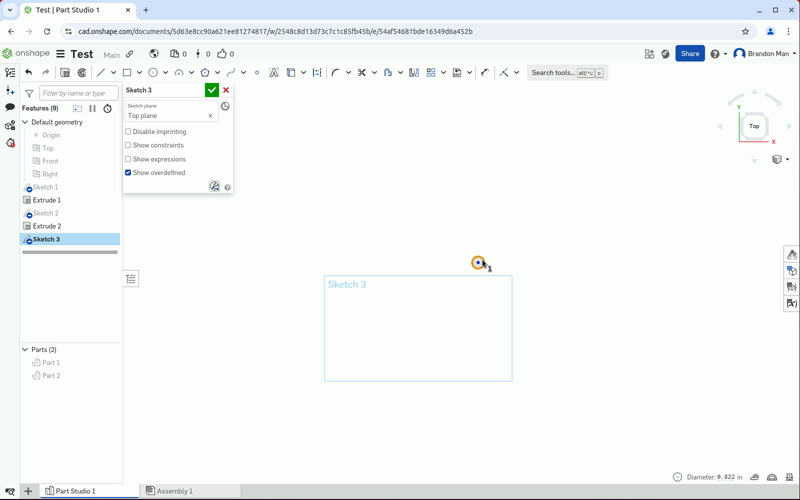
scroll(-6)
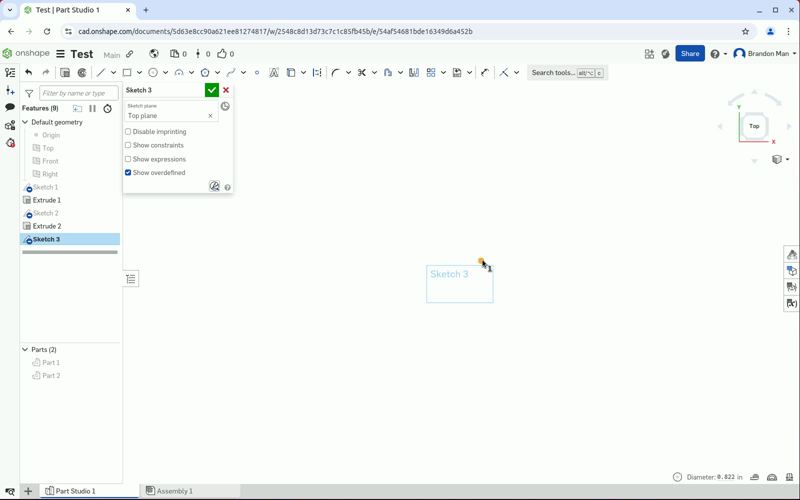
mouse_move(73, 352)
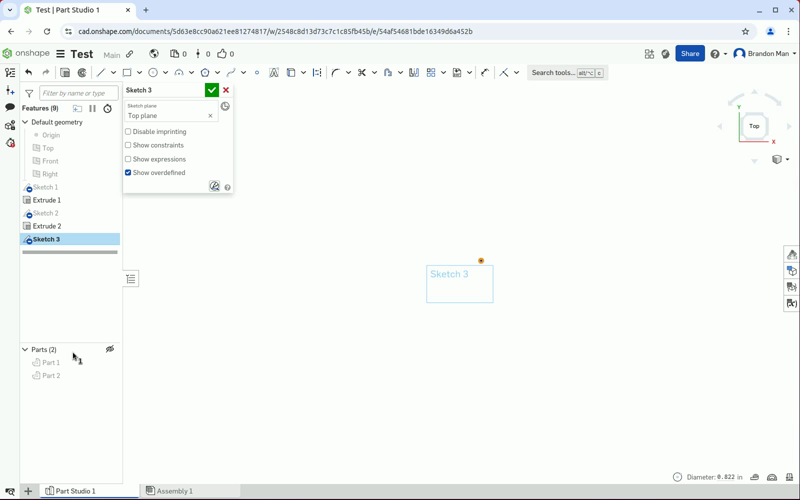
key(shift+y)
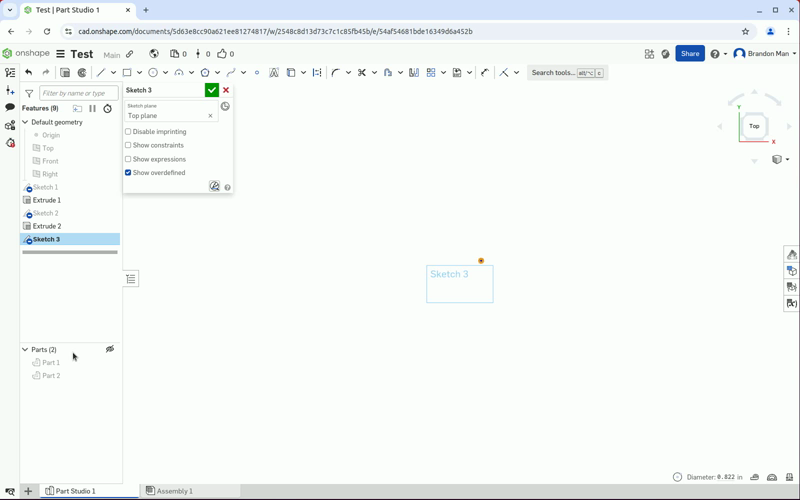
key(shift+e)
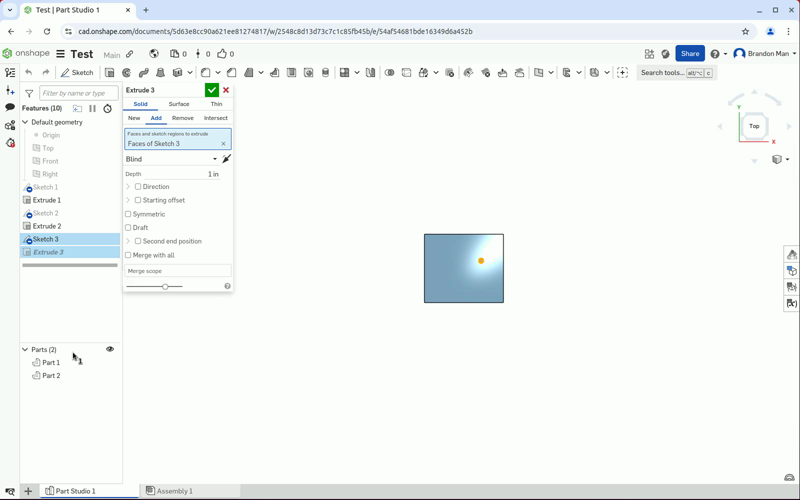
mouse_move(143, 106)
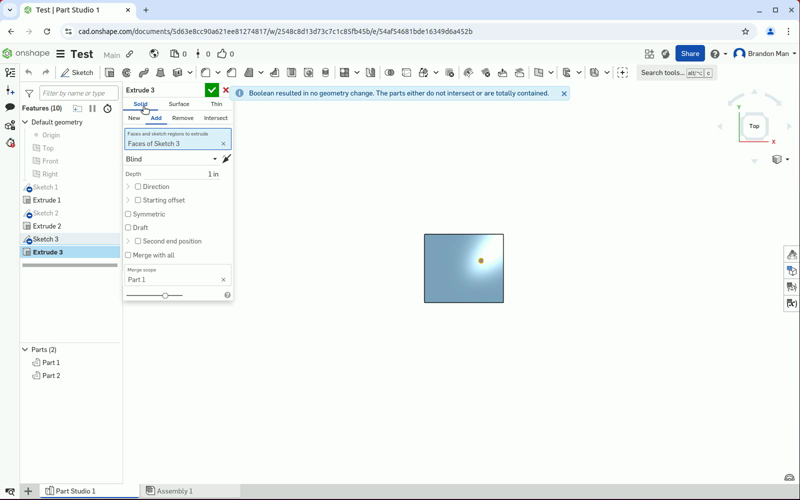
click(143, 106)
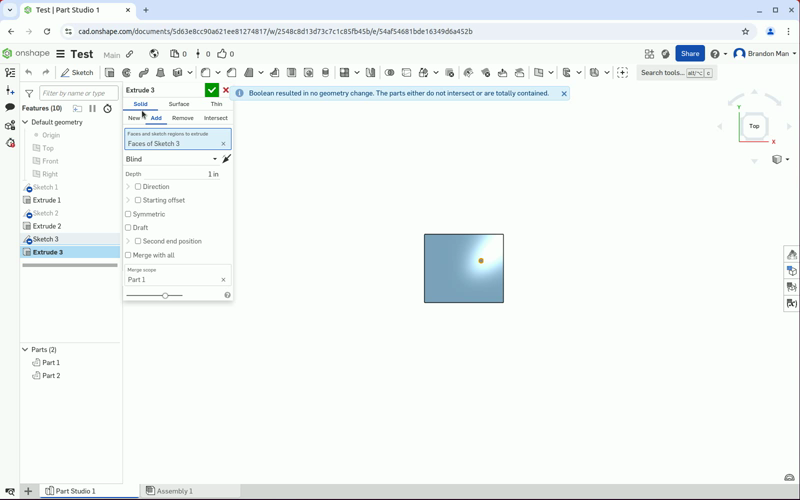
mouse_move(137, 120)
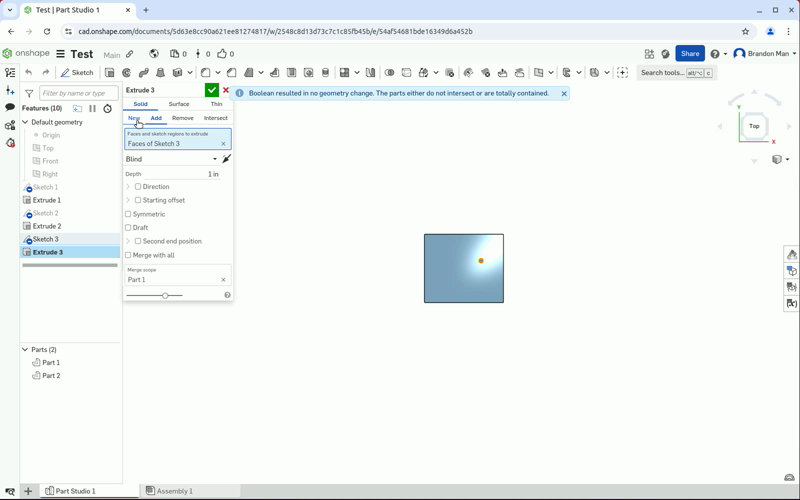
click(137, 120)
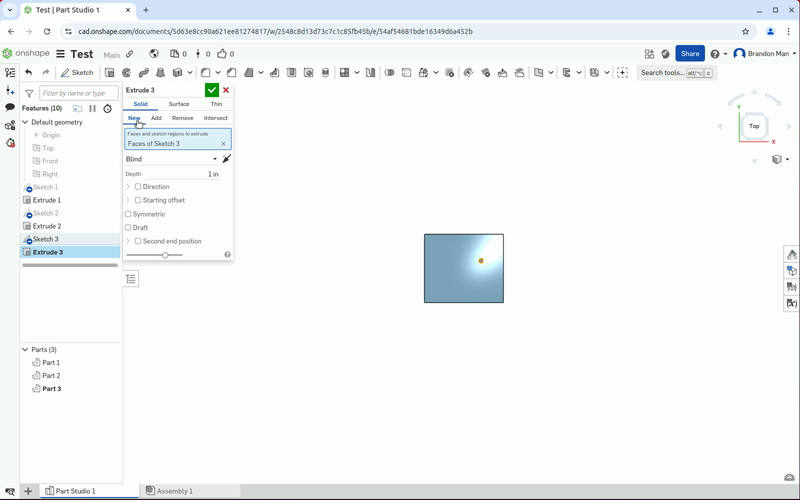
key(tab, 4)
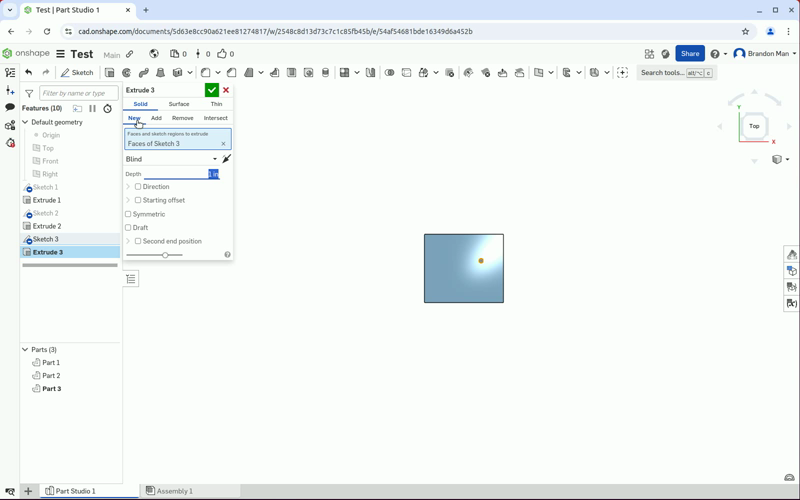
text(-0.963)
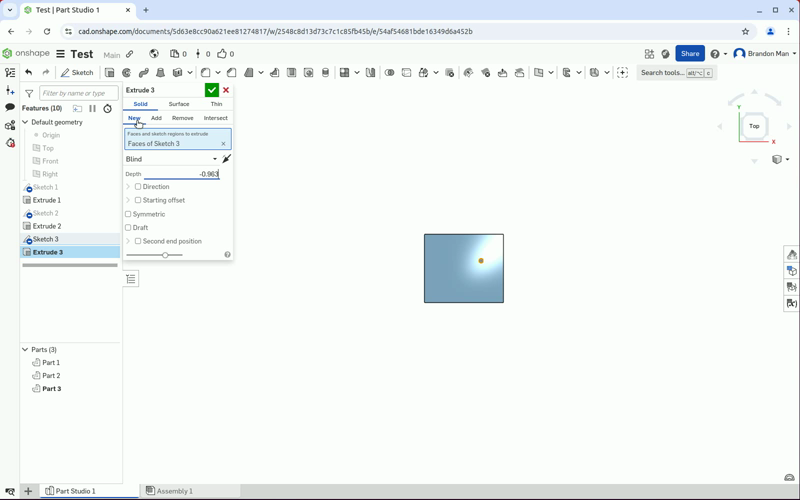
key(enter)
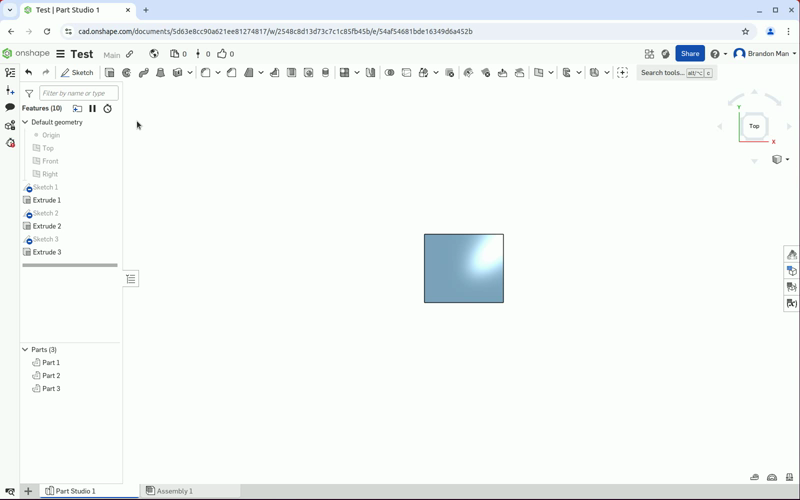
key(shift+h)
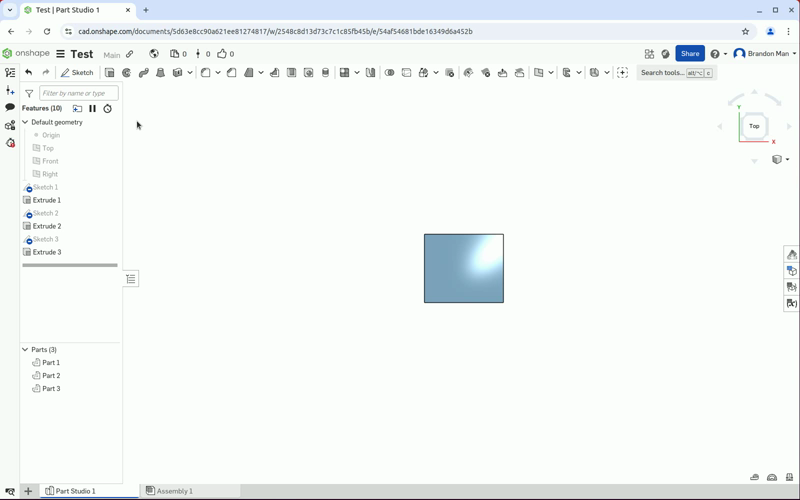
key(shift+h)
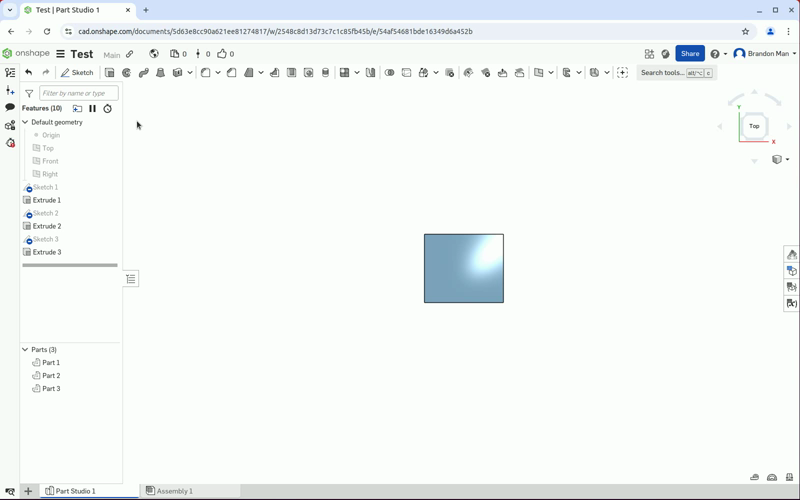
mouse_move(73, 189)
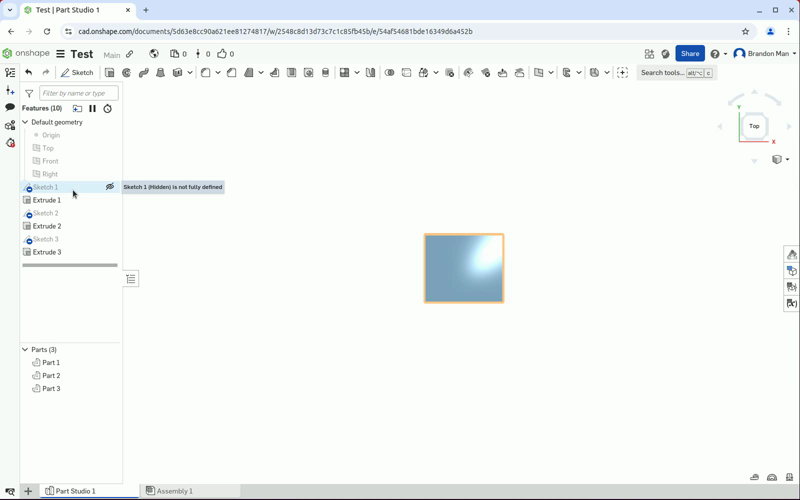
click(73, 189)
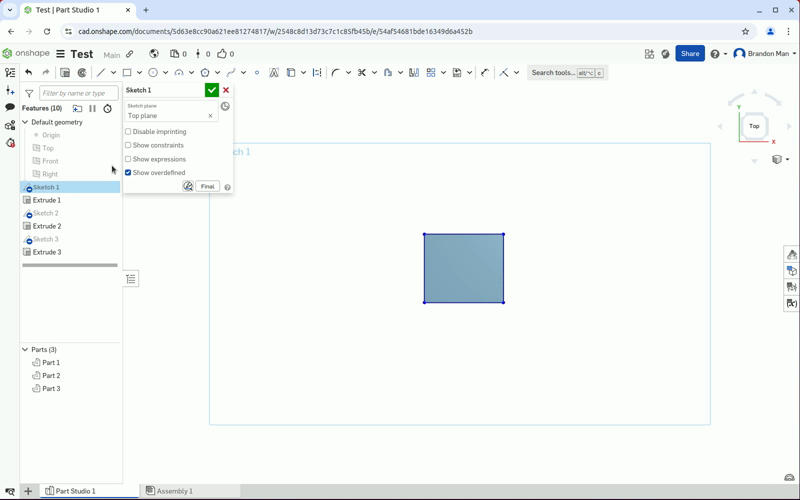
mouse_move(229, 92)
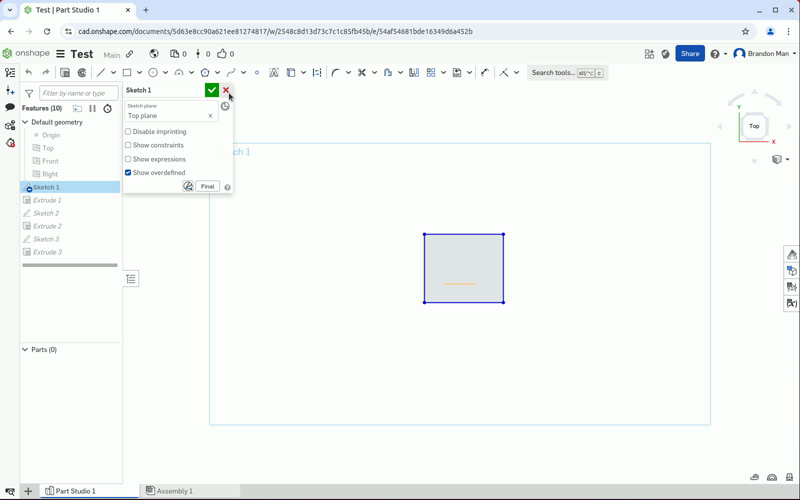
click(229, 92)
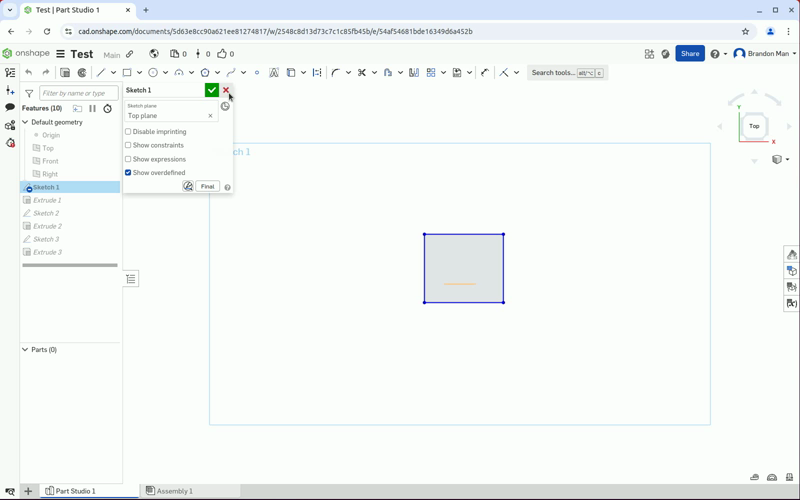
key(shift+s)
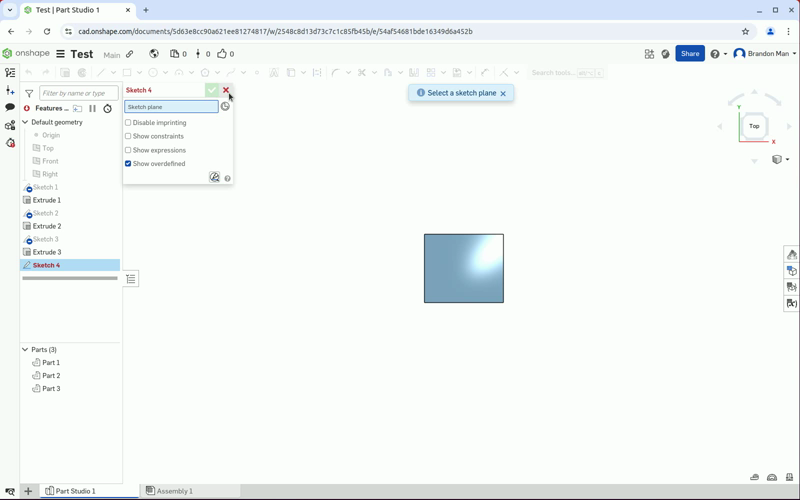
mouse_move(73, 150)
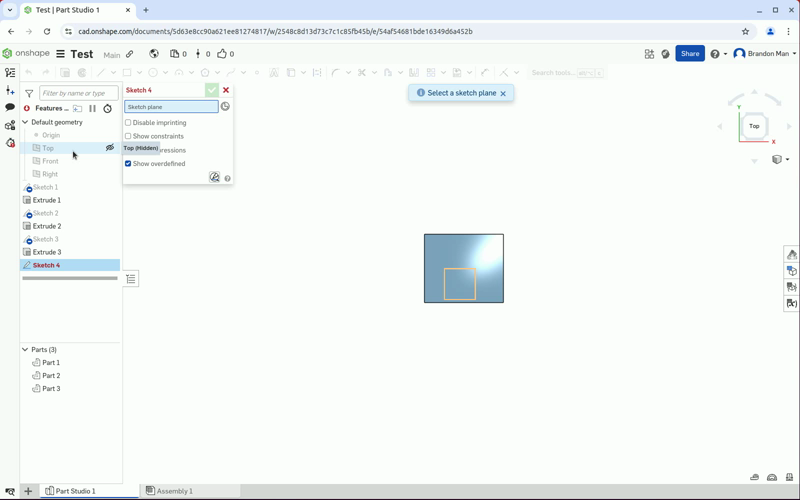
click(73, 150)
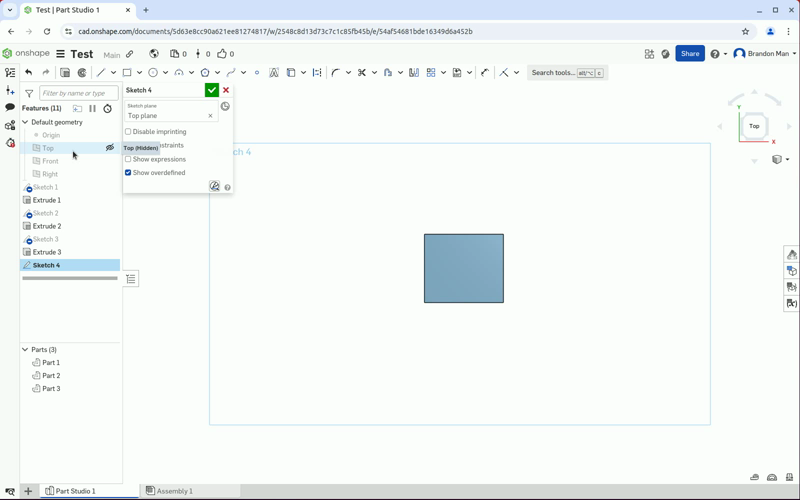
mouse_move(73, 352)
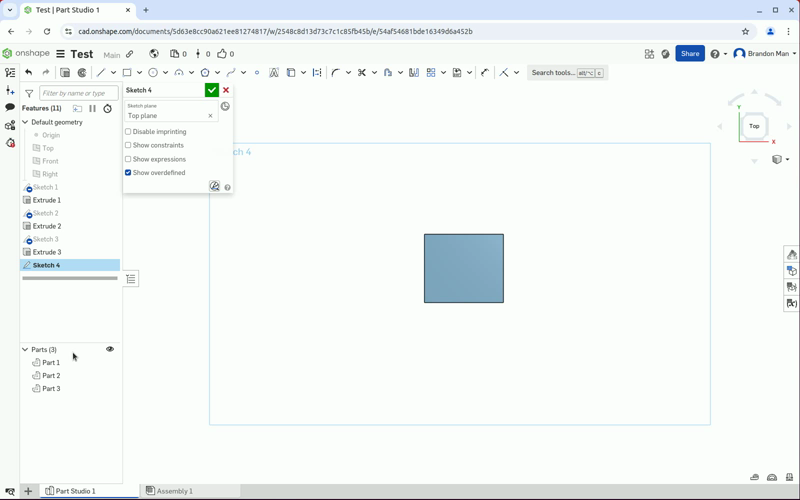
key(y)
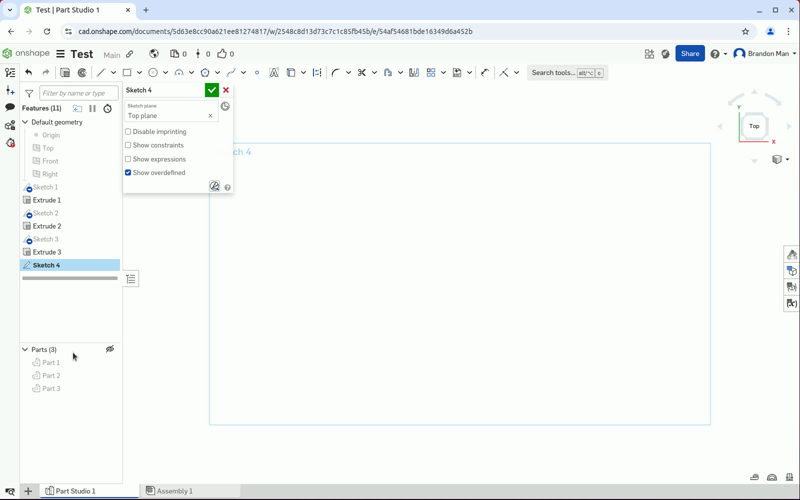
key(c)
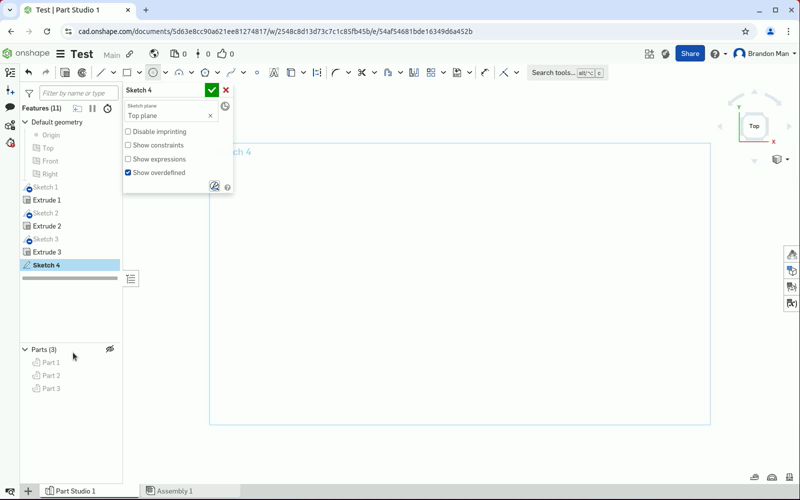
key_down(shift)
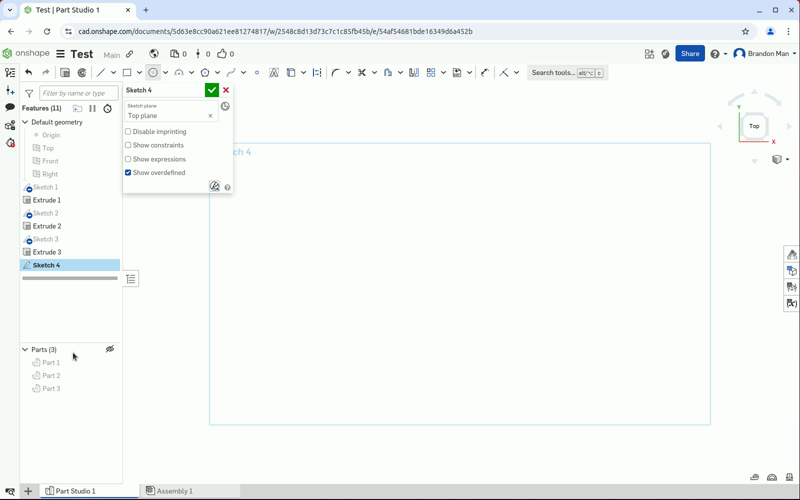
mouse_move(469, 260)
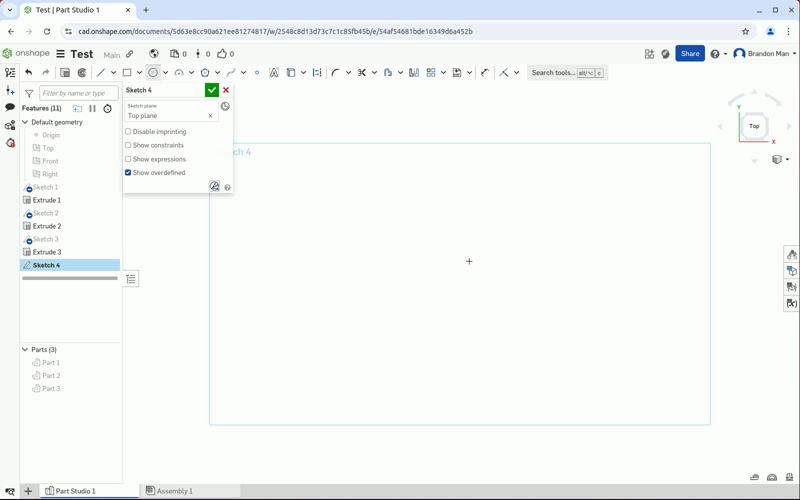
click(469, 260)
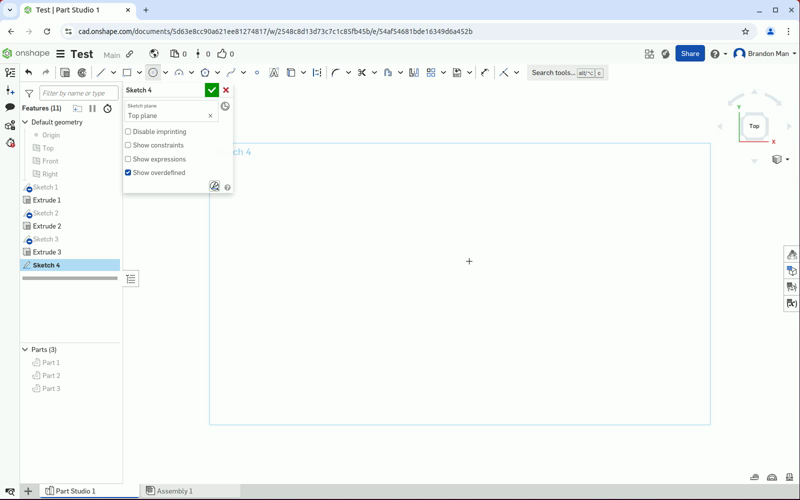
key_up(shift)
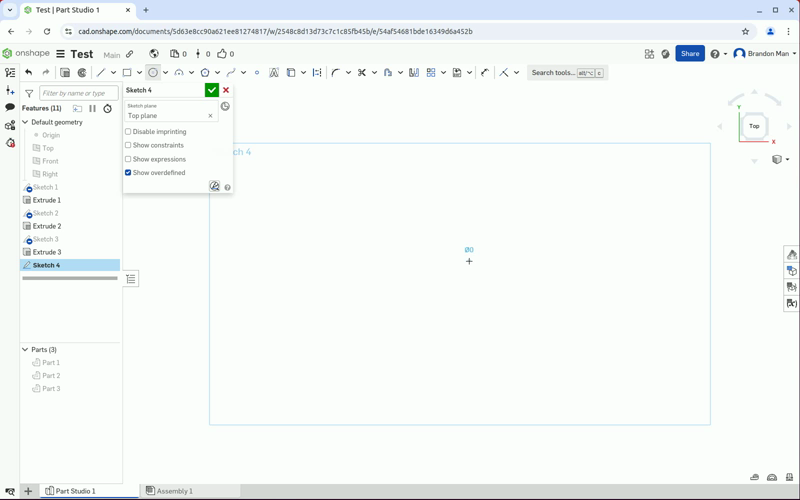
mouse_move(471, 260)
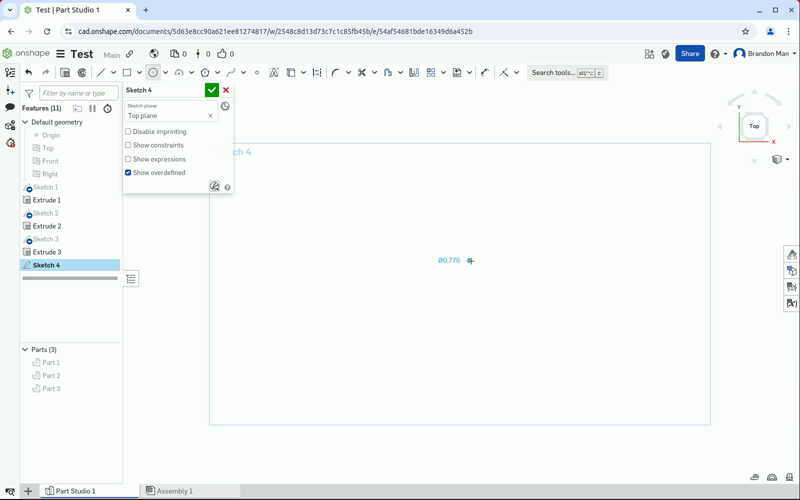
scroll(6)
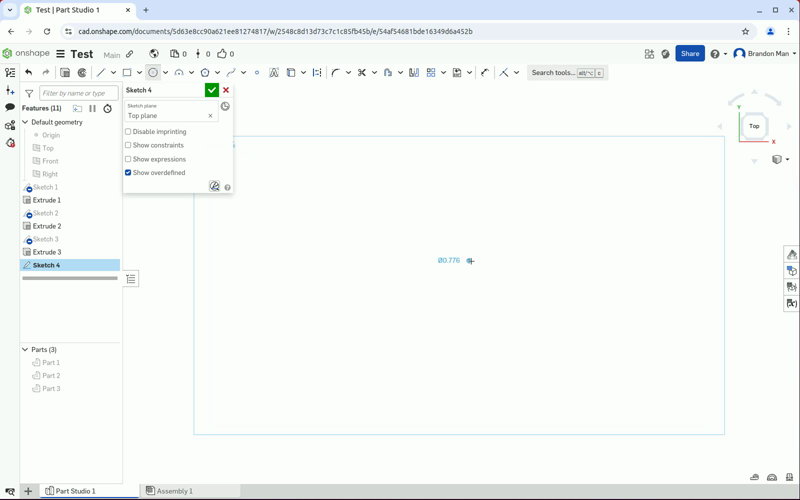
scroll(6)
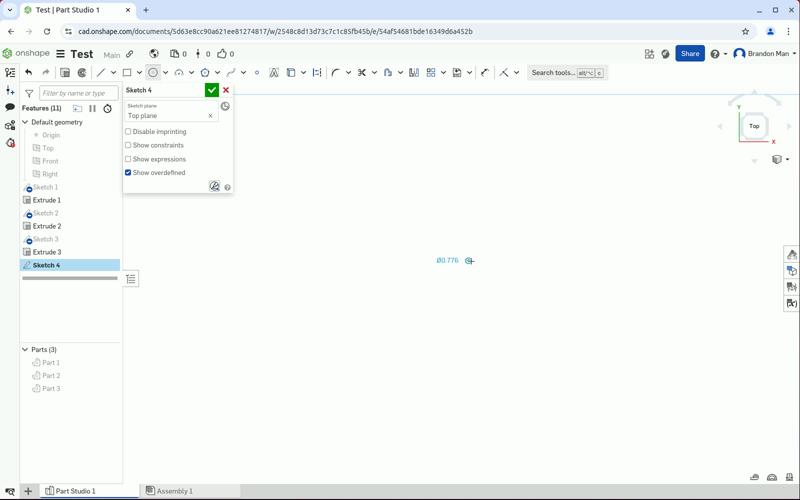
scroll(6)
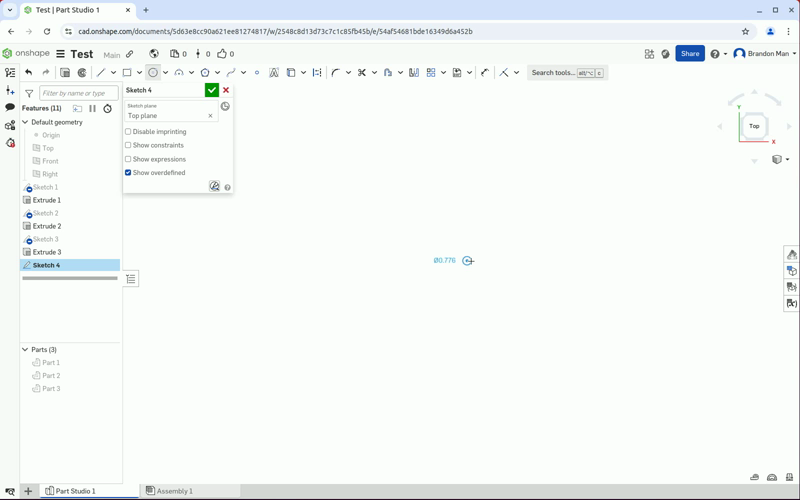
scroll(6)
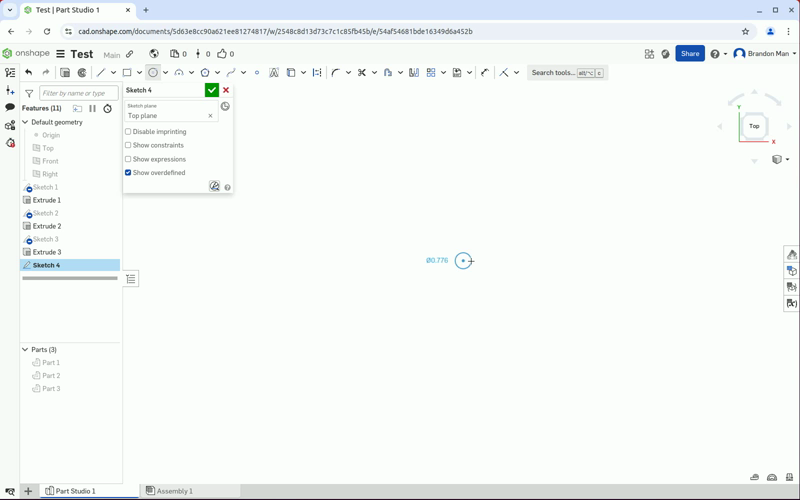
scroll(6)
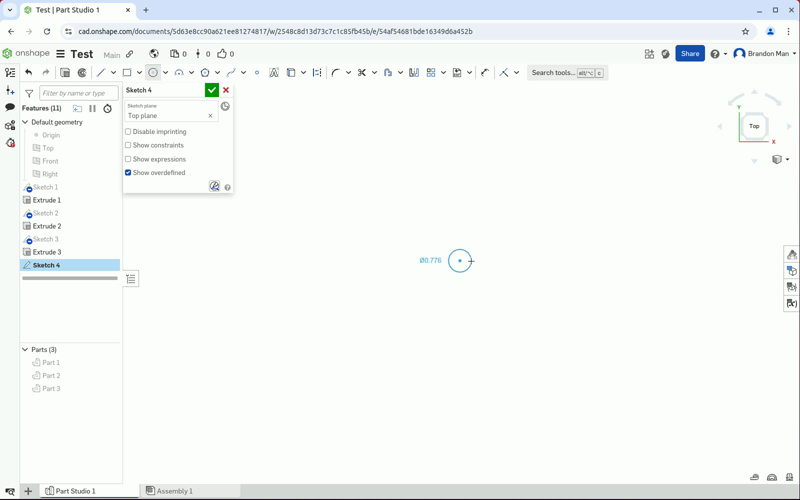
scroll(6)
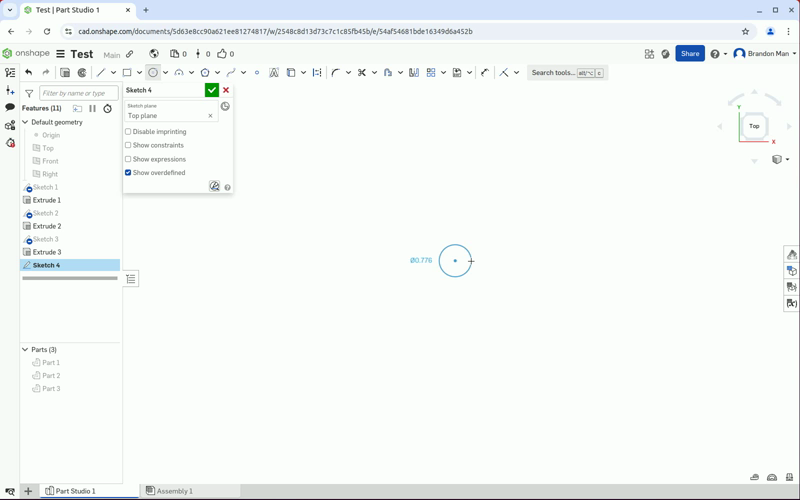
scroll(6)
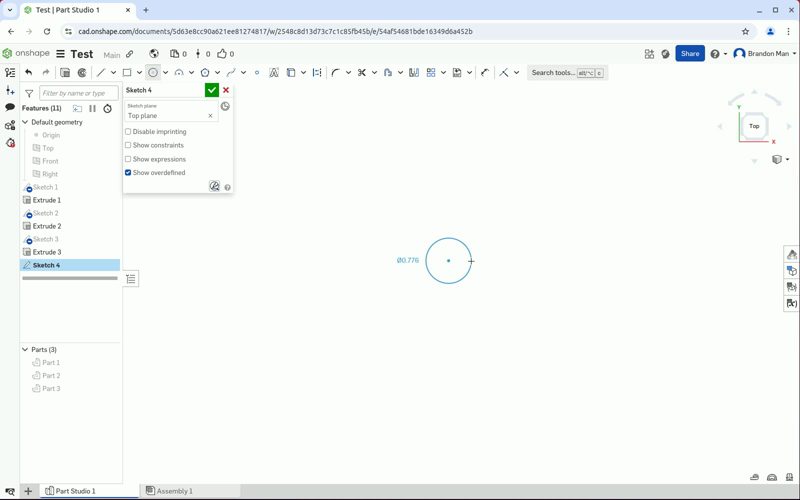
click(471, 260)
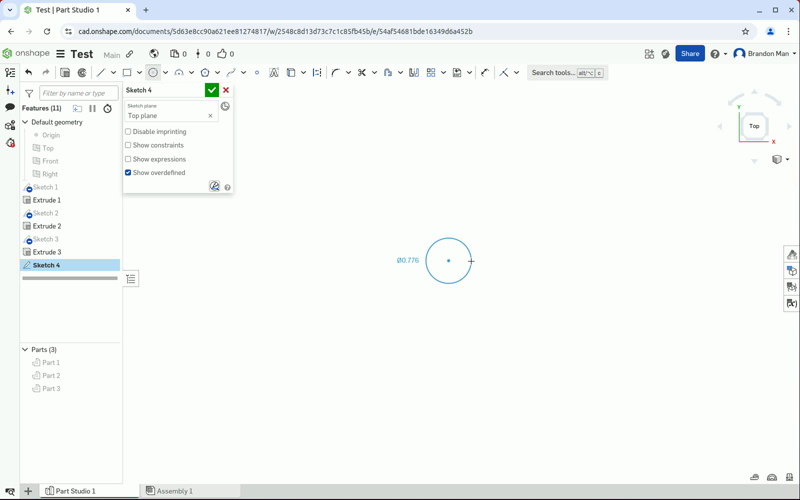
scroll(-6)
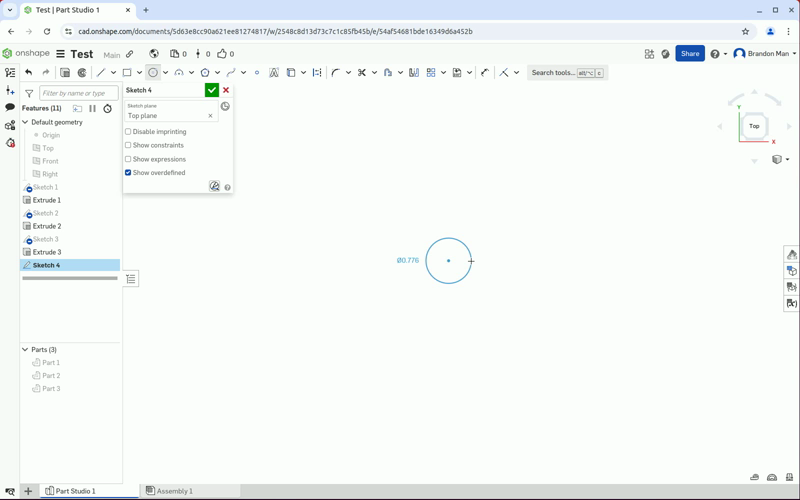
scroll(-6)
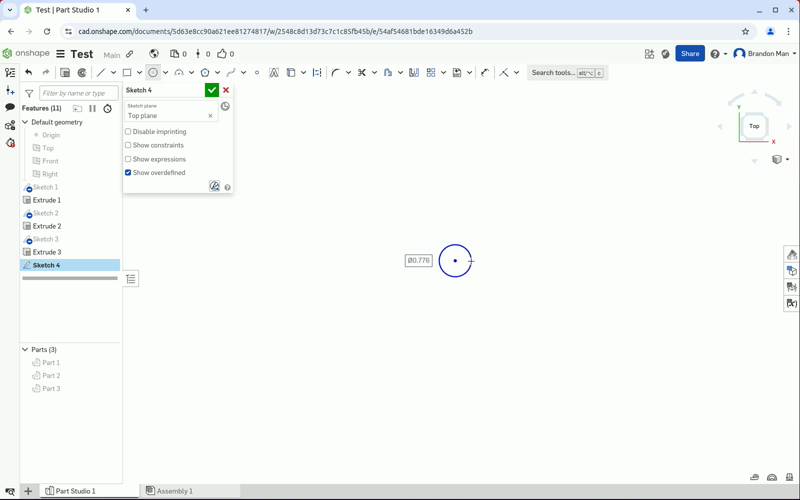
scroll(-6)
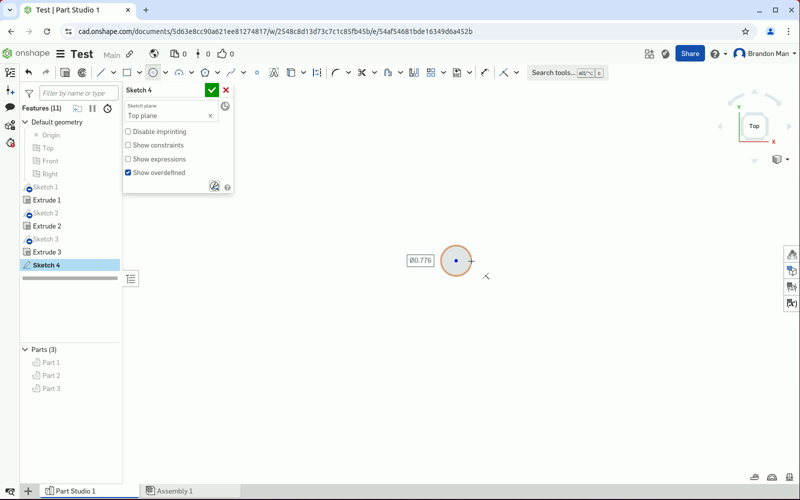
scroll(-6)
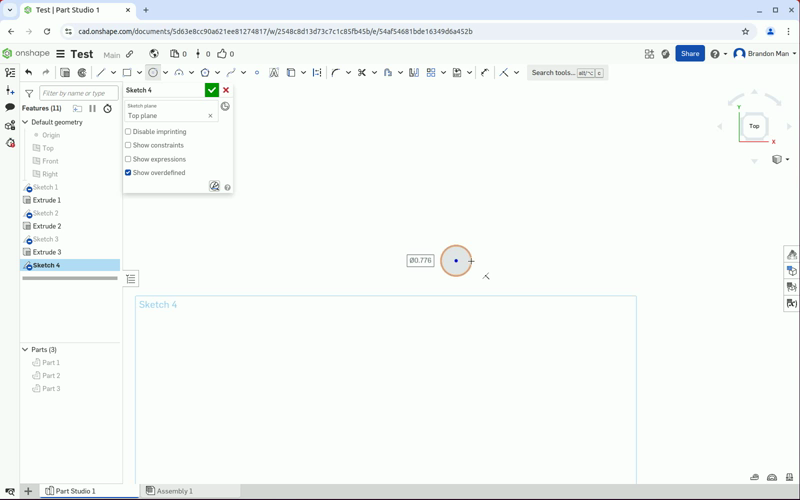
scroll(-6)
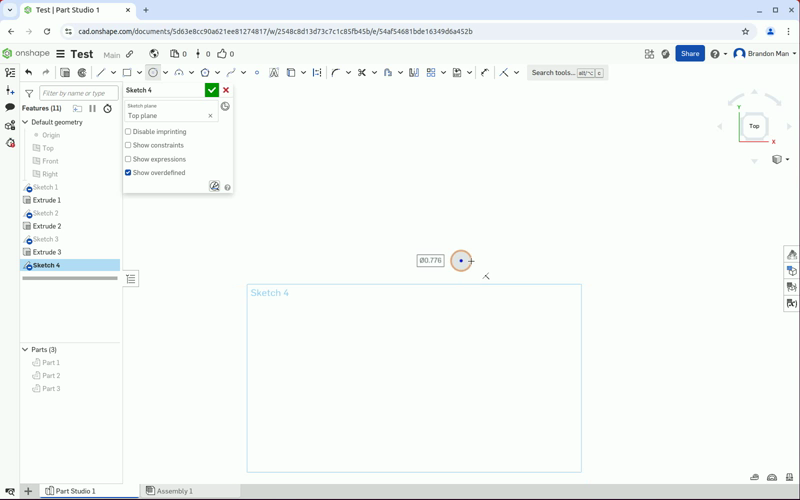
scroll(-6)
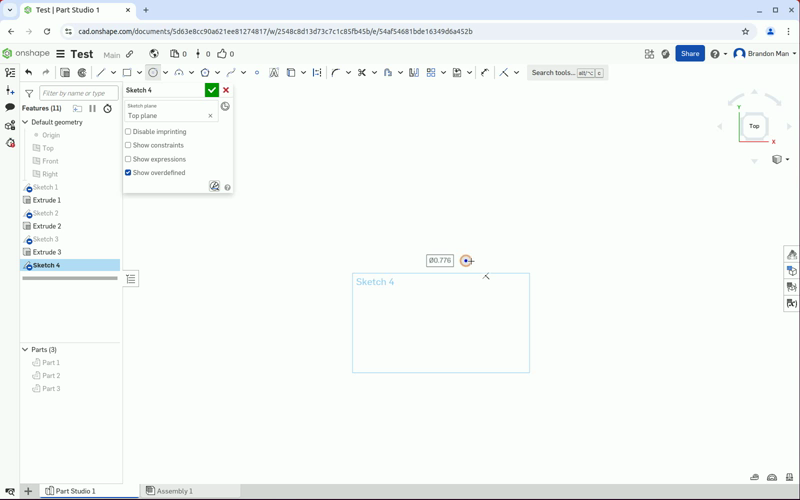
scroll(-6)
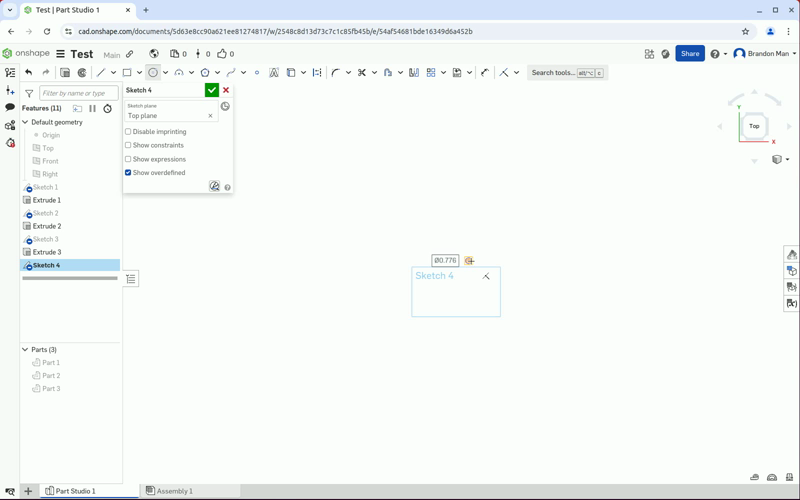
key(esc)
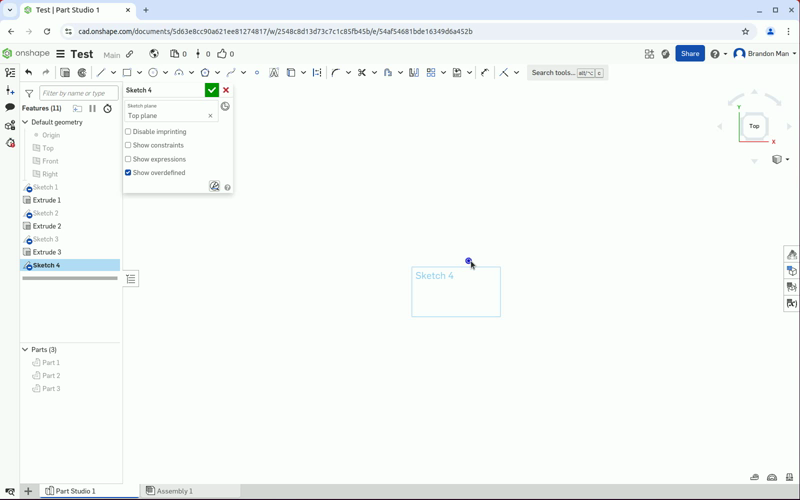
mouse_move(469, 261)
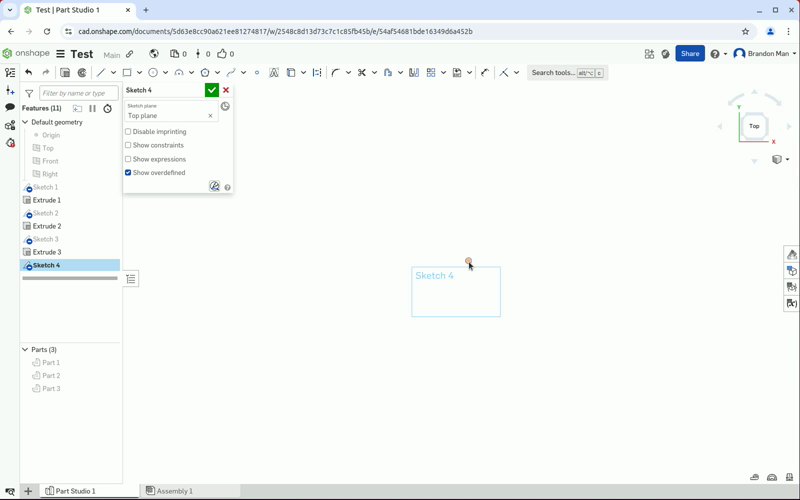
scroll(6)
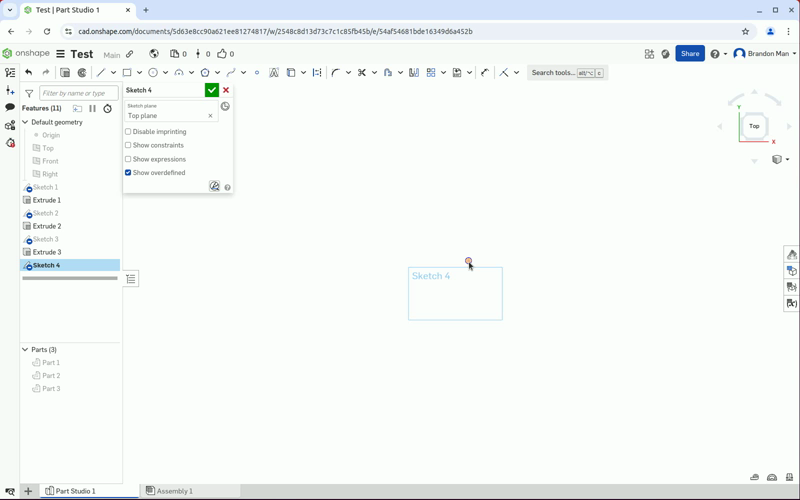
scroll(6)
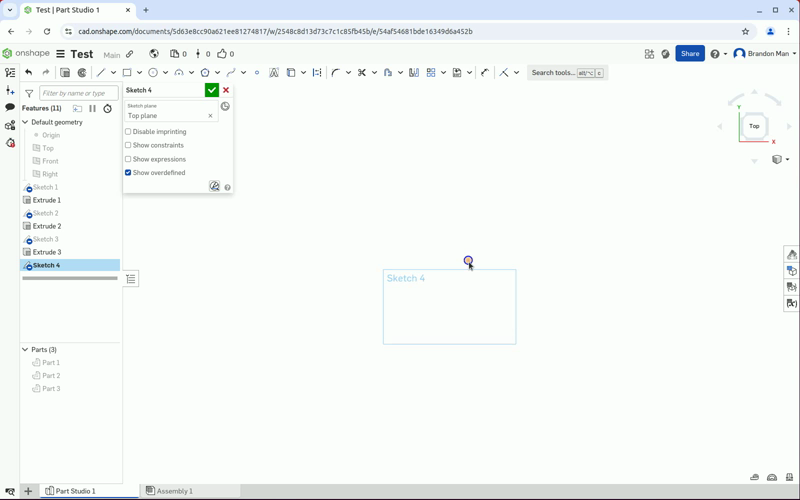
scroll(6)
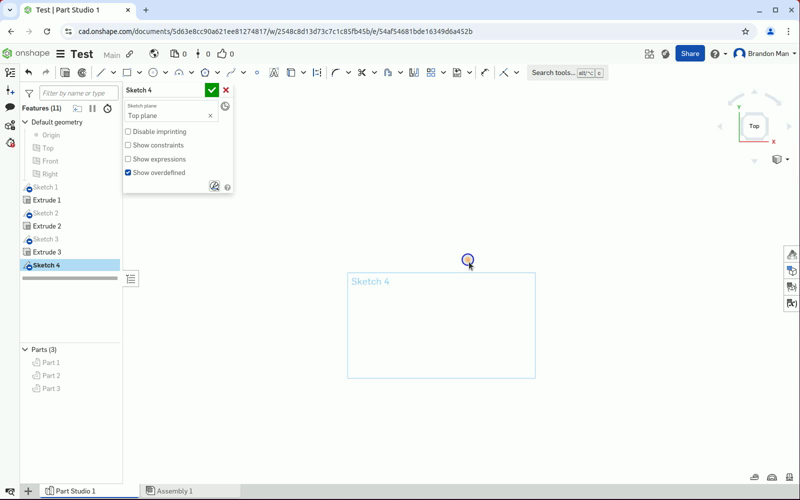
scroll(6)
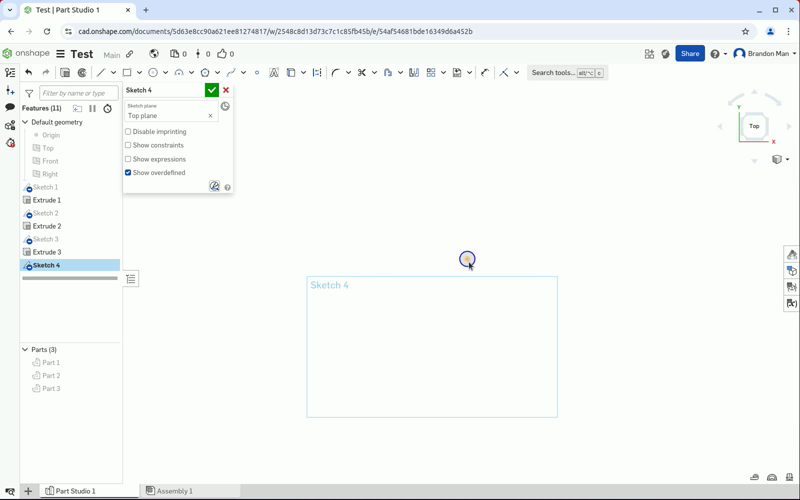
scroll(6)
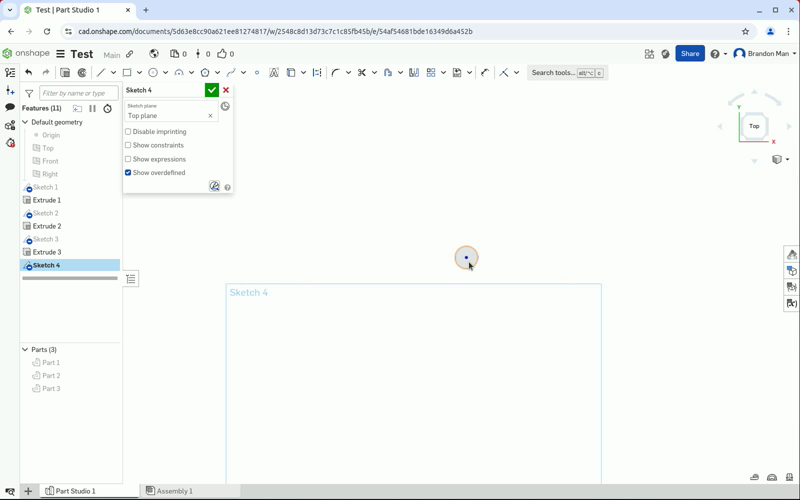
scroll(6)
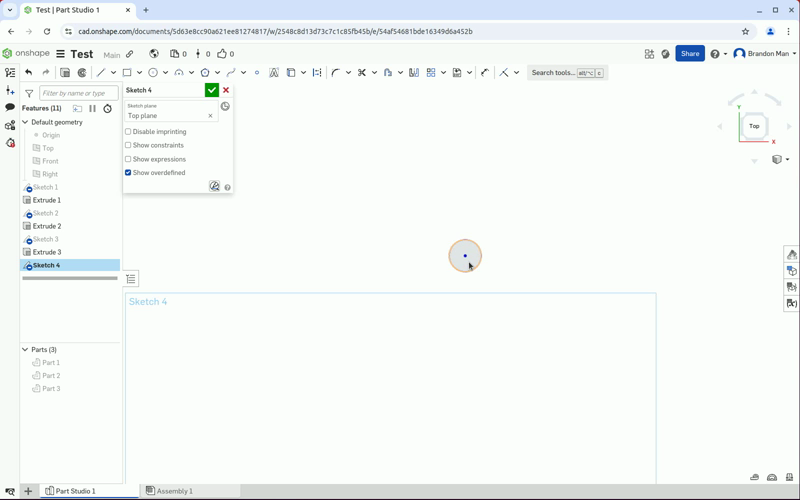
scroll(6)
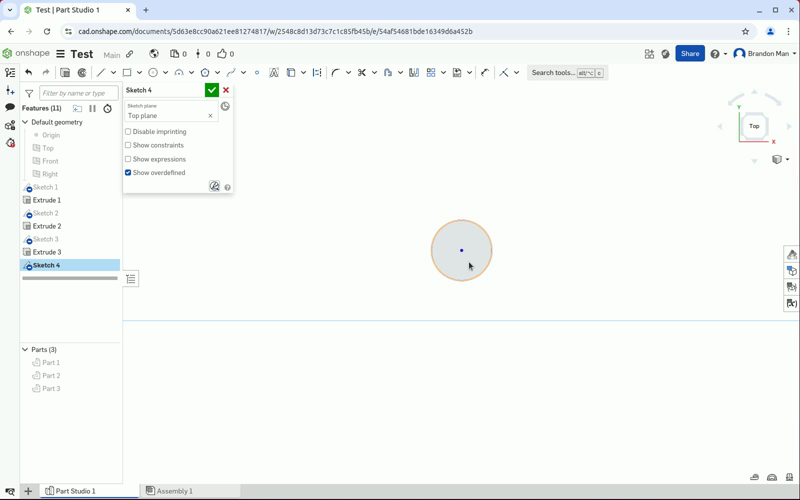
click(469, 261)
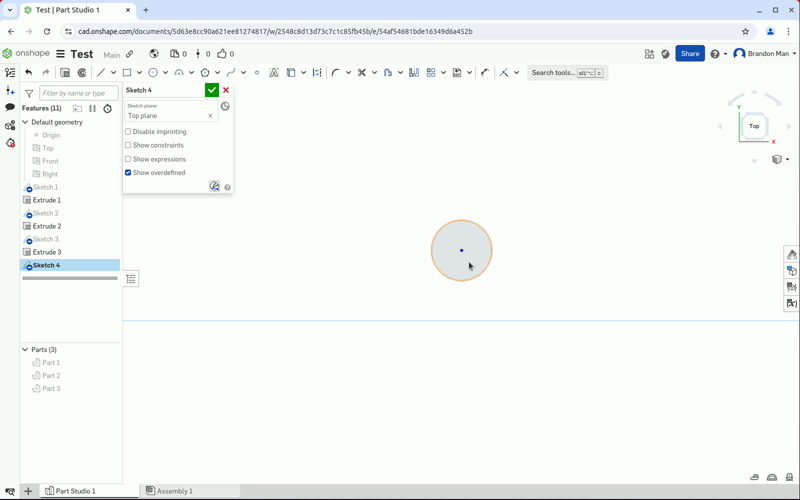
scroll(-6)
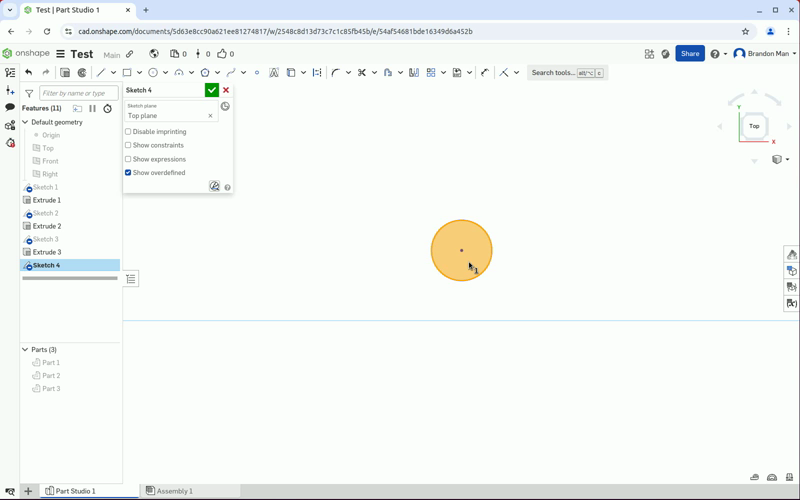
scroll(-6)
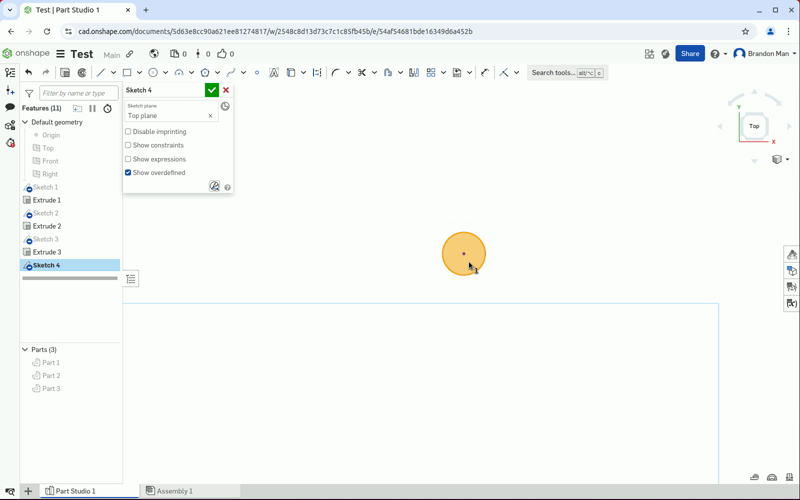
scroll(-6)
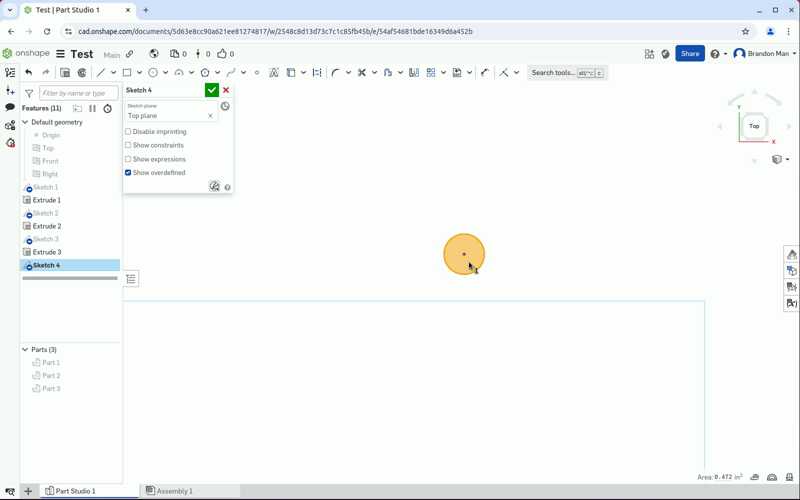
scroll(-6)
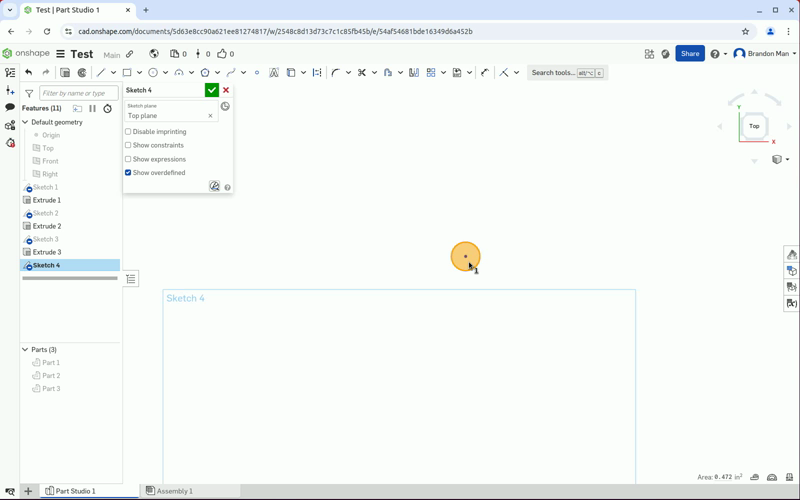
scroll(-6)
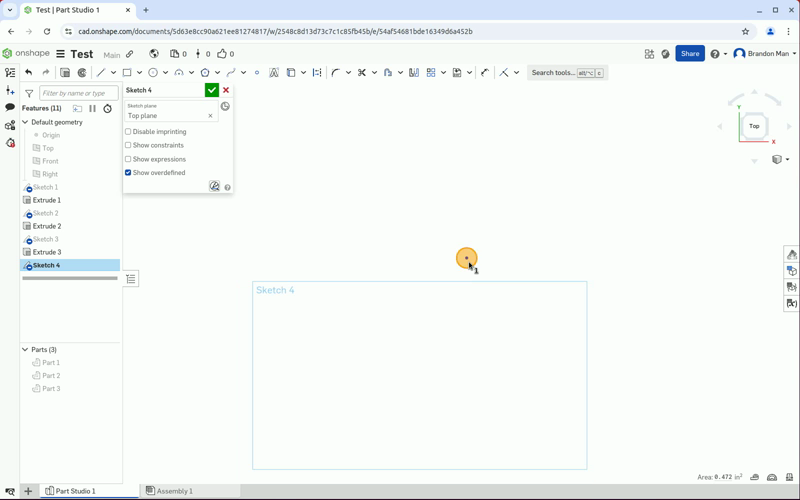
scroll(-6)
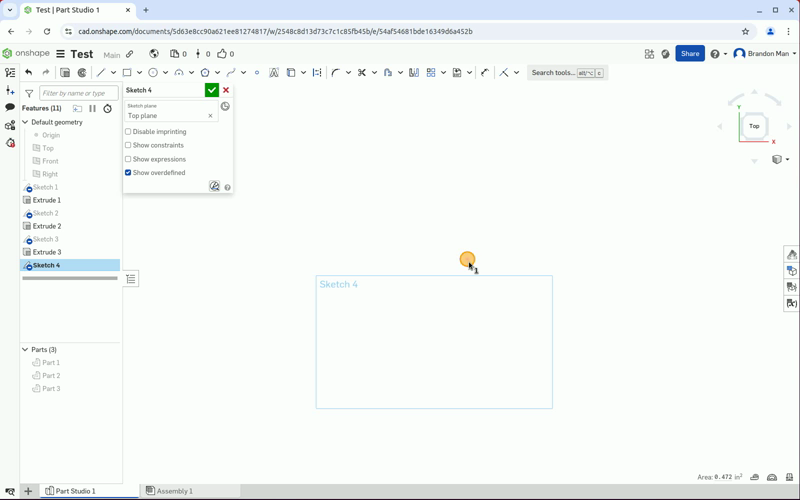
scroll(-6)
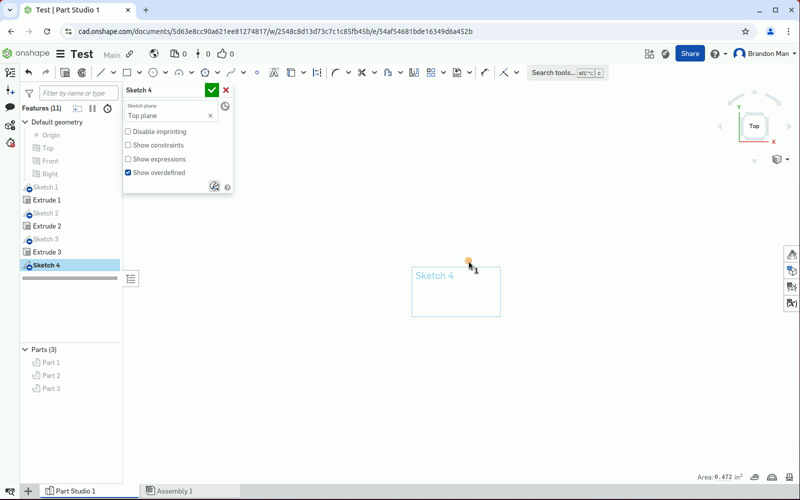
mouse_move(73, 352)
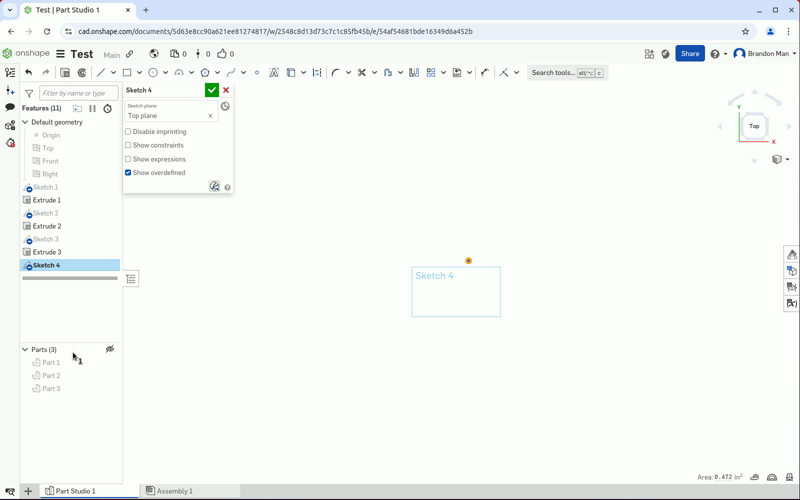
key(shift+y)
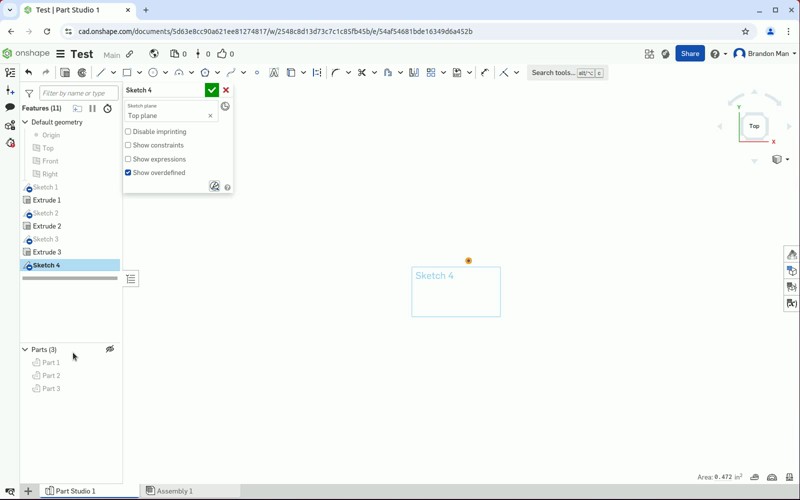
key(shift+e)
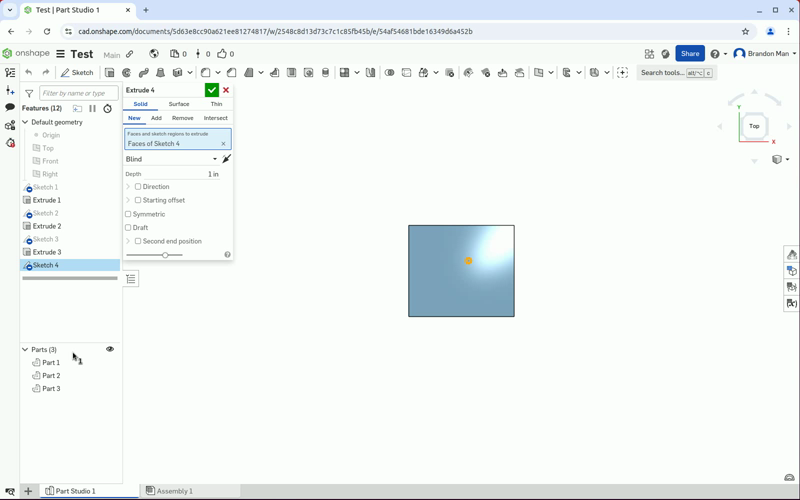
mouse_move(143, 106)
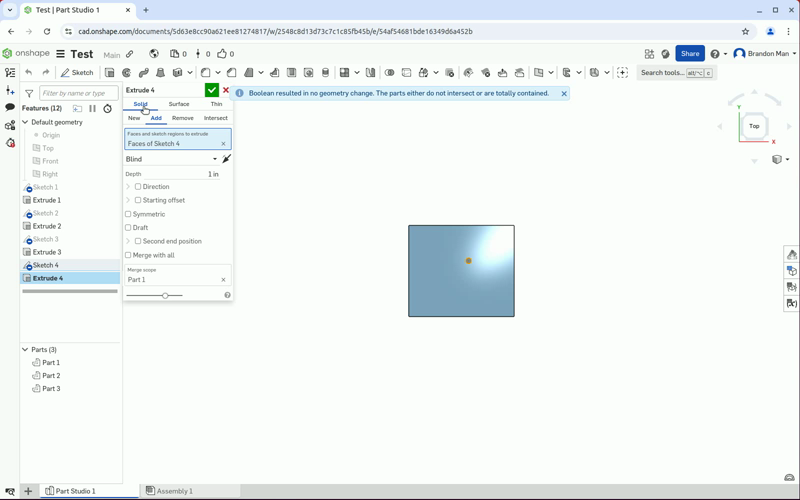
click(143, 106)
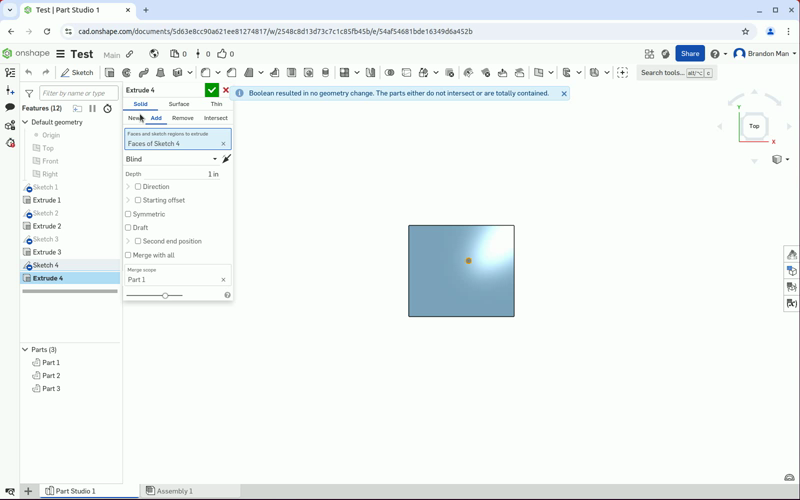
mouse_move(137, 120)
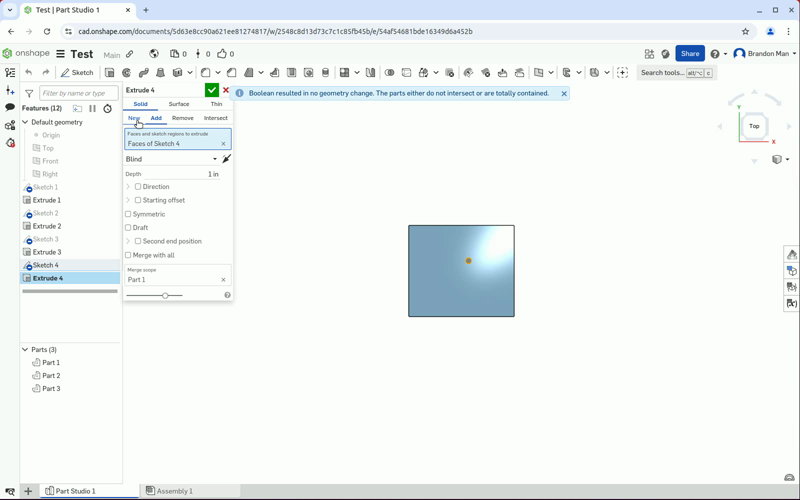
click(137, 120)
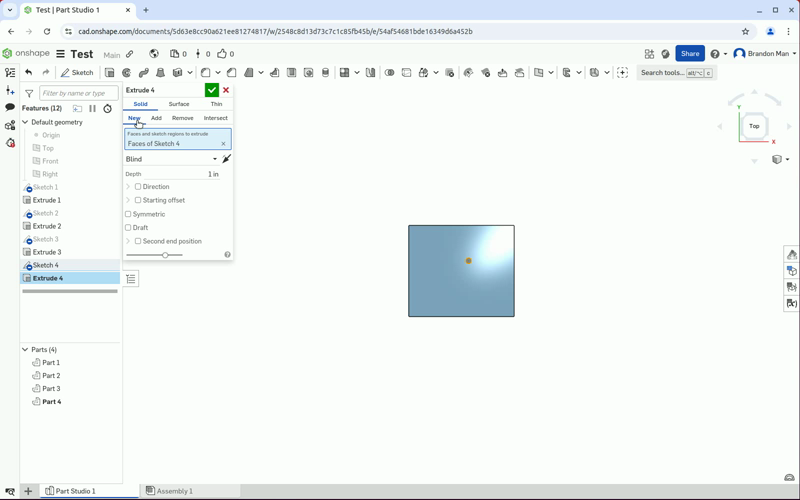
key(tab, 4)
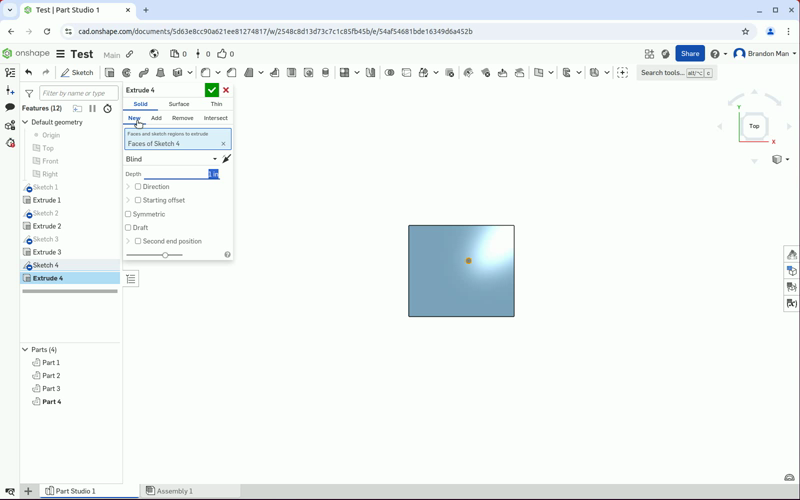
text(-0.963)
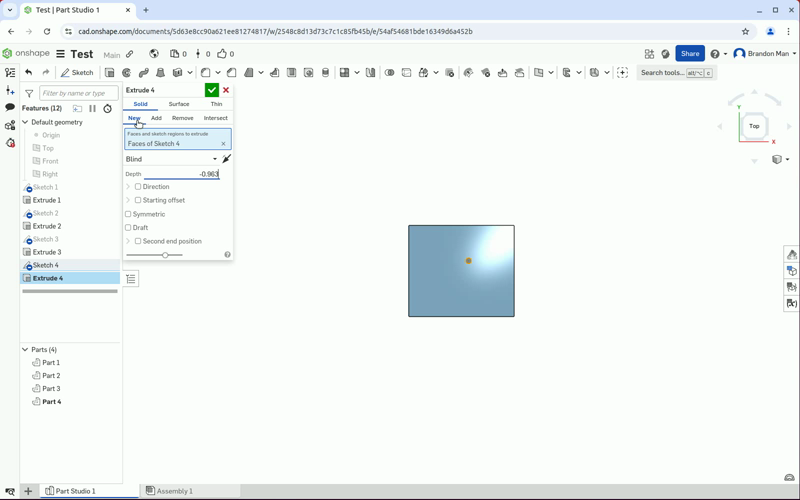
key(enter)
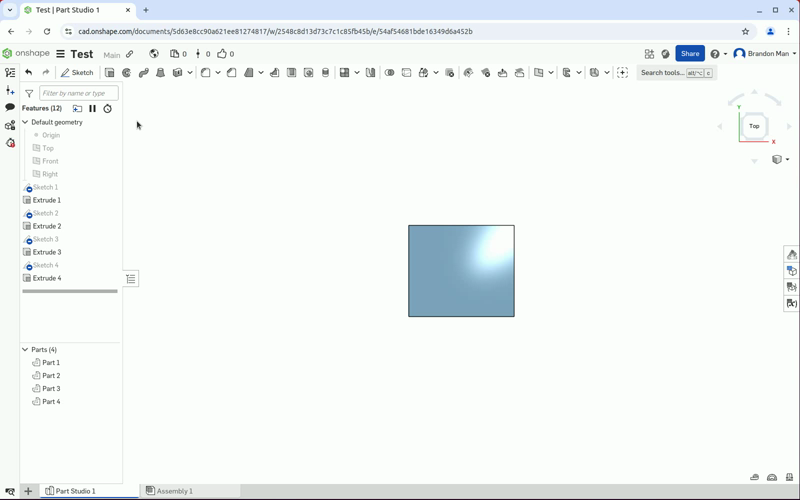
key(shift+h)
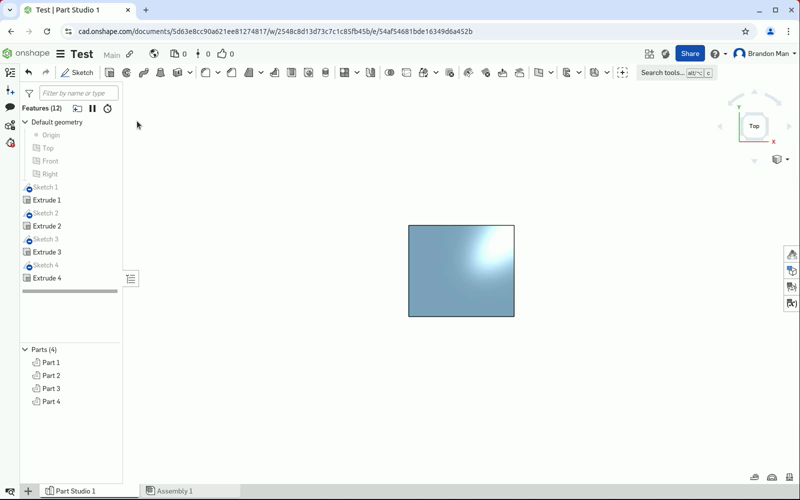
key(shift+h)
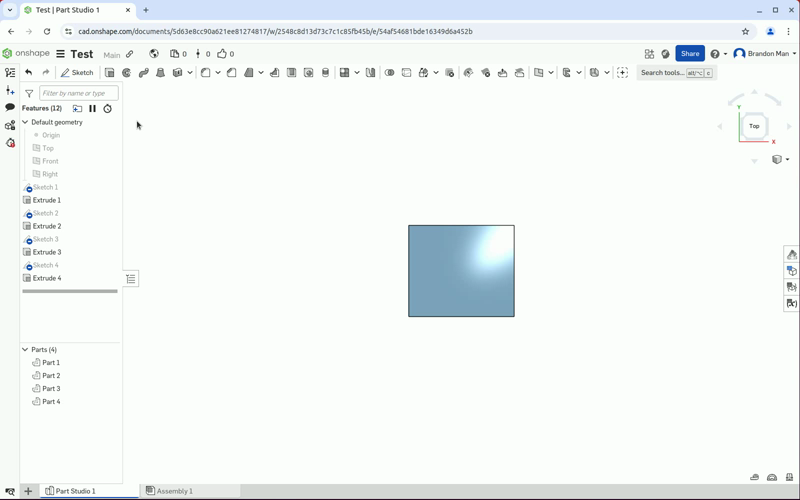
mouse_move(73, 189)
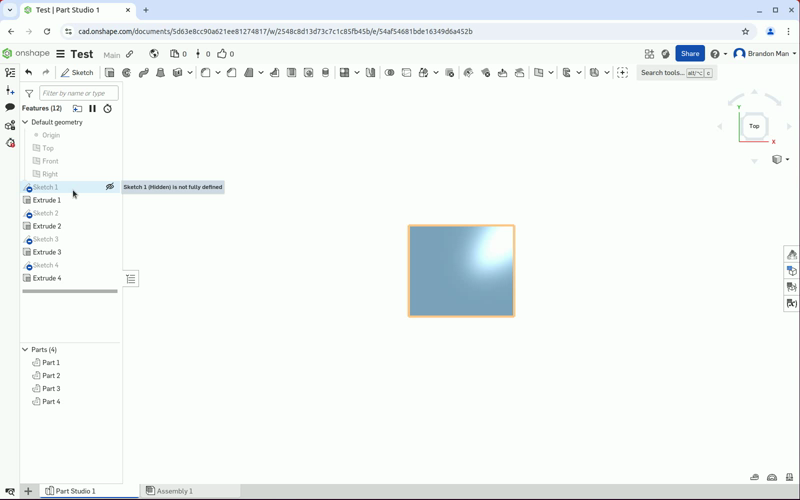
click(73, 189)
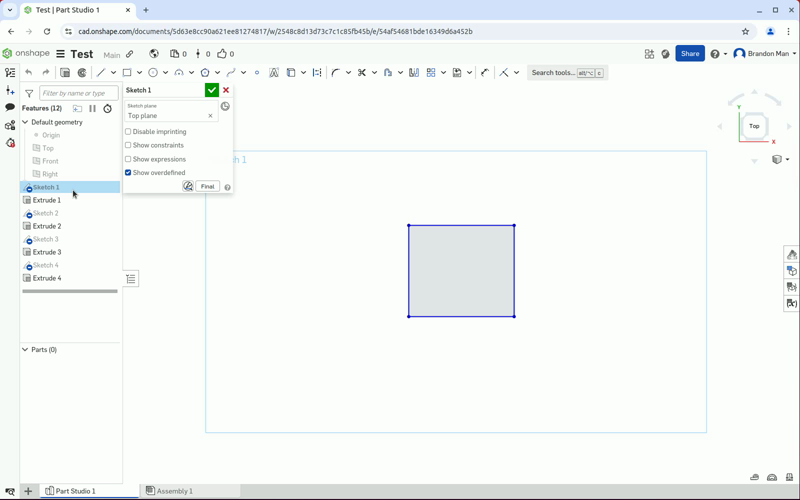
mouse_move(229, 92)
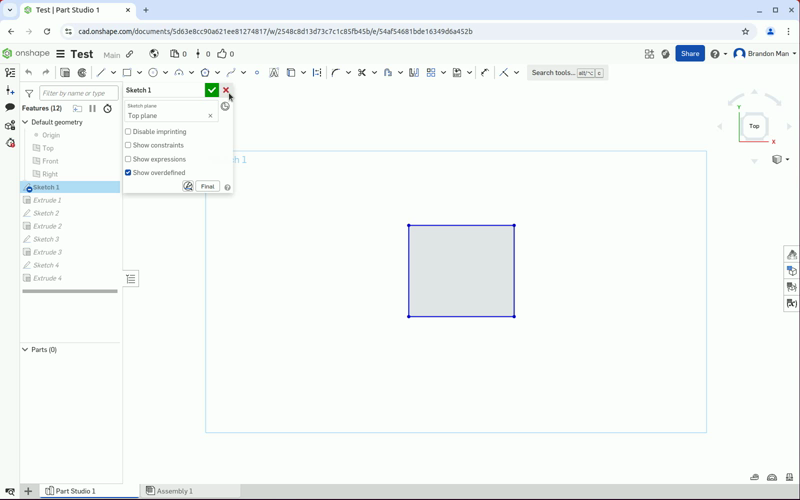
click(229, 92)
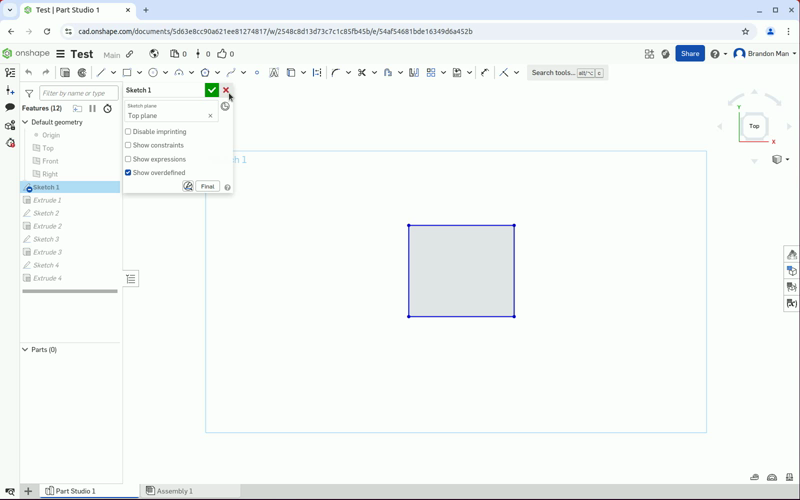
key(shift+s)
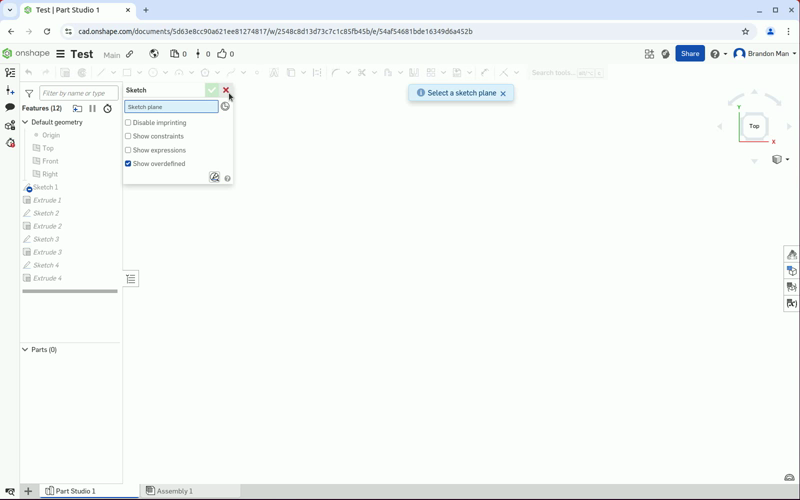
mouse_move(73, 150)
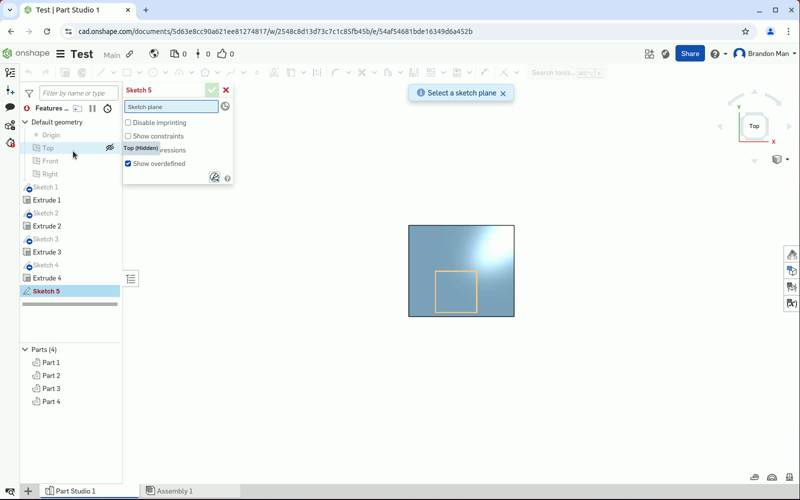
click(73, 150)
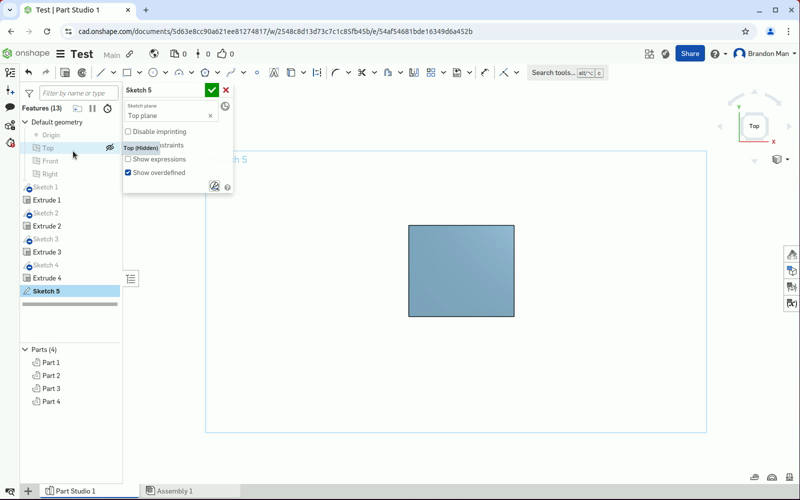
mouse_move(73, 352)
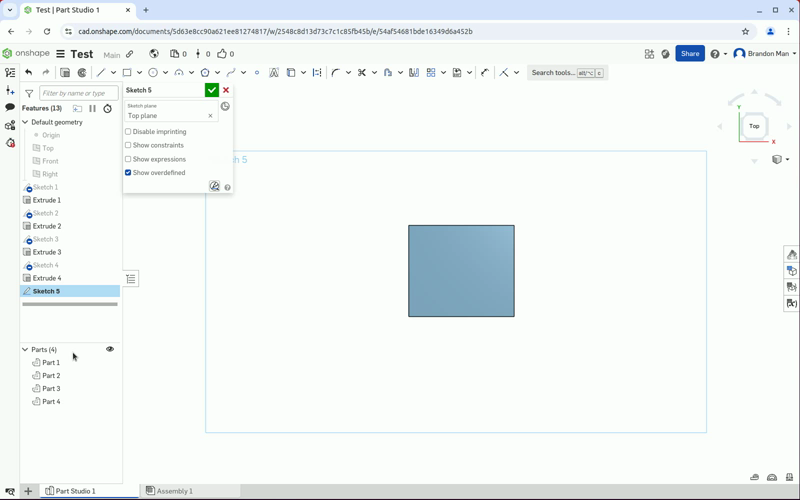
key(y)
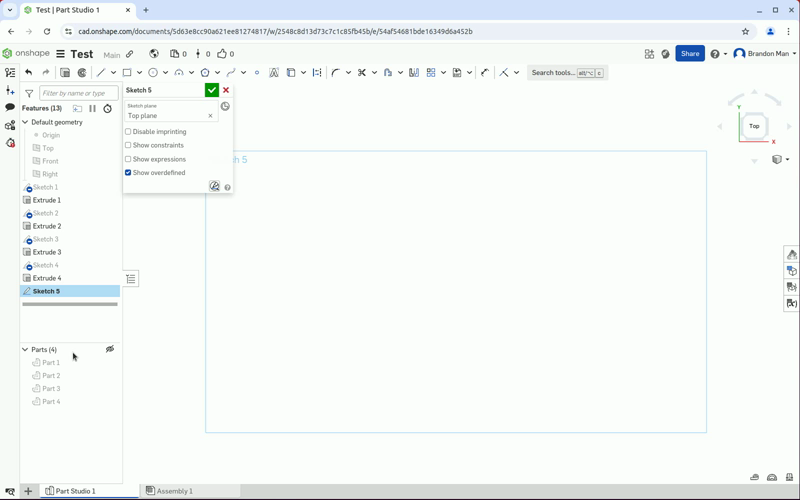
key(c)
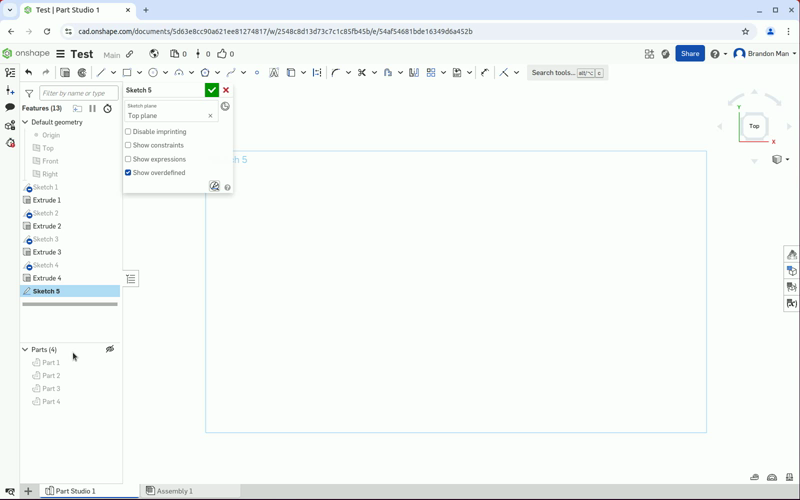
key_down(shift)
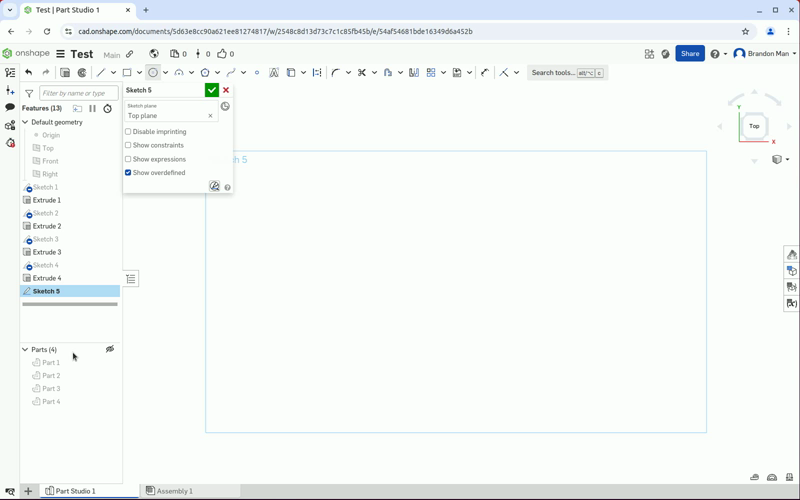
mouse_move(458, 260)
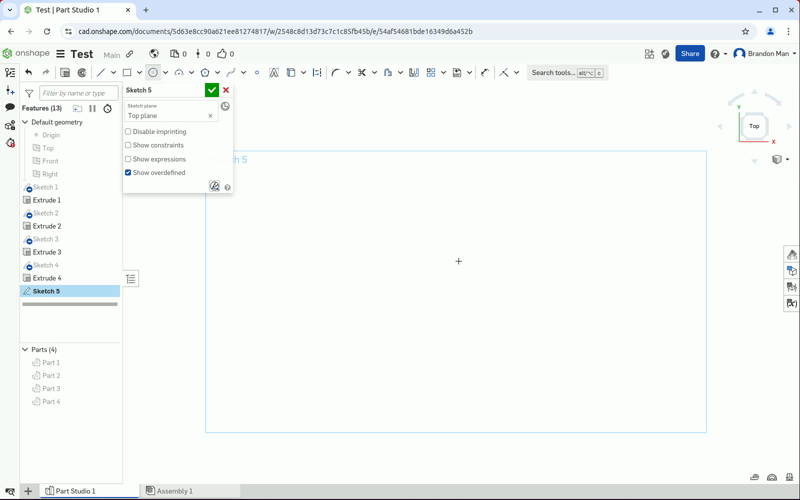
click(458, 260)
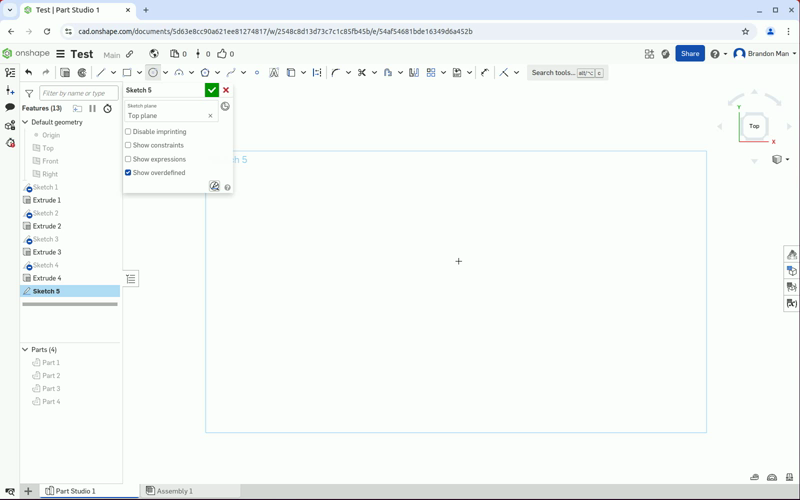
key_up(shift)
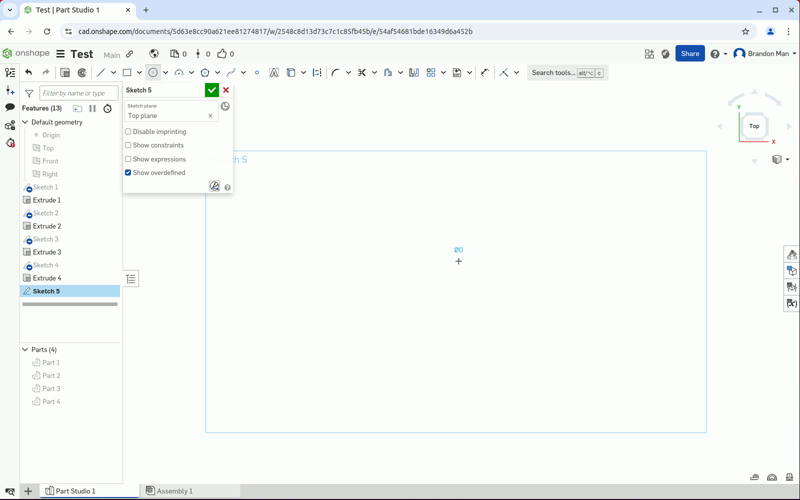
mouse_move(460, 260)
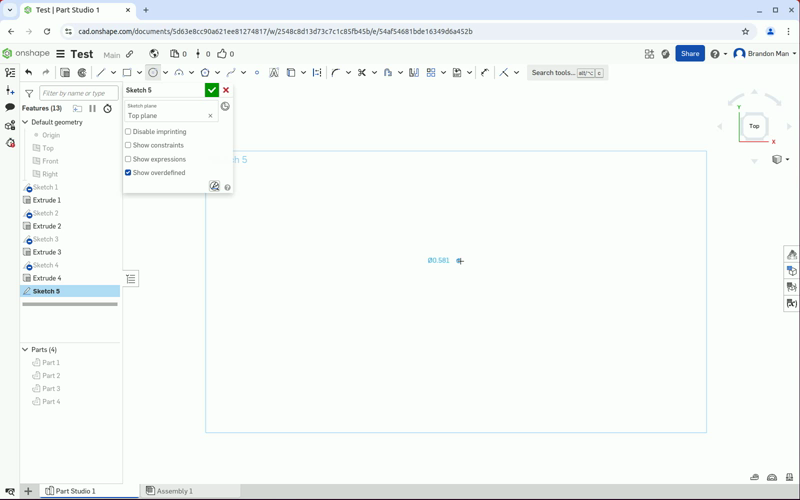
scroll(6)
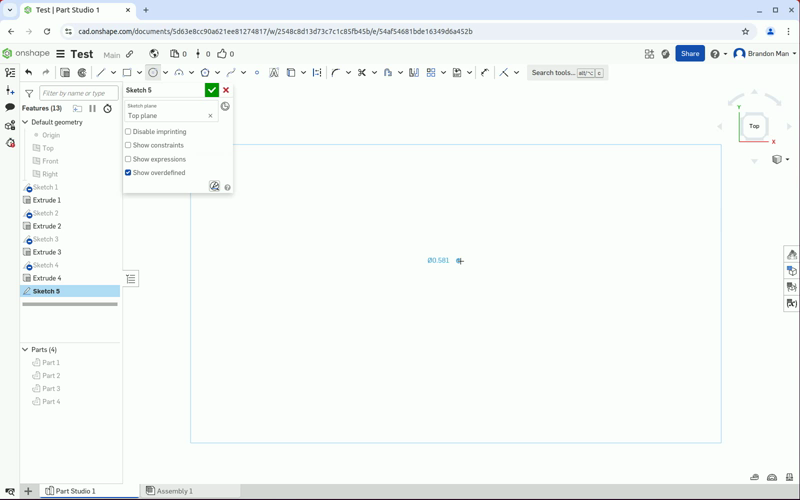
scroll(6)
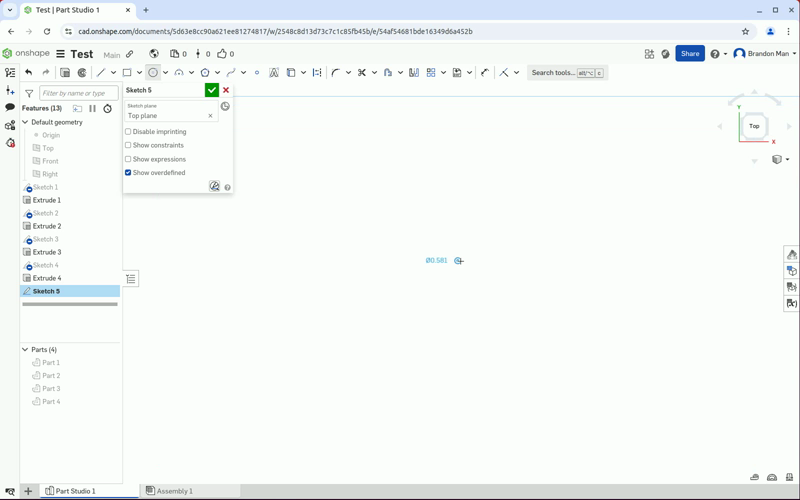
scroll(6)
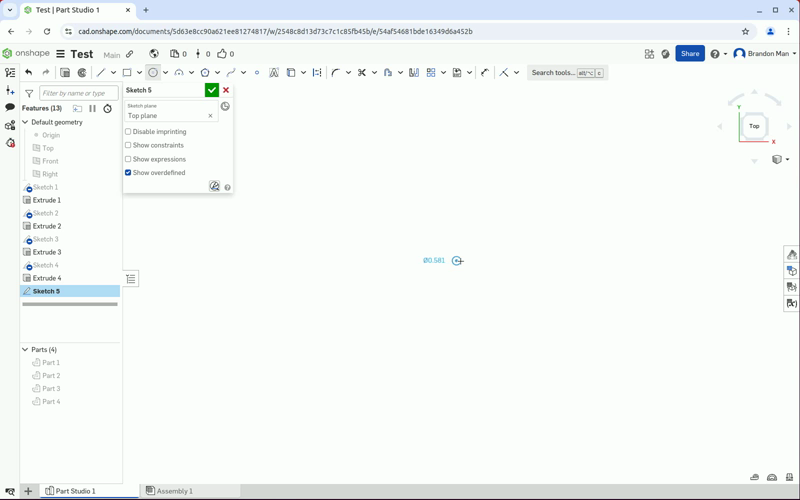
scroll(6)
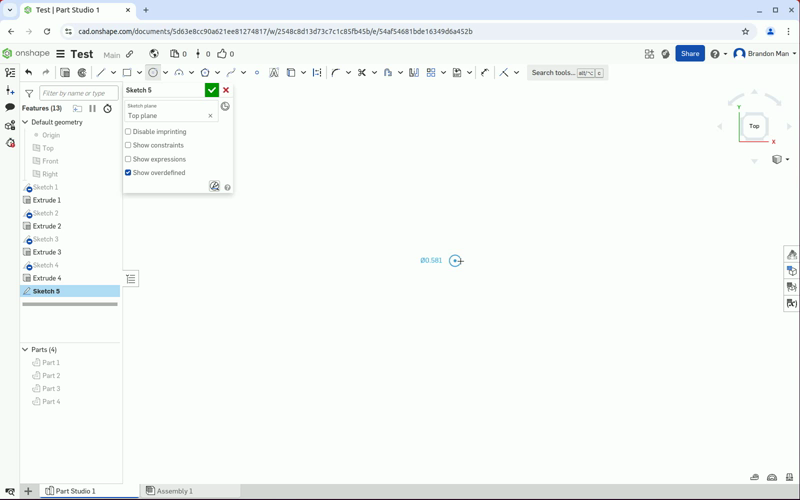
scroll(6)
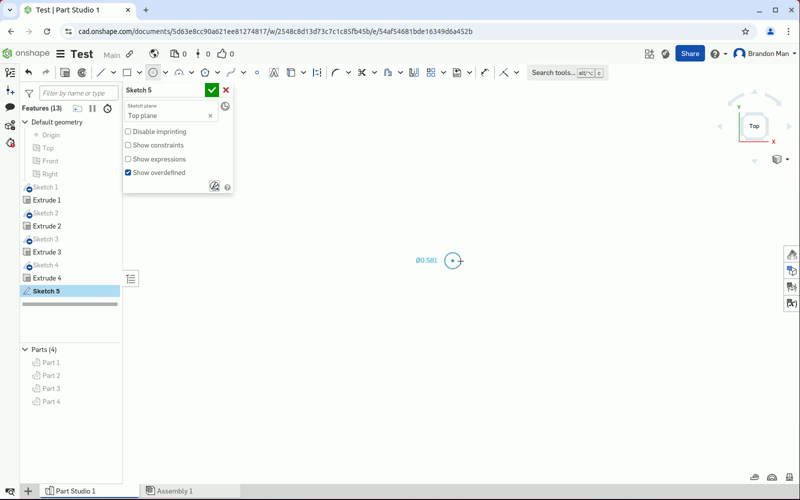
scroll(6)
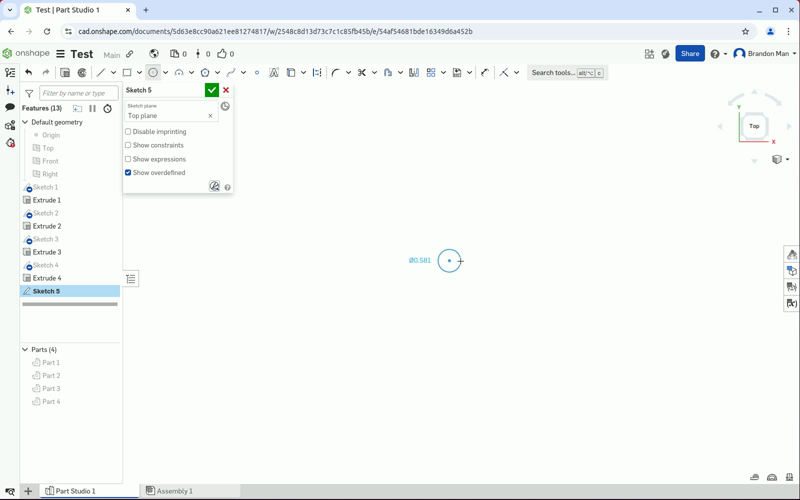
scroll(6)
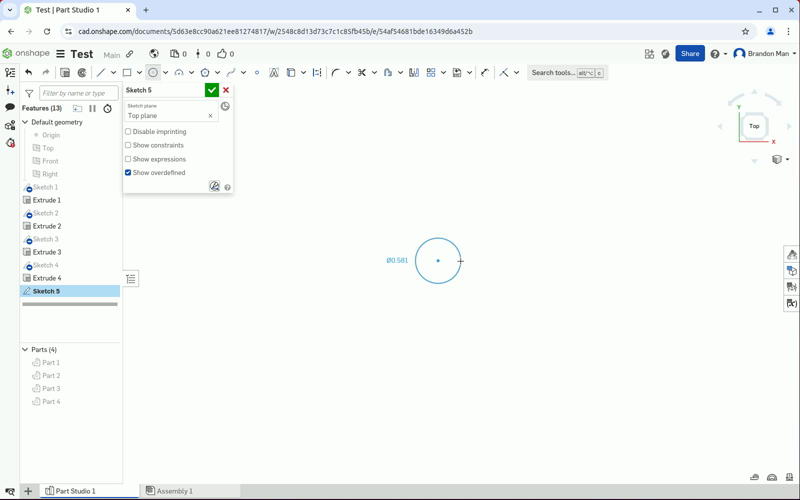
click(460, 260)
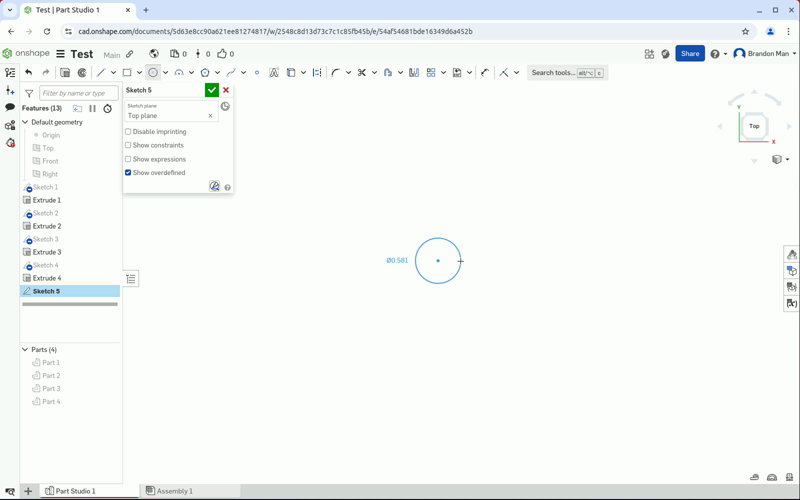
scroll(-6)
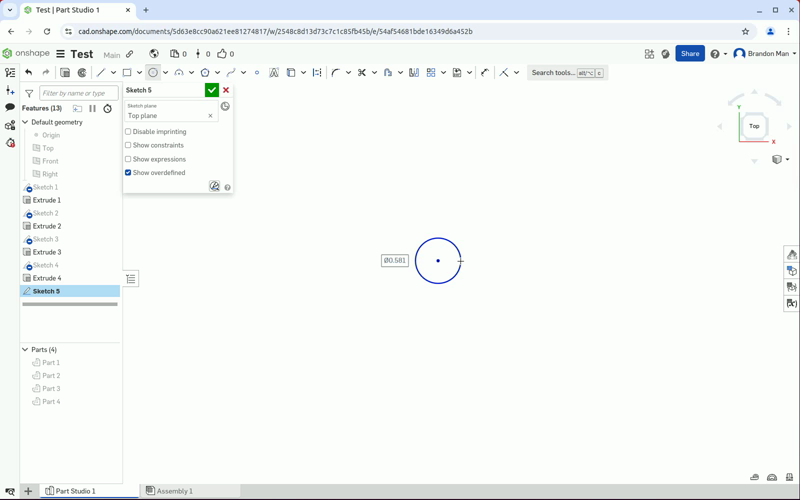
scroll(-6)
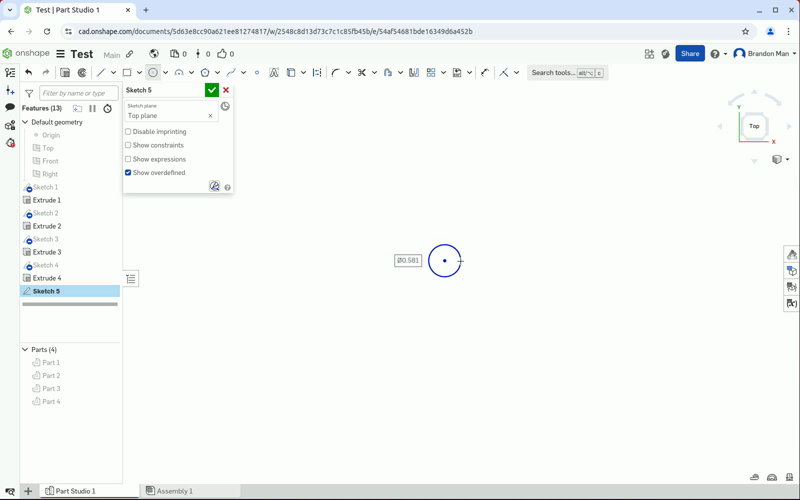
scroll(-6)
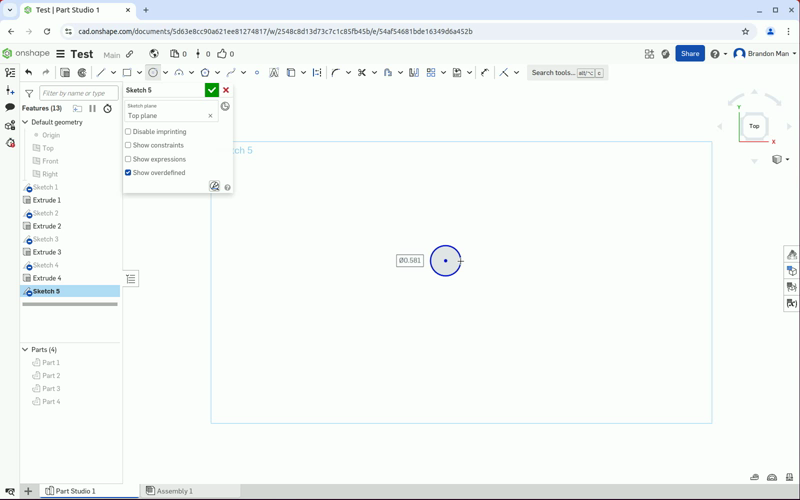
scroll(-6)
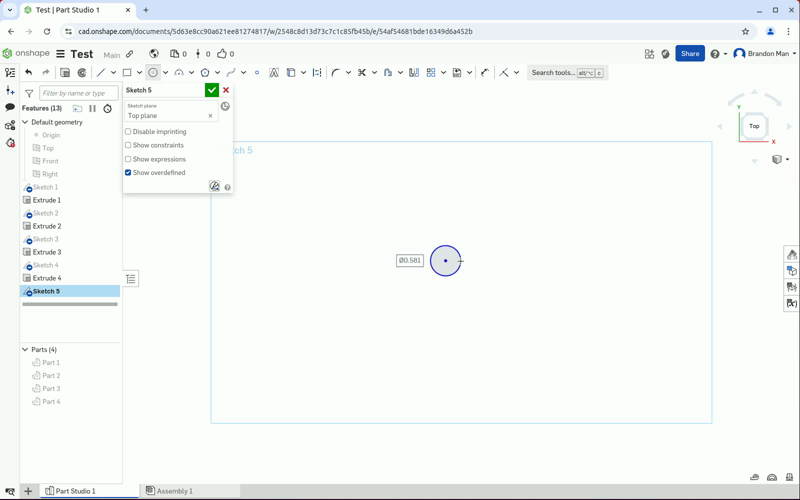
scroll(-6)
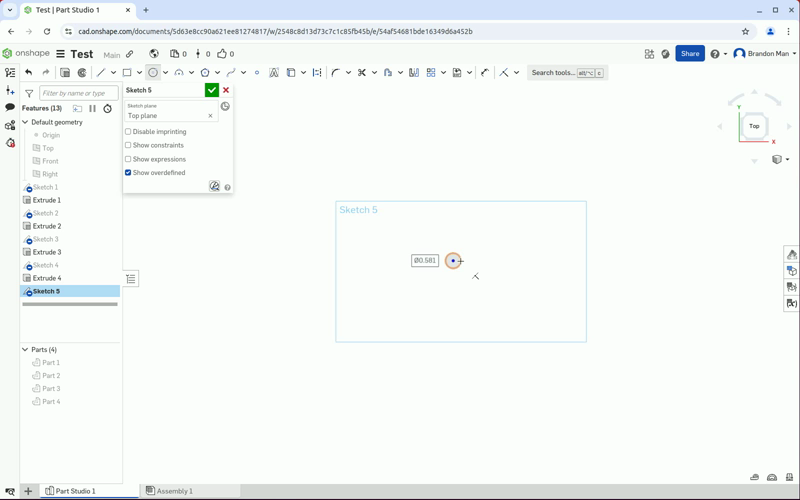
scroll(-6)
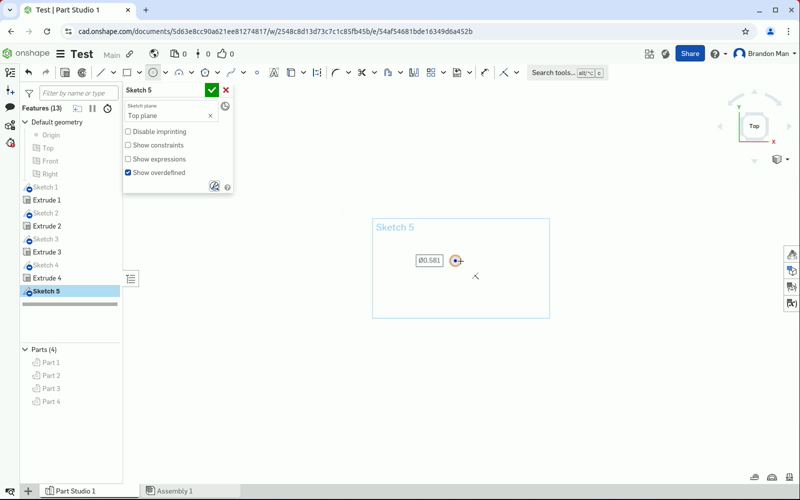
scroll(-6)
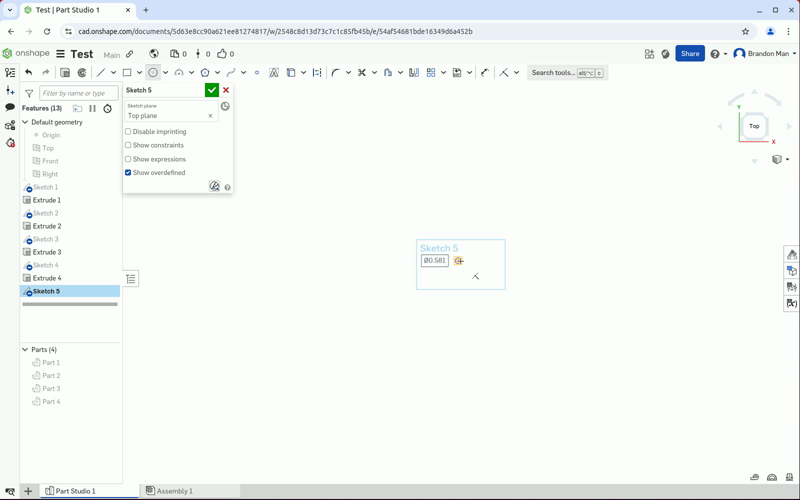
key(esc)
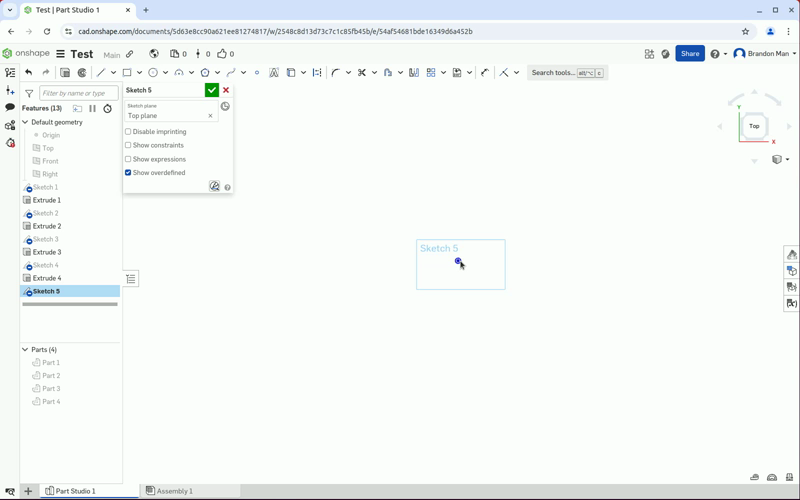
mouse_move(457, 260)
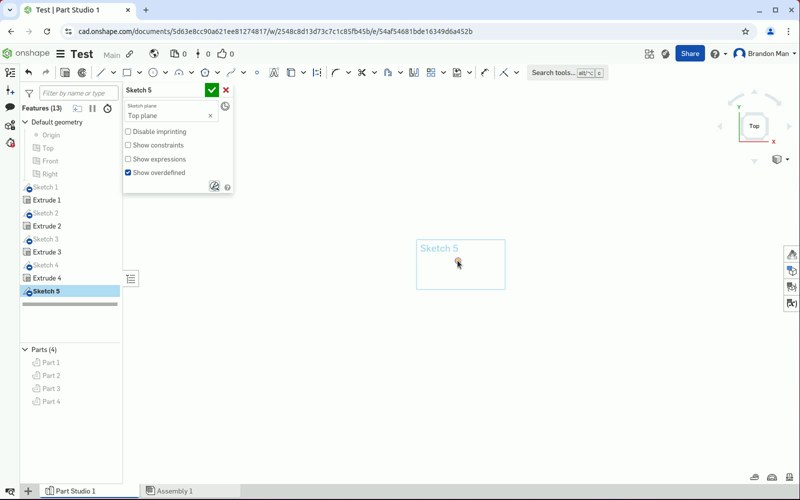
scroll(6)
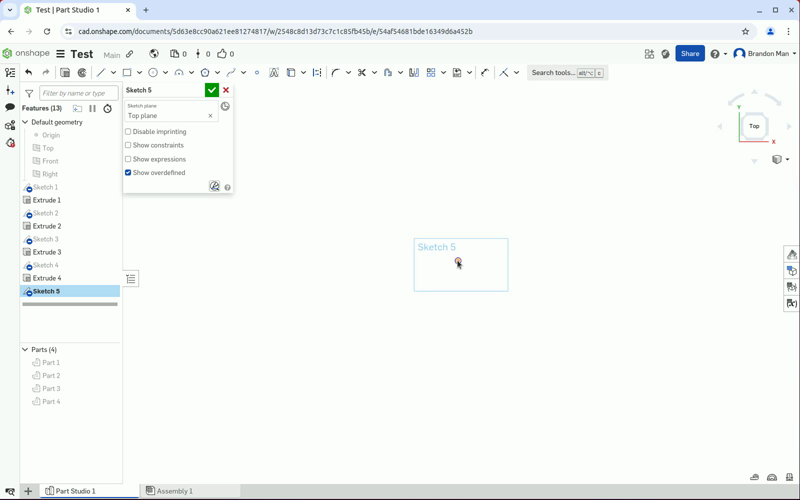
scroll(6)
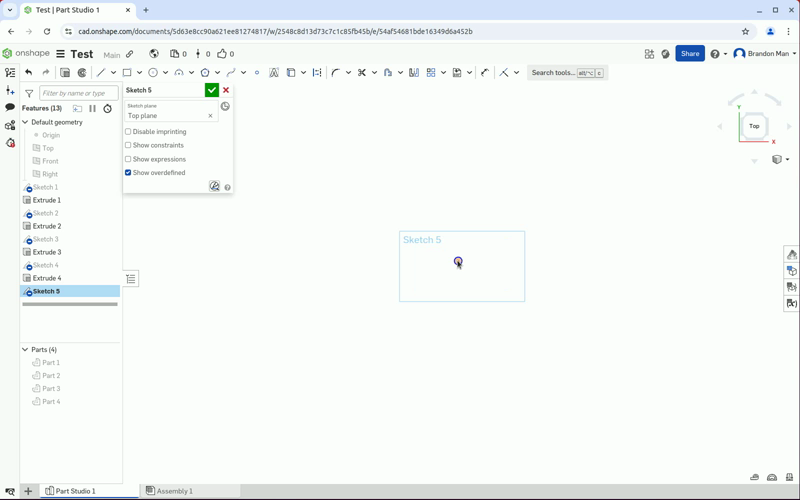
scroll(6)
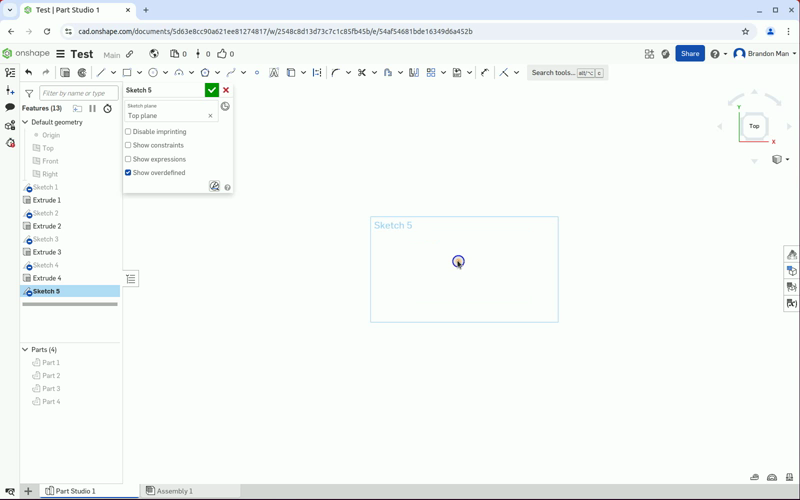
scroll(6)
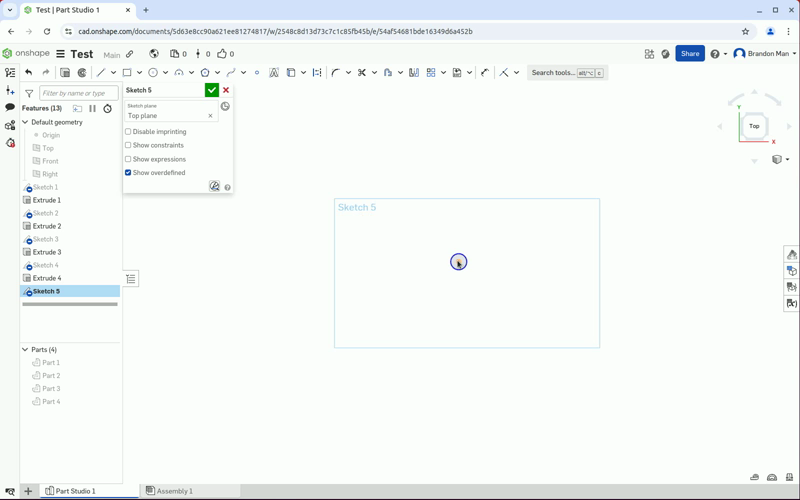
scroll(6)
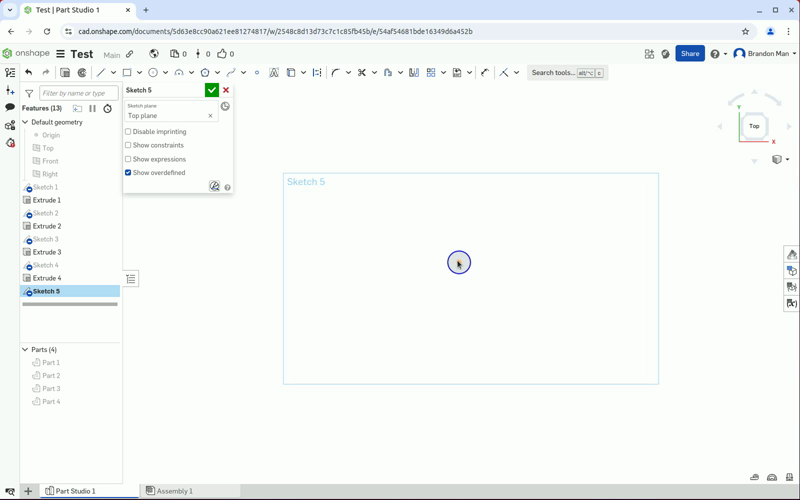
scroll(6)
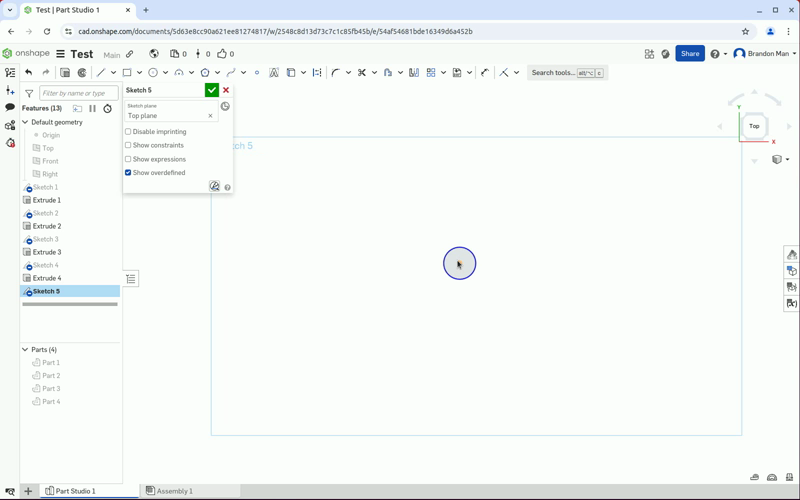
scroll(6)
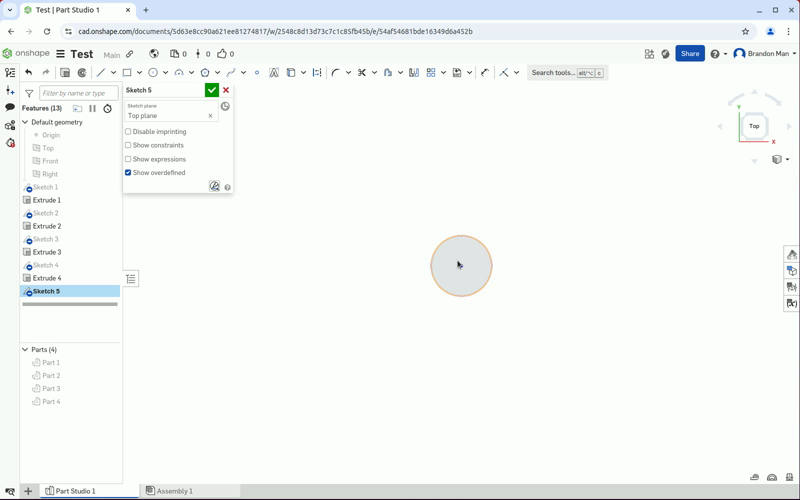
click(457, 260)
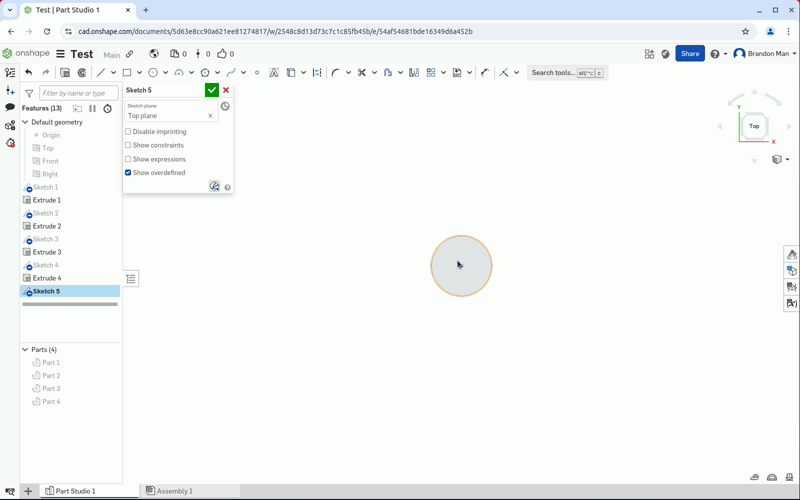
scroll(-6)
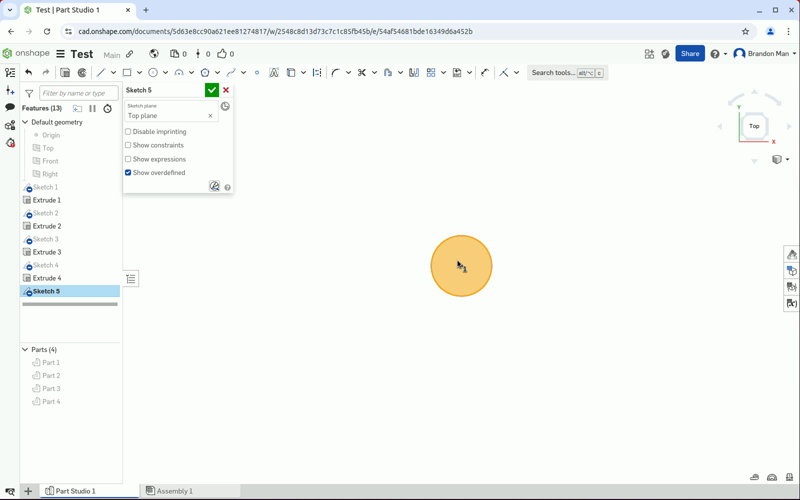
scroll(-6)
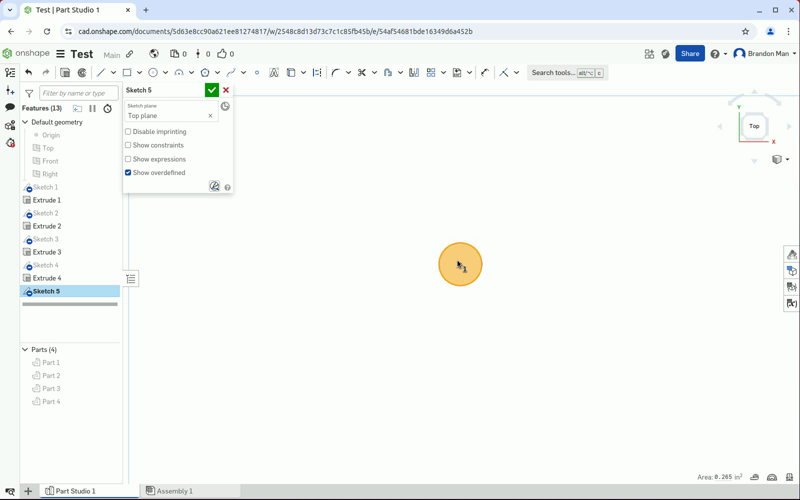
scroll(-6)
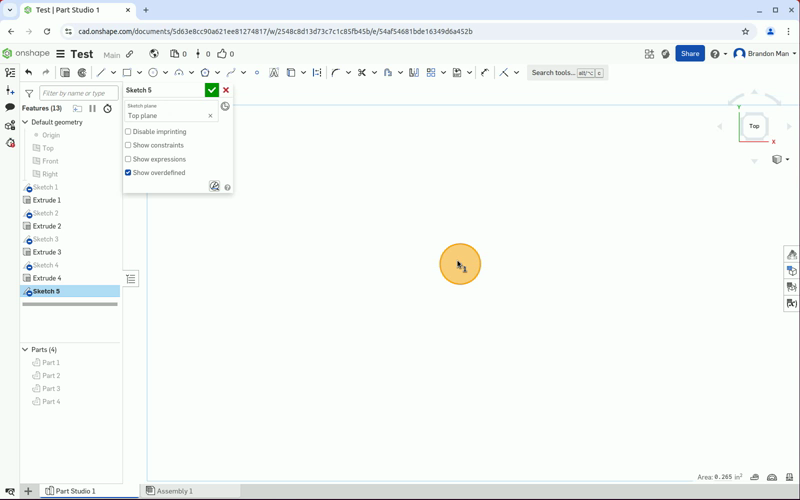
scroll(-6)
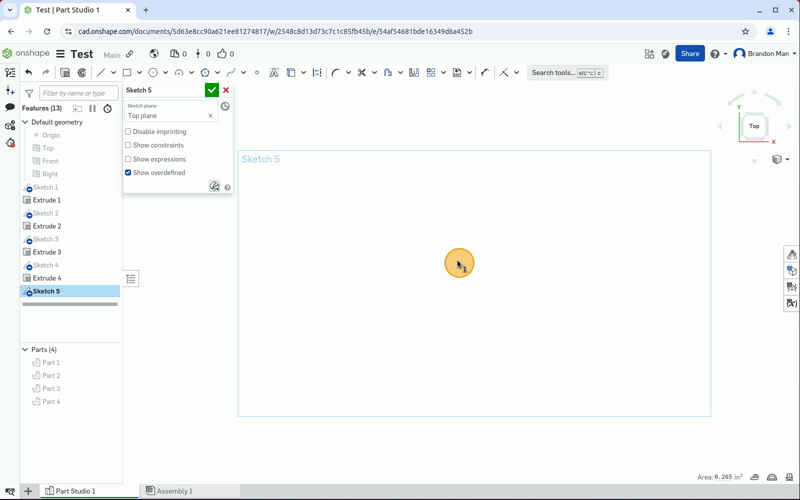
scroll(-6)
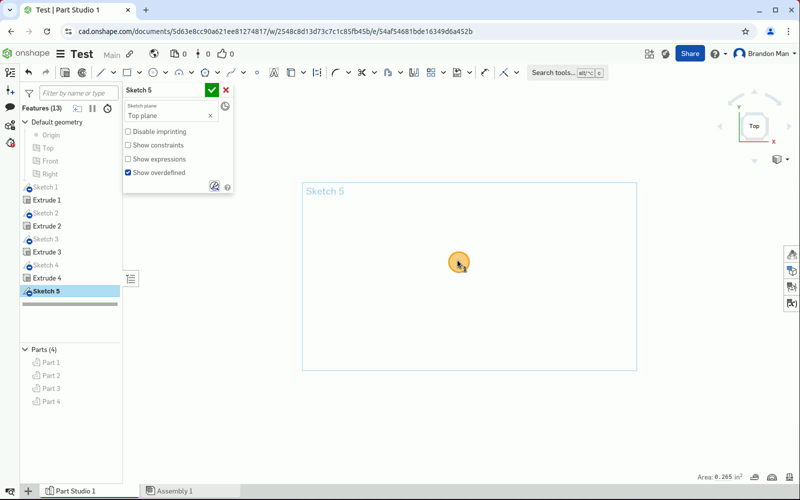
scroll(-6)
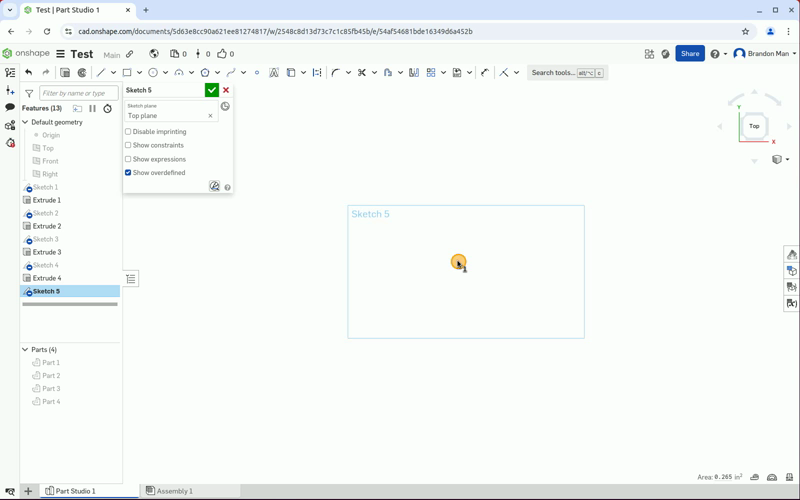
scroll(-6)
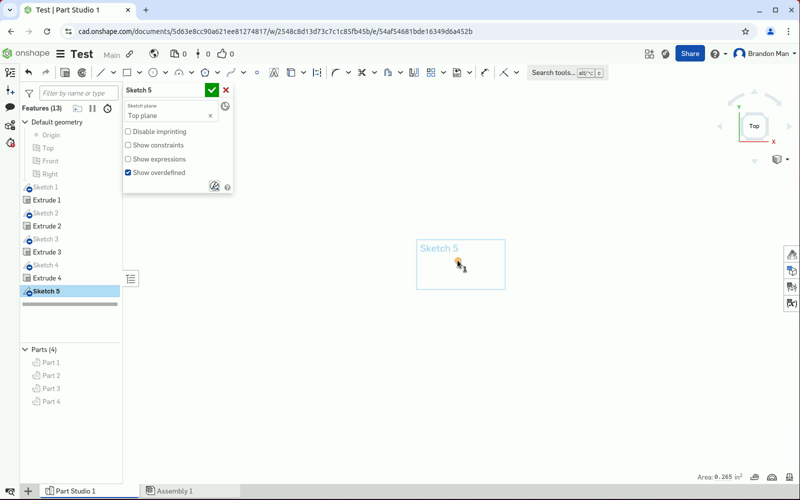
mouse_move(73, 352)
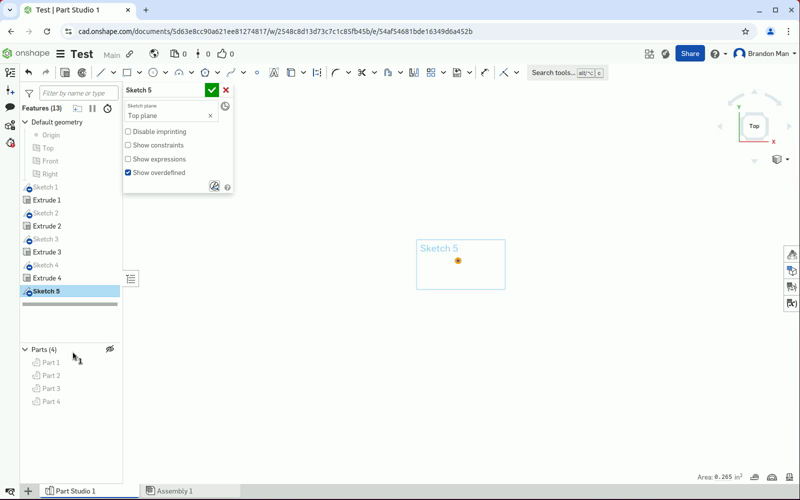
key(shift+y)
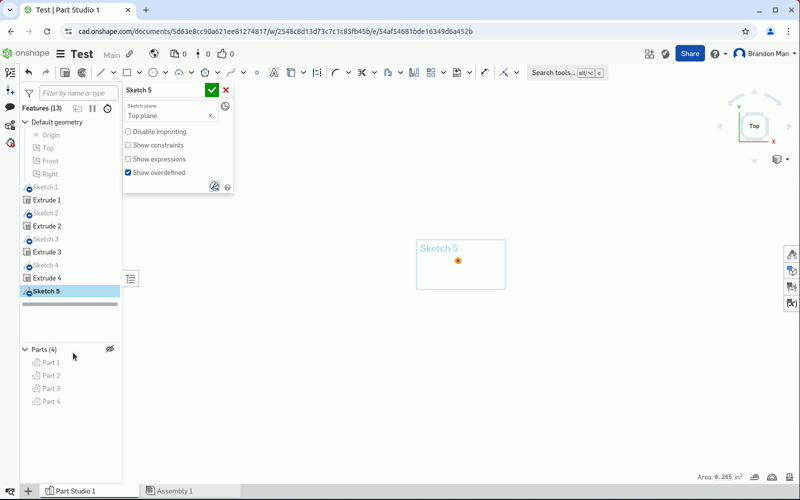
key(shift+e)
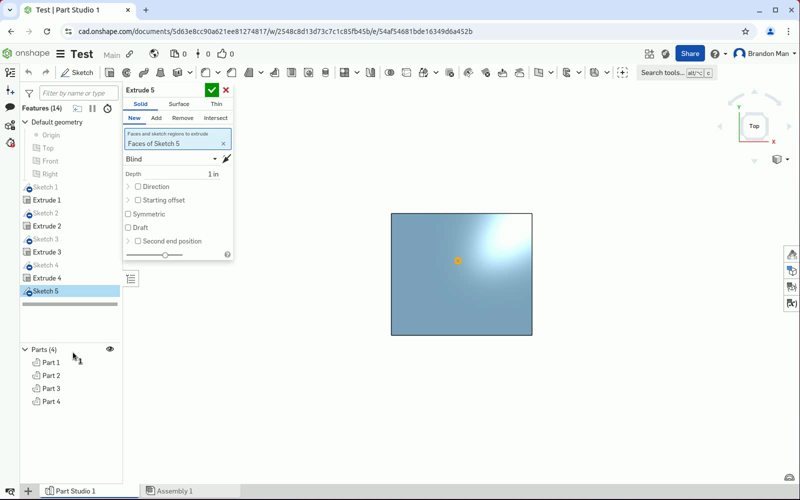
mouse_move(143, 106)
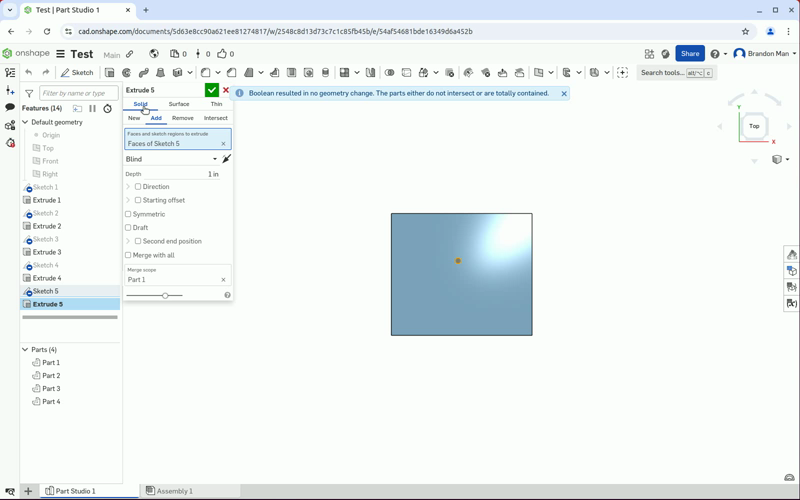
click(143, 106)
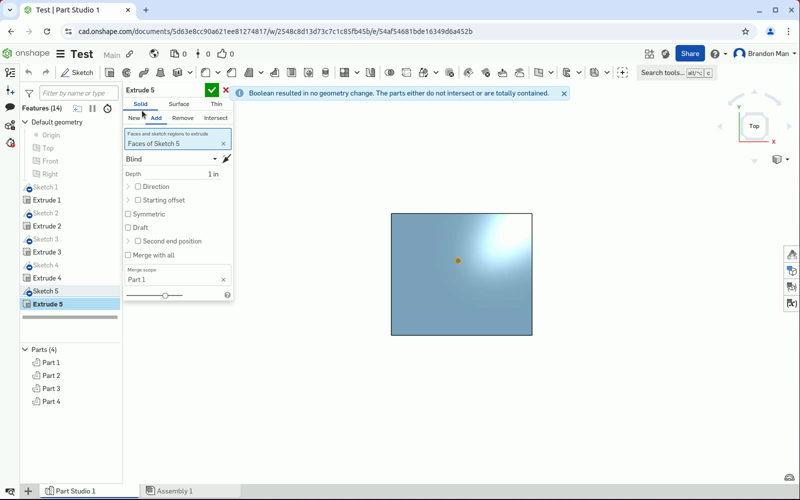
mouse_move(137, 120)
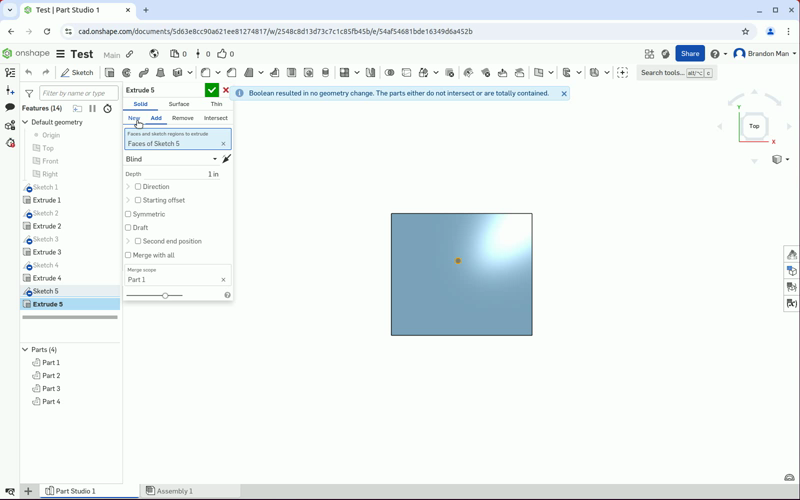
click(137, 120)
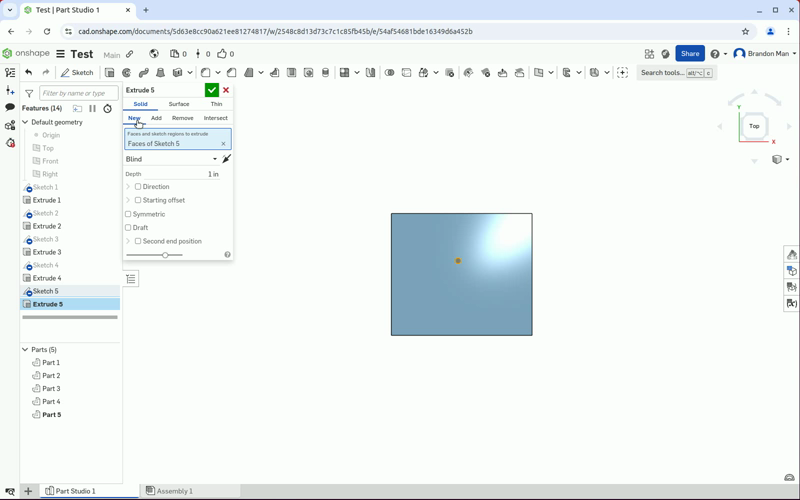
key(tab, 4)
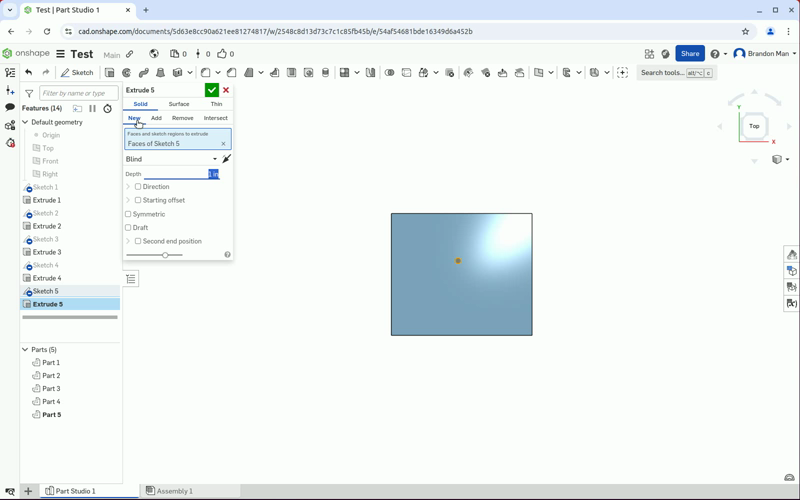
text(-0.963)
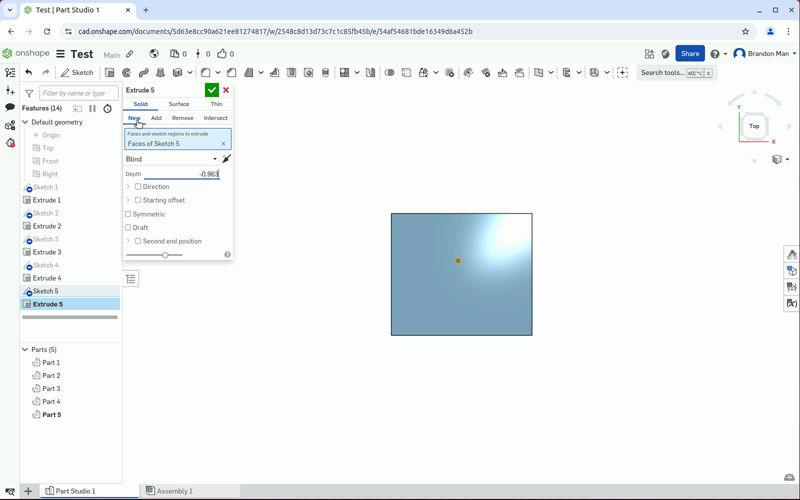
key(enter)
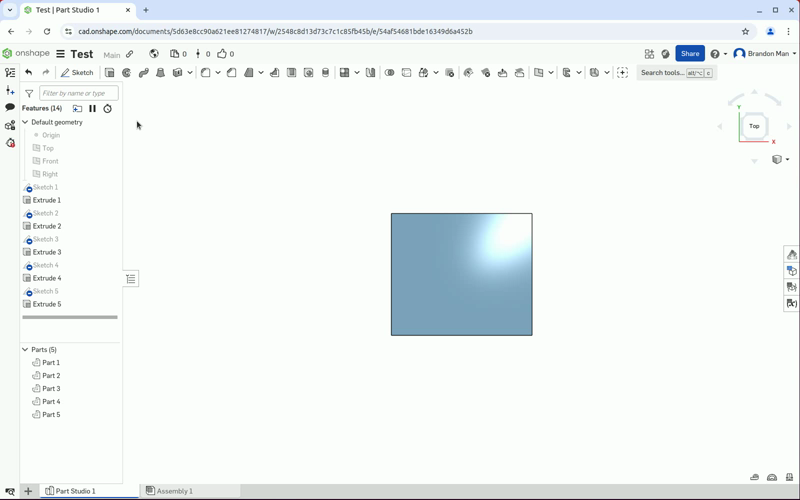
key(shift+h)
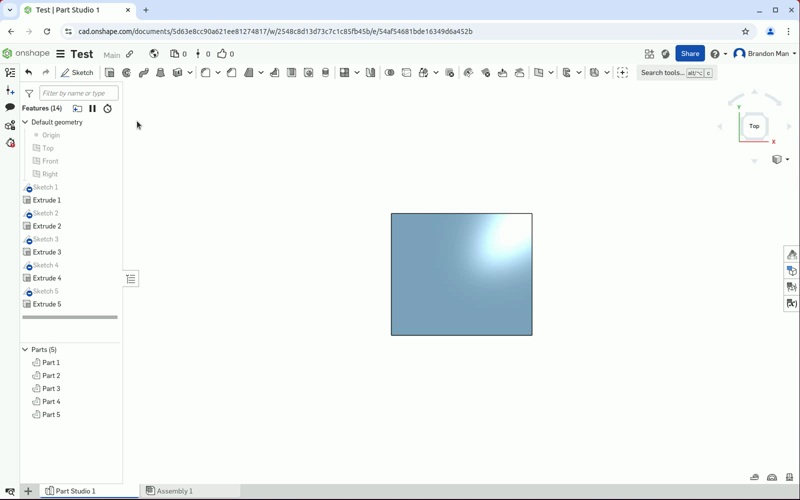
key(shift+h)
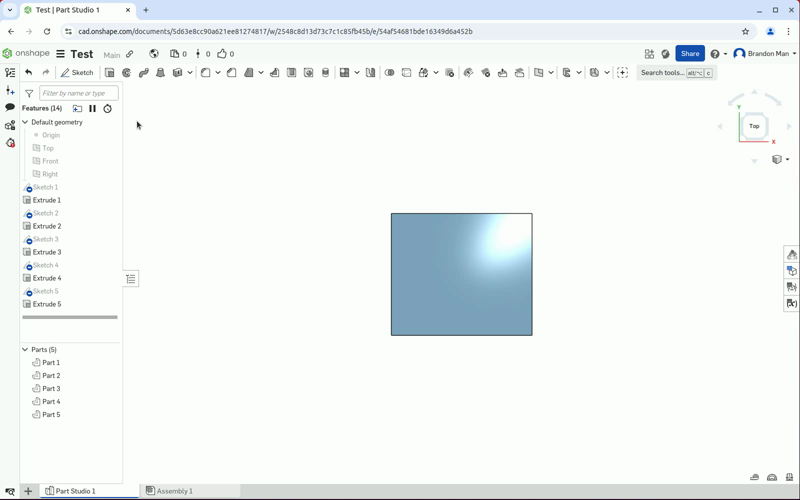
mouse_move(73, 189)
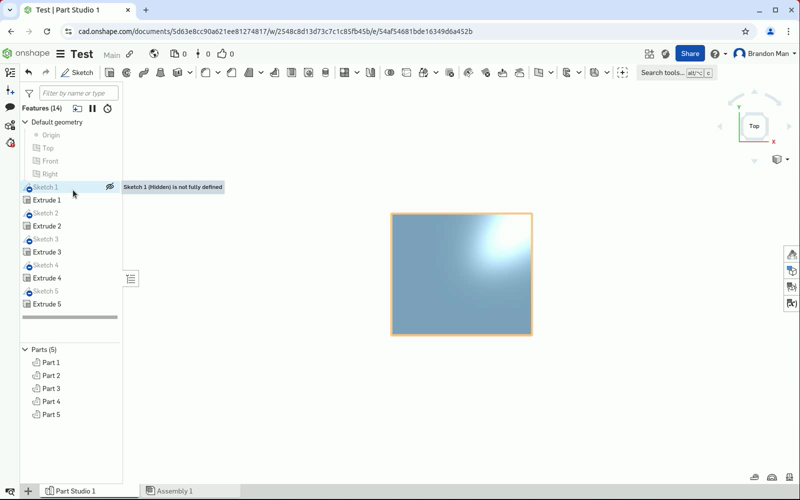
click(73, 189)
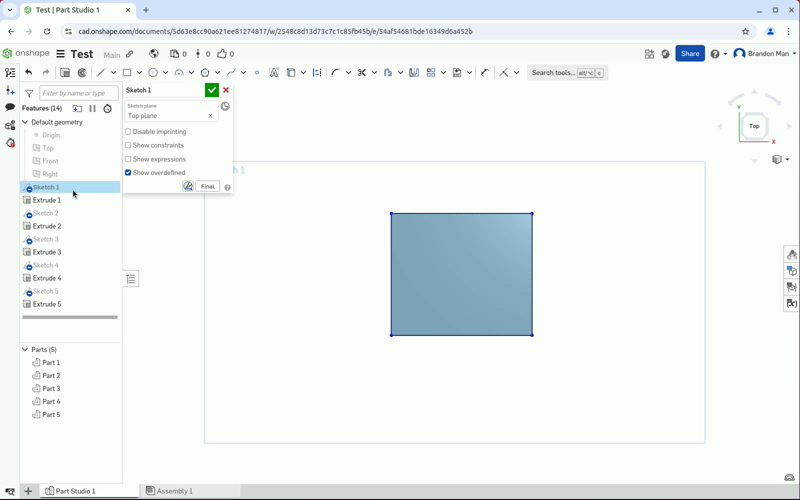
mouse_move(229, 92)
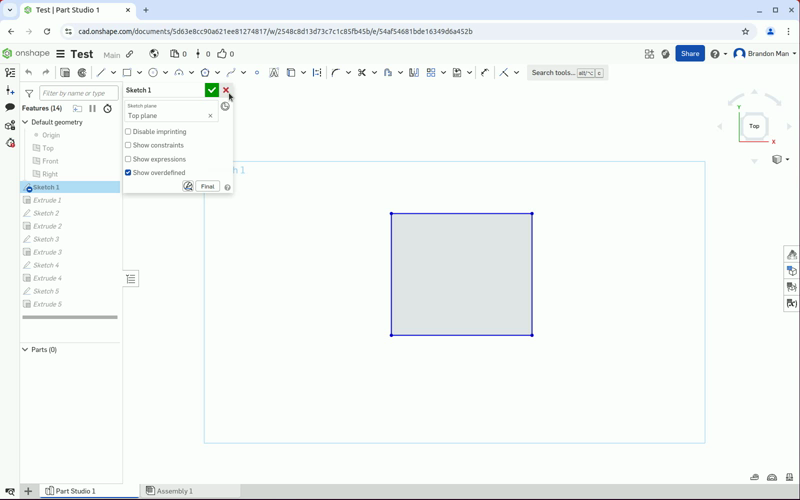
click(229, 92)
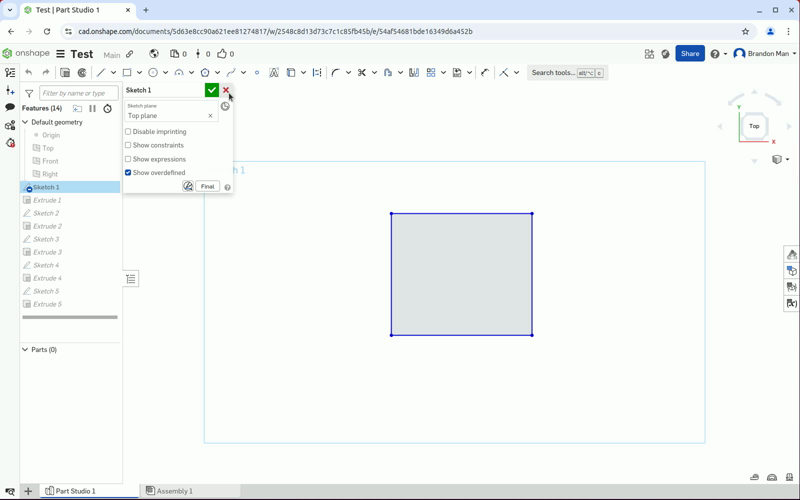
key(shift+s)
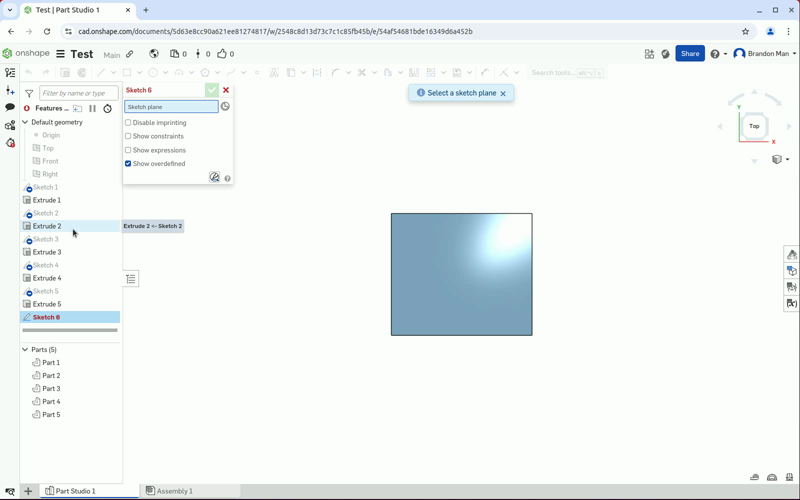
scroll(3)
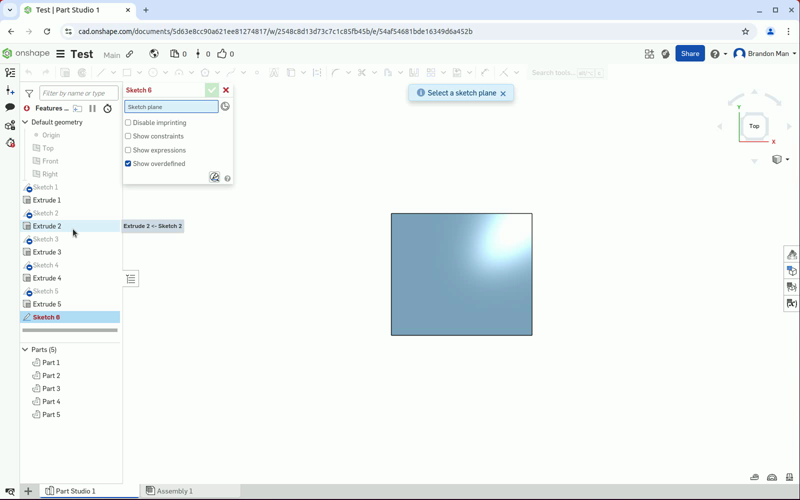
mouse_move(73, 150)
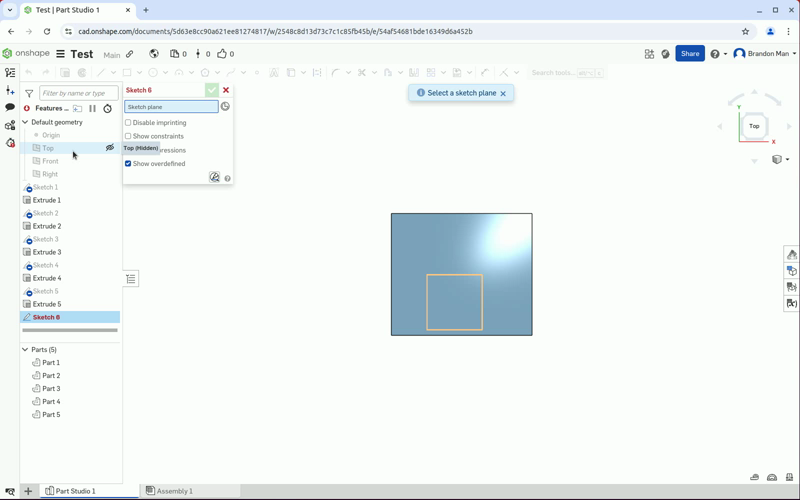
click(73, 150)
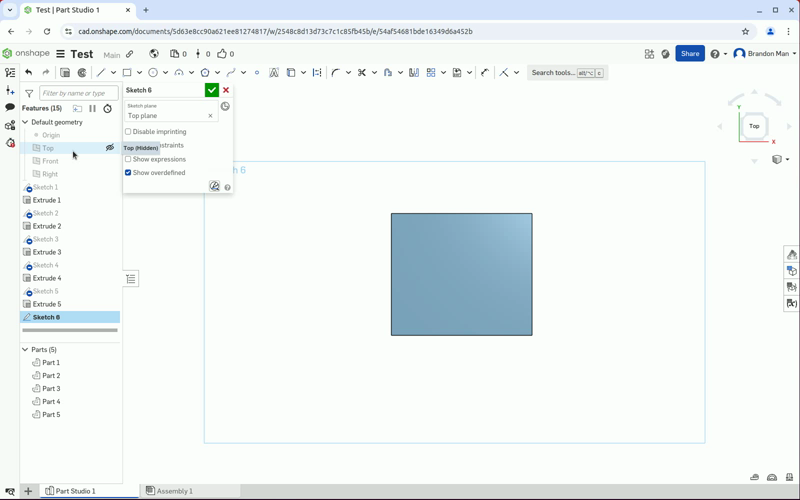
mouse_move(73, 352)
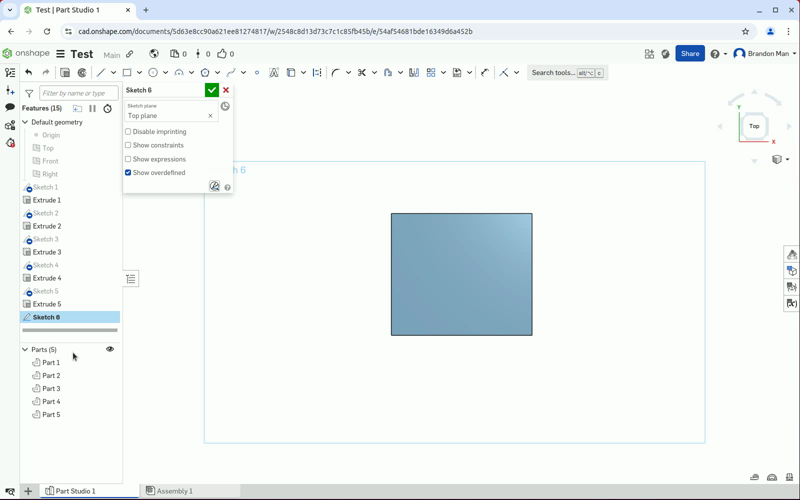
key(y)
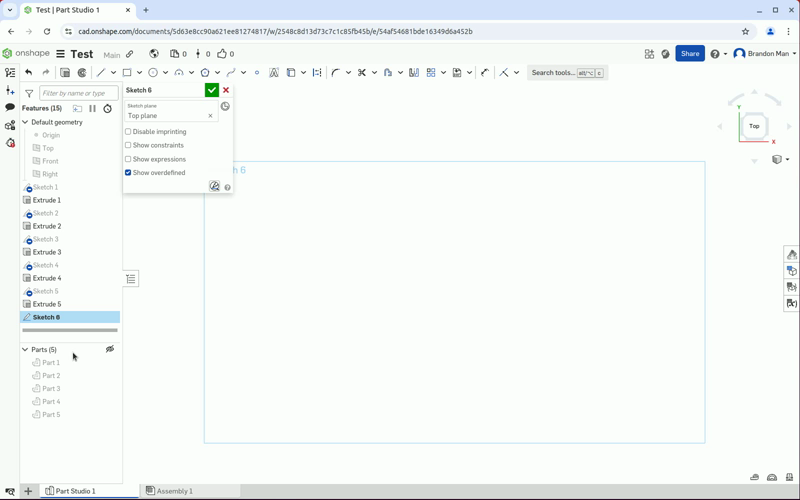
key(c)
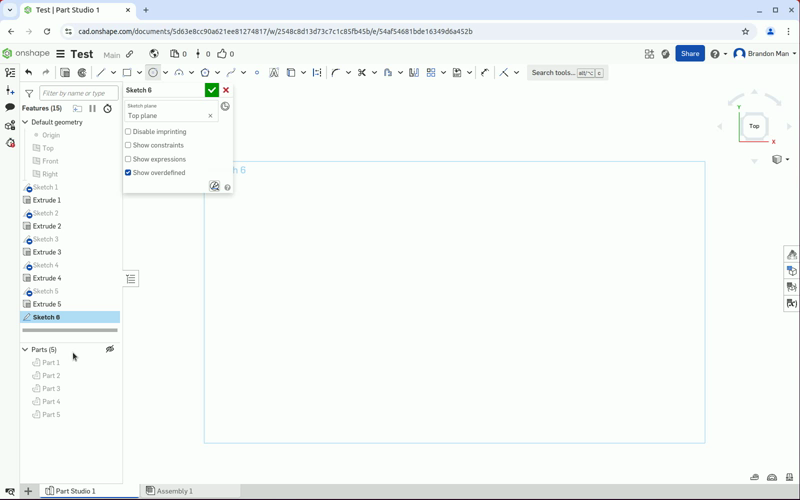
key_down(shift)
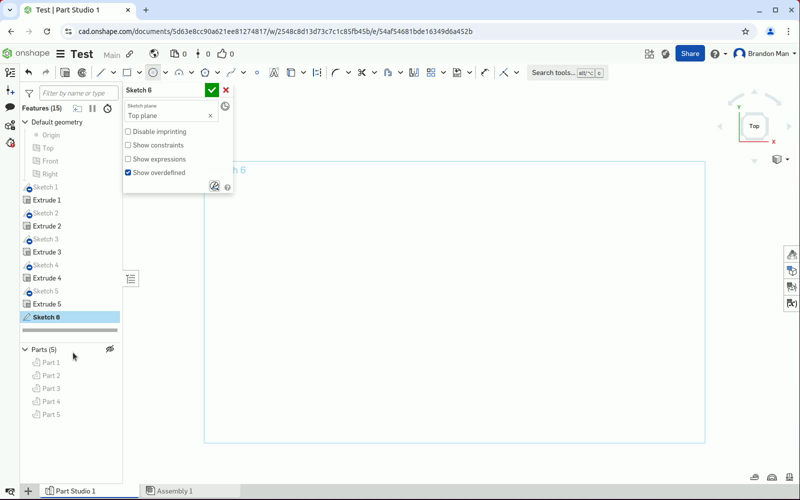
mouse_move(447, 260)
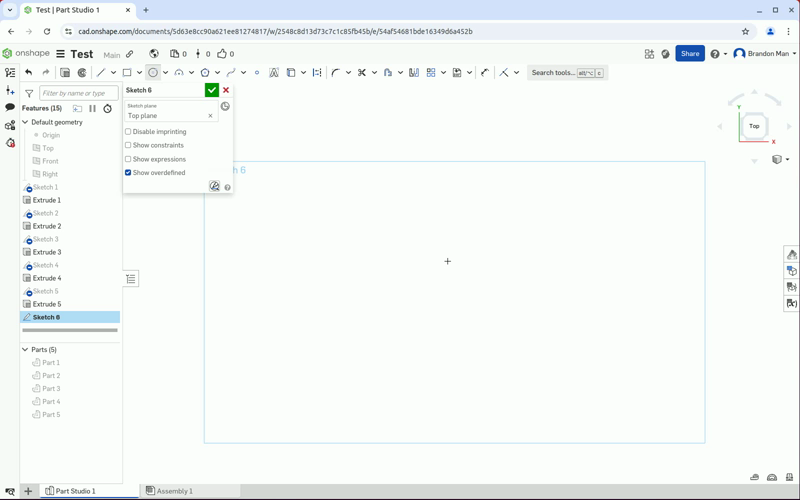
click(447, 260)
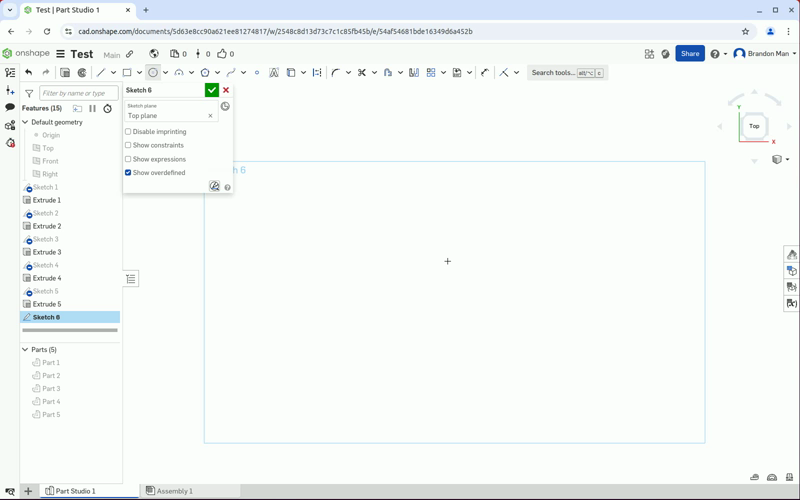
key_up(shift)
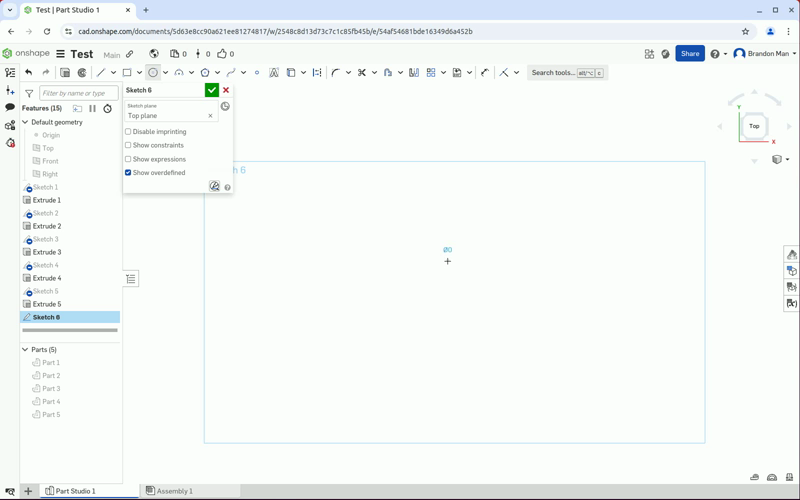
mouse_move(450, 260)
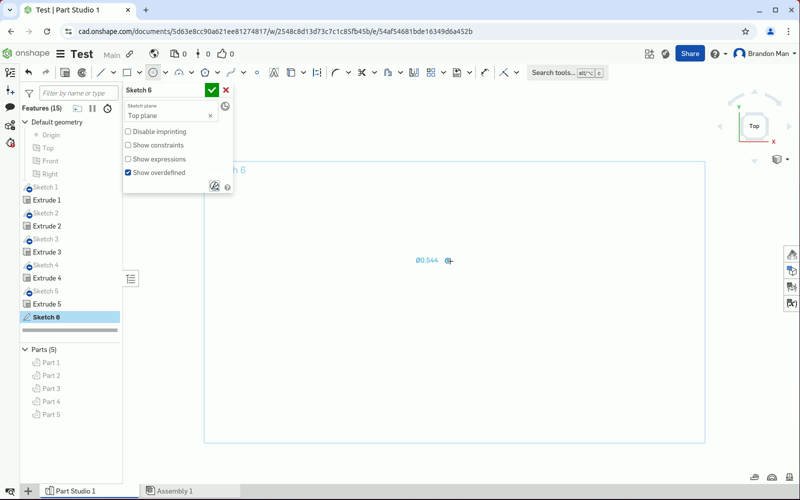
scroll(6)
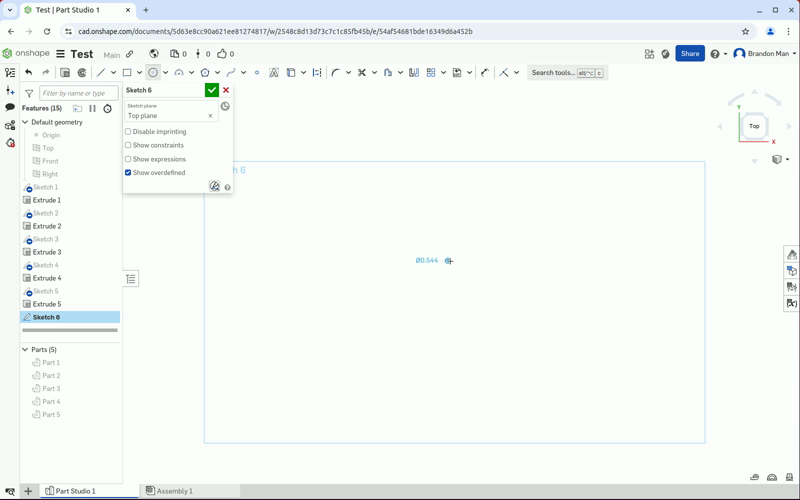
scroll(6)
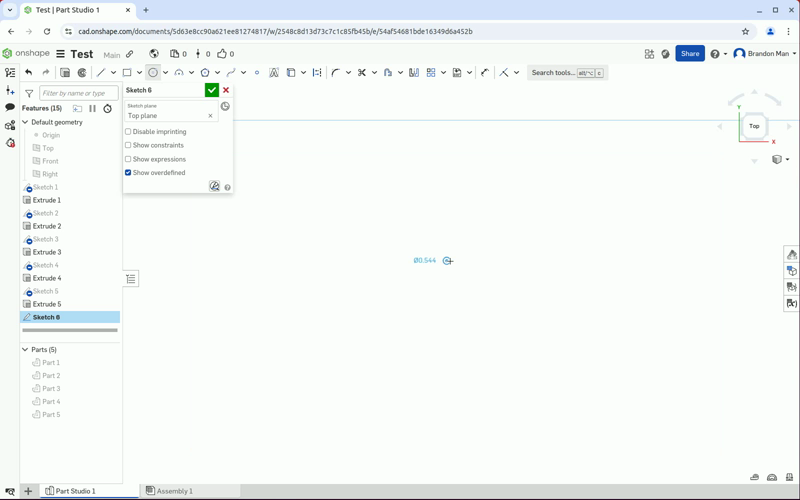
scroll(6)
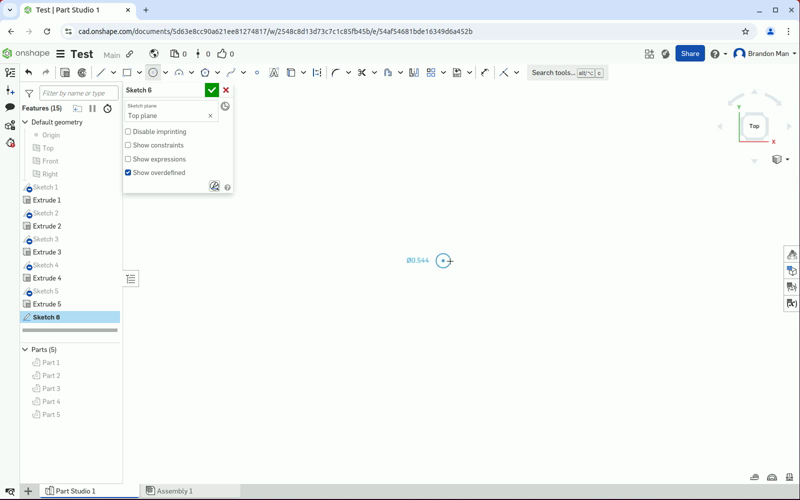
scroll(6)
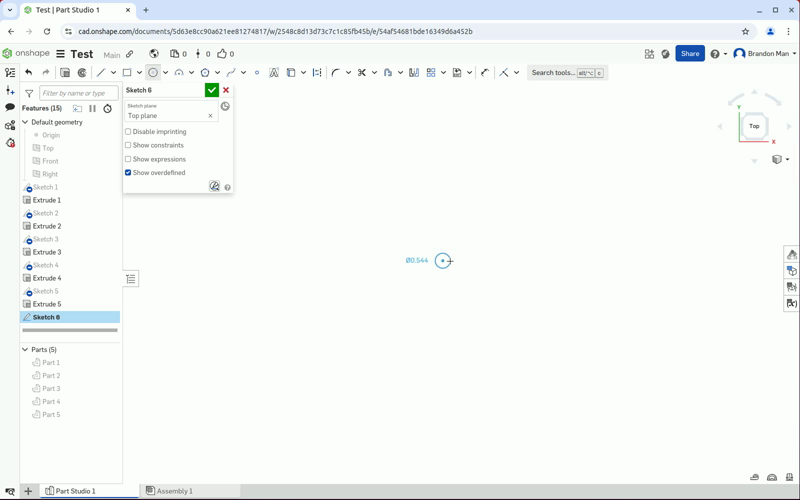
scroll(6)
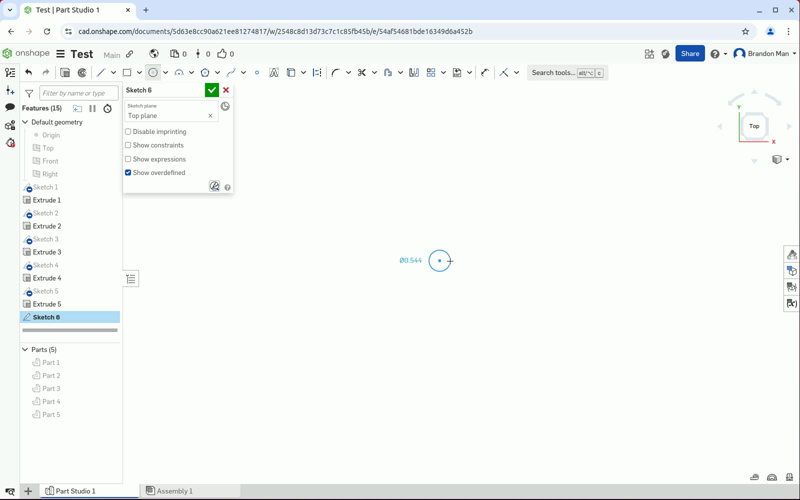
scroll(6)
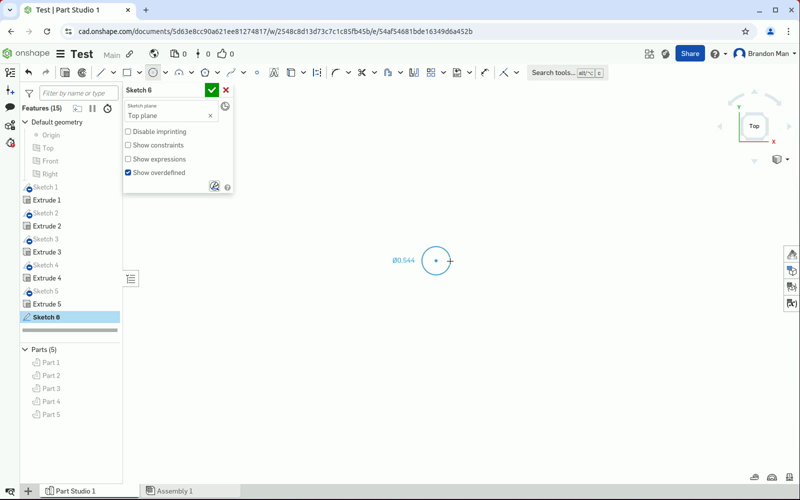
scroll(6)
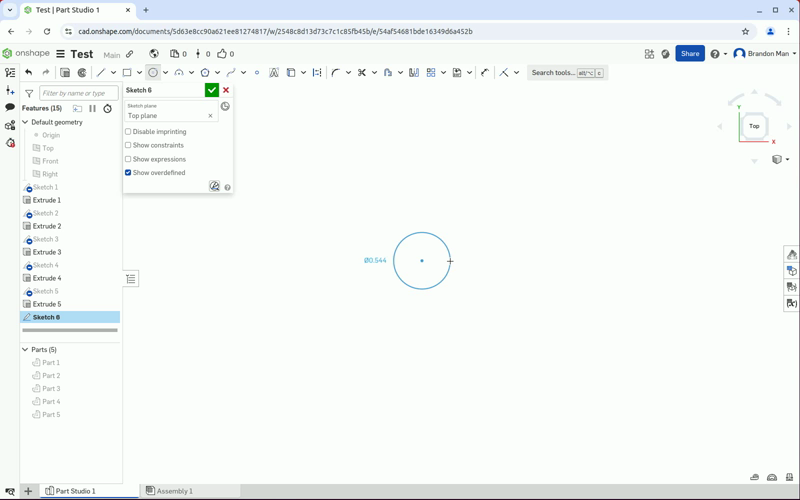
click(450, 260)
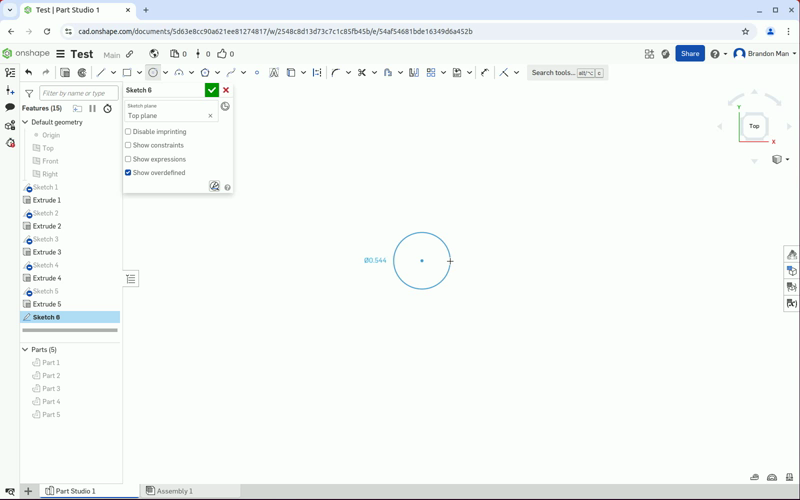
scroll(-6)
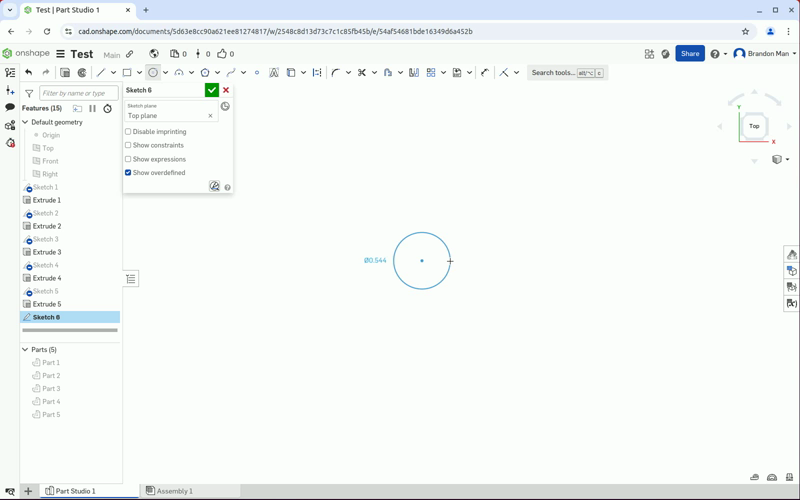
scroll(-6)
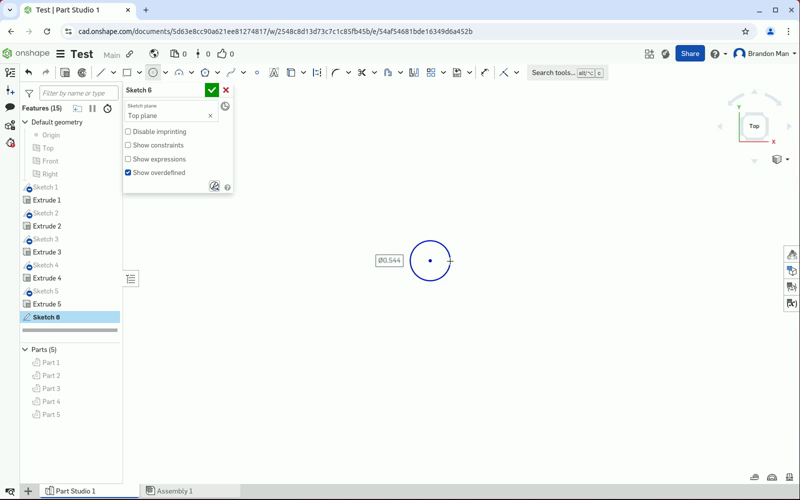
scroll(-6)
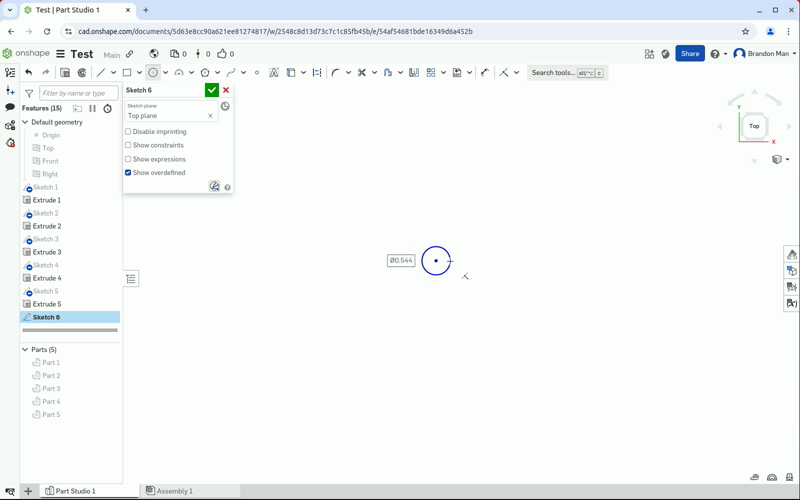
scroll(-6)
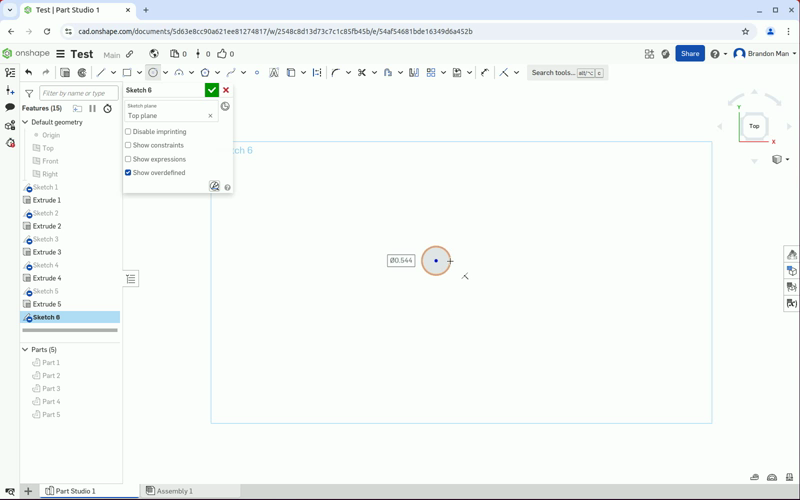
scroll(-6)
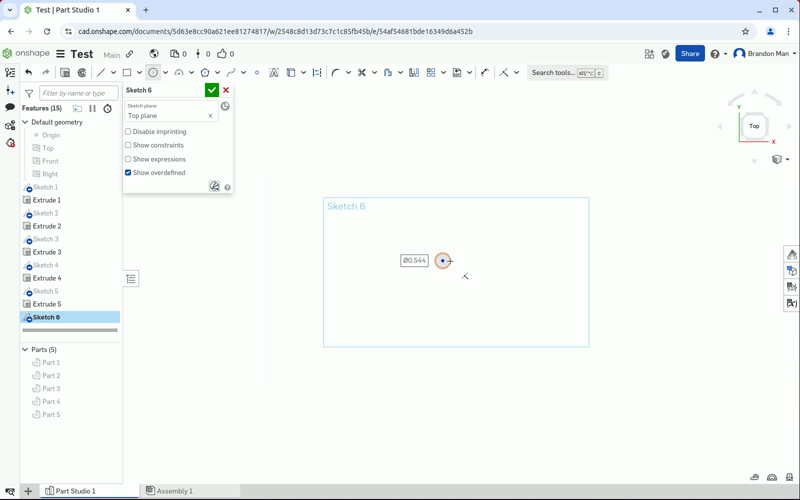
scroll(-6)
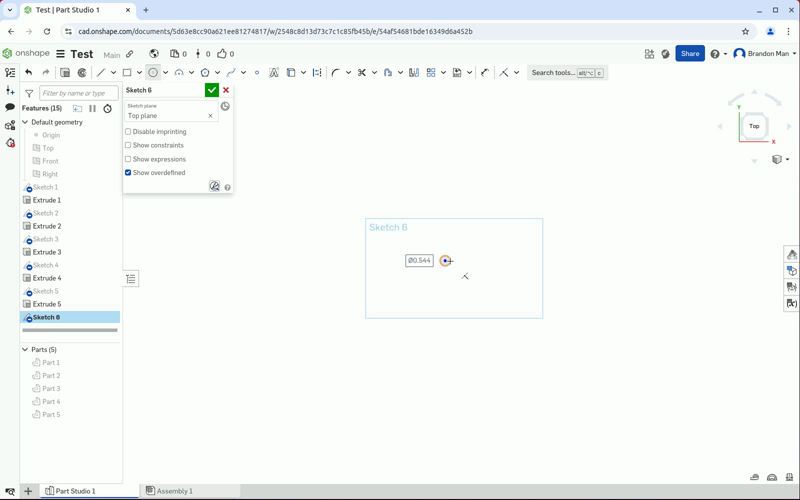
scroll(-6)
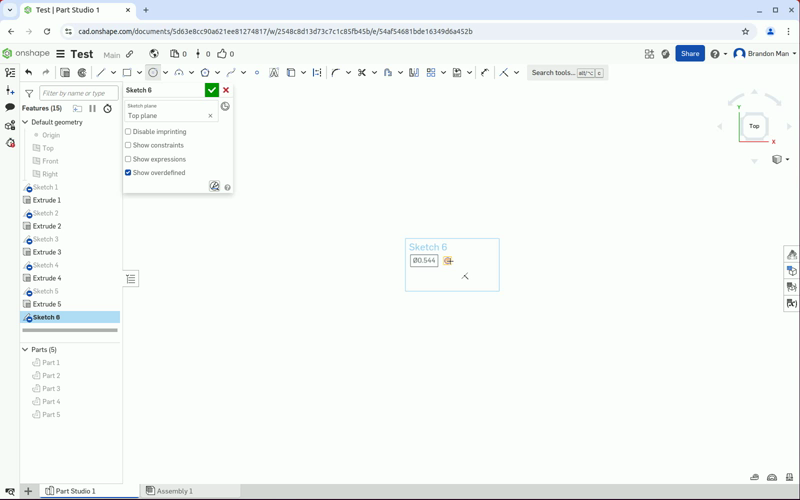
key(esc)
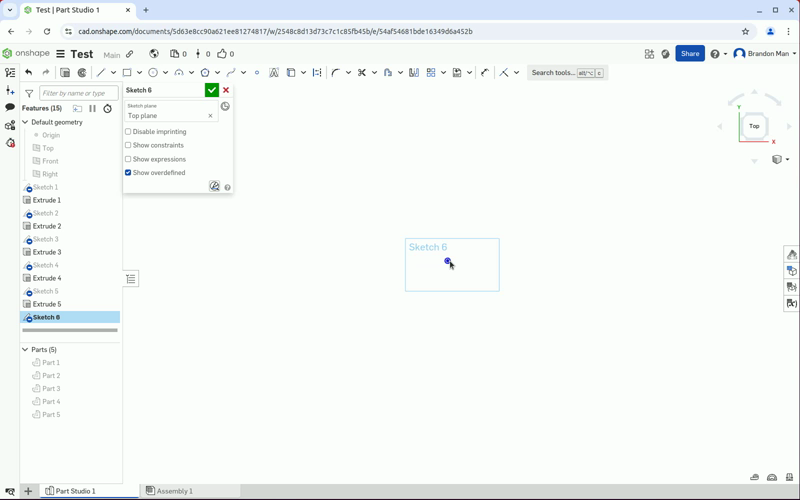
mouse_move(445, 261)
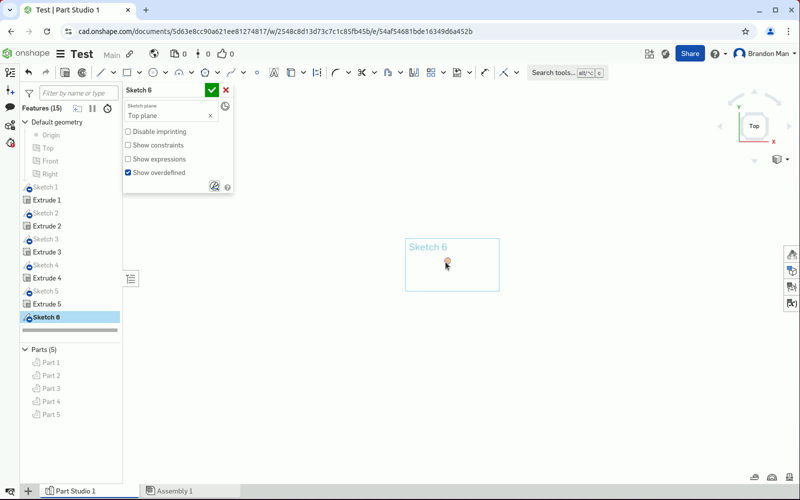
scroll(6)
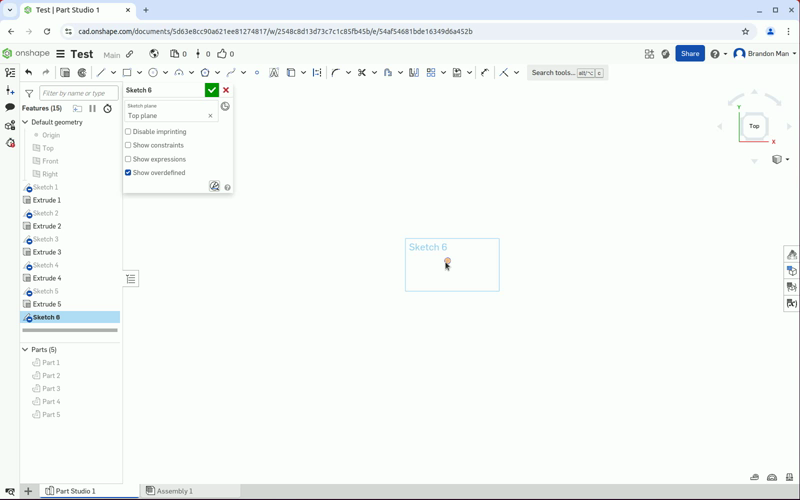
scroll(6)
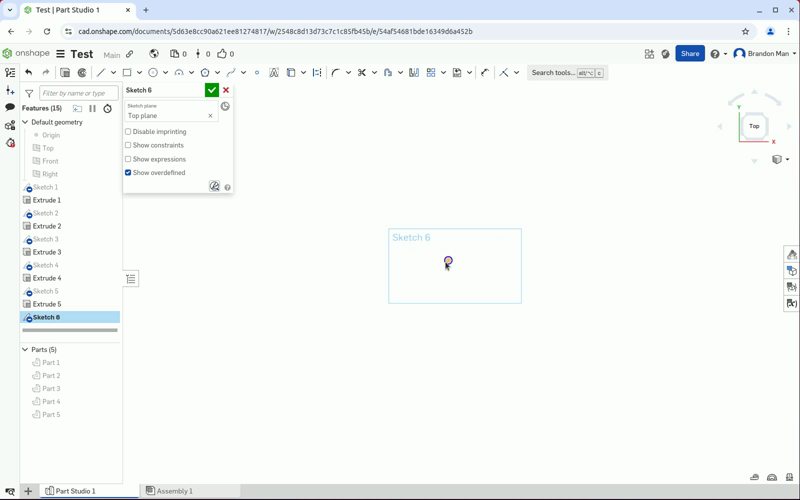
scroll(6)
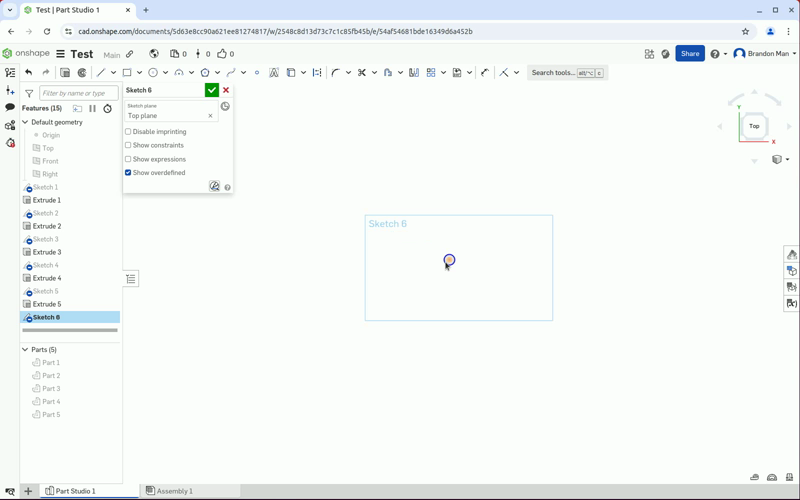
scroll(6)
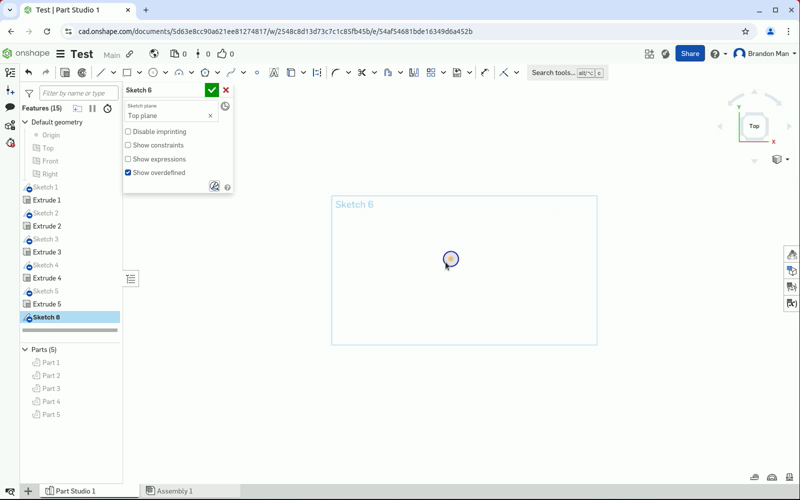
scroll(6)
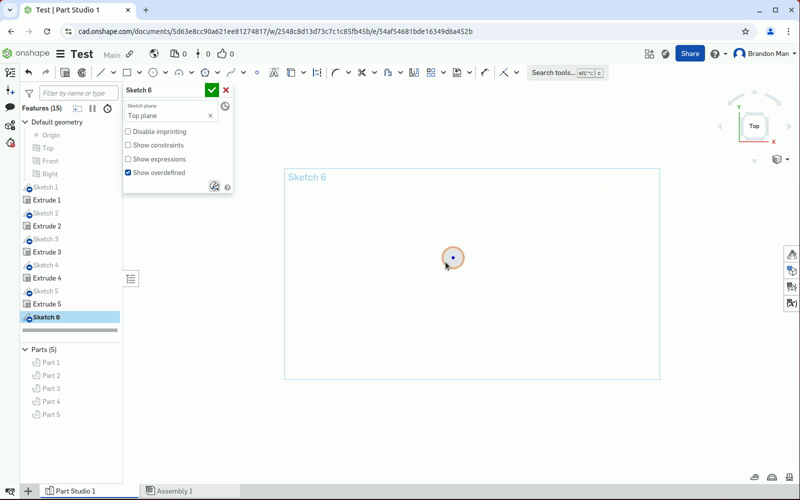
scroll(6)
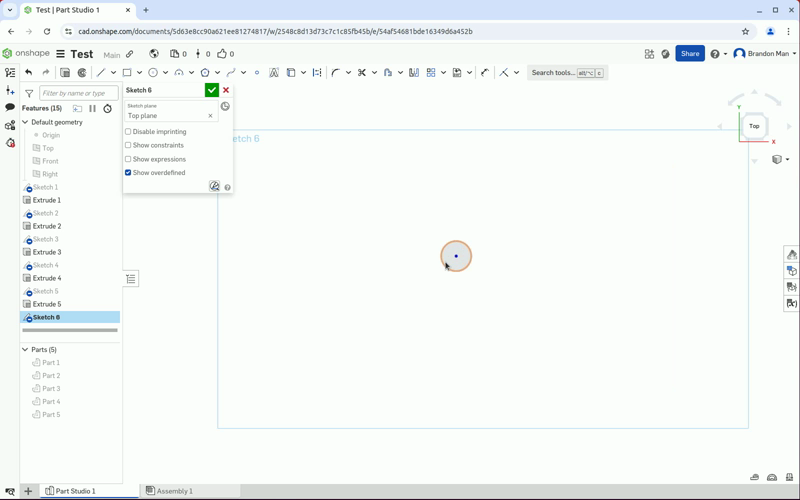
scroll(6)
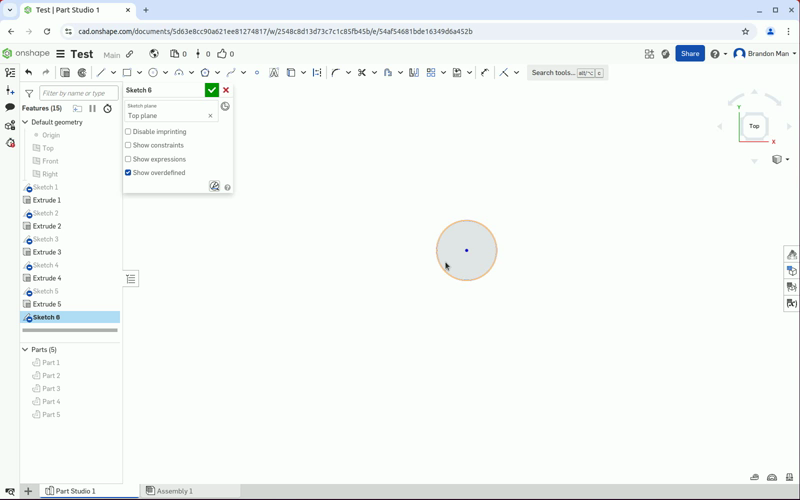
click(445, 261)
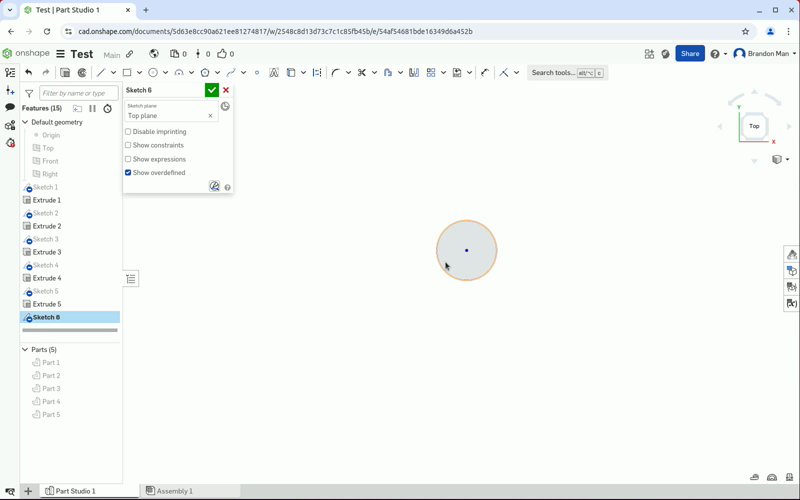
scroll(-6)
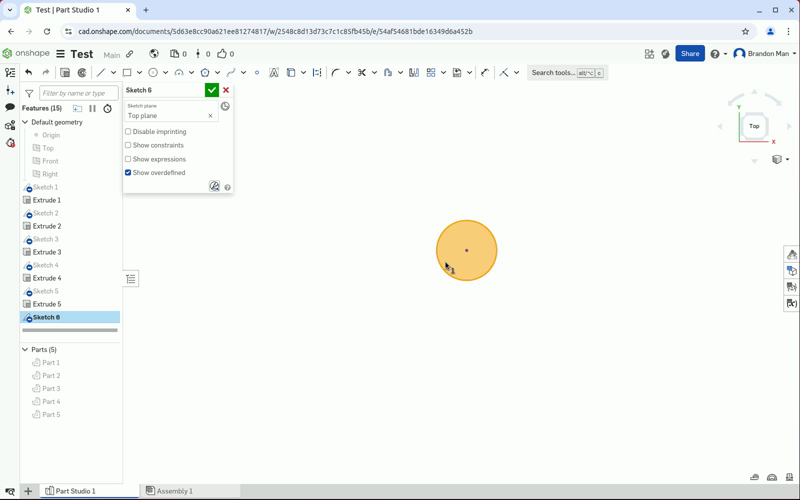
scroll(-6)
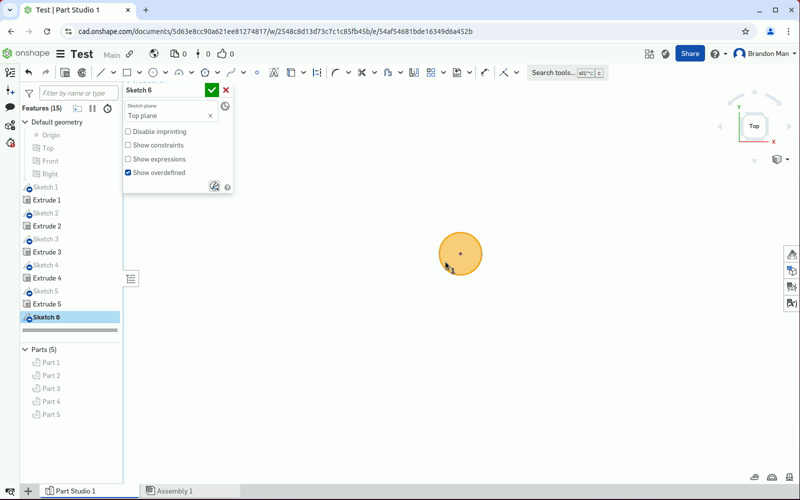
scroll(-6)
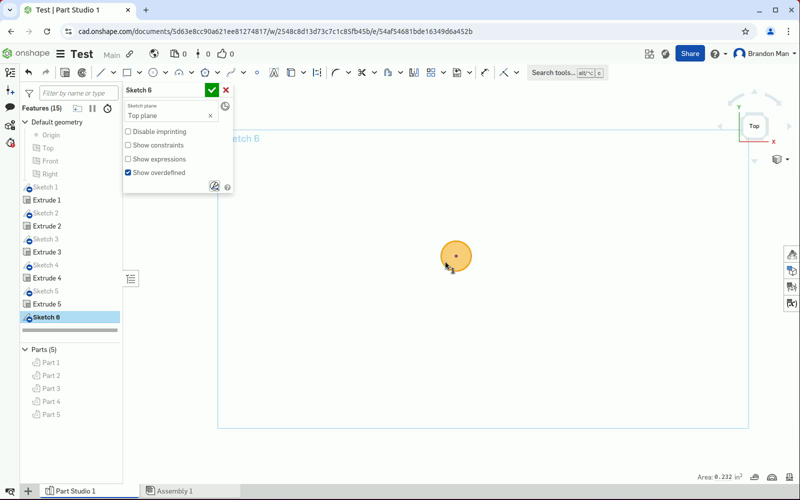
scroll(-6)
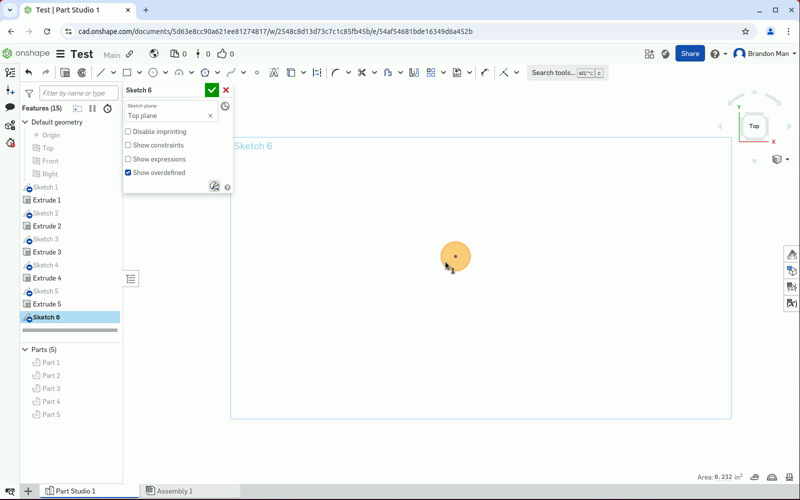
scroll(-6)
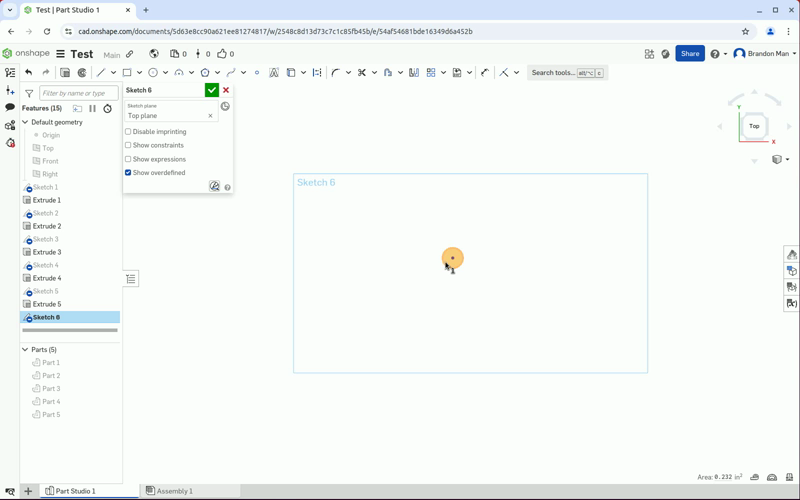
scroll(-6)
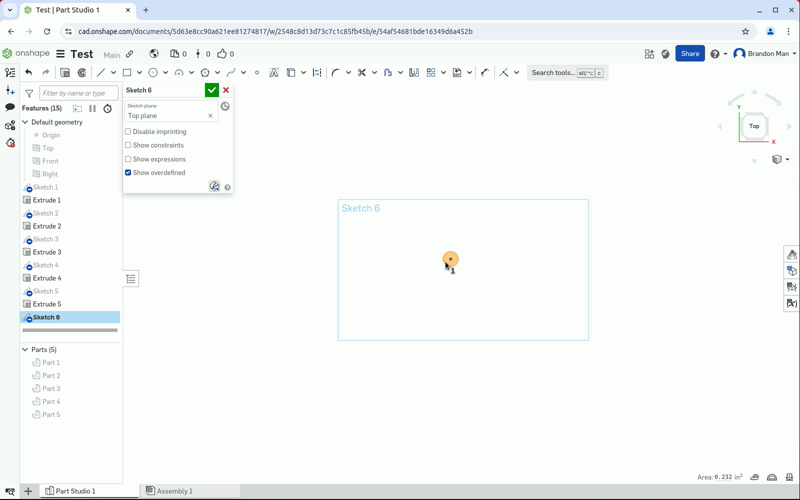
scroll(-6)
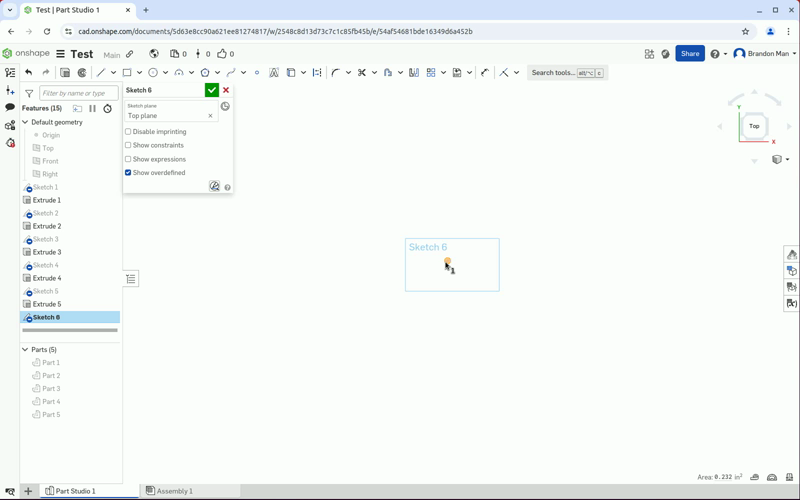
mouse_move(73, 352)
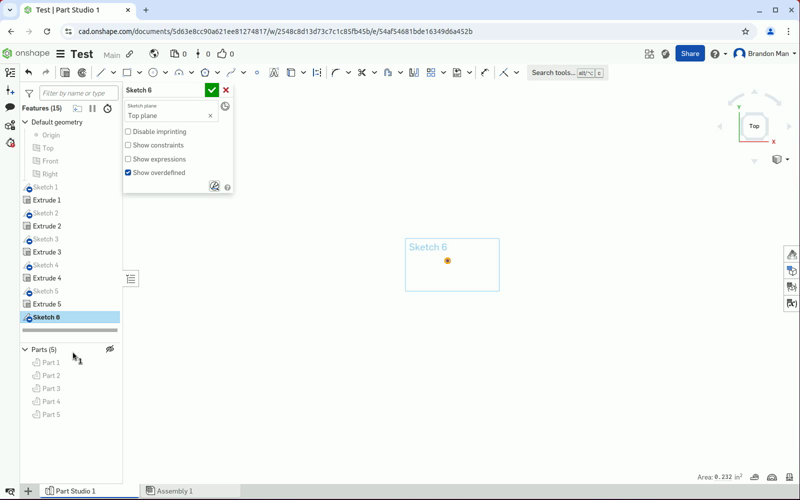
key(shift+y)
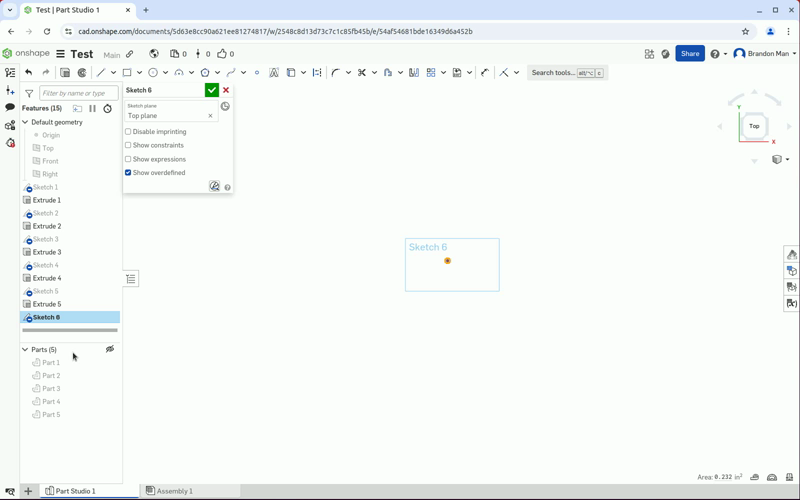
key(shift+e)
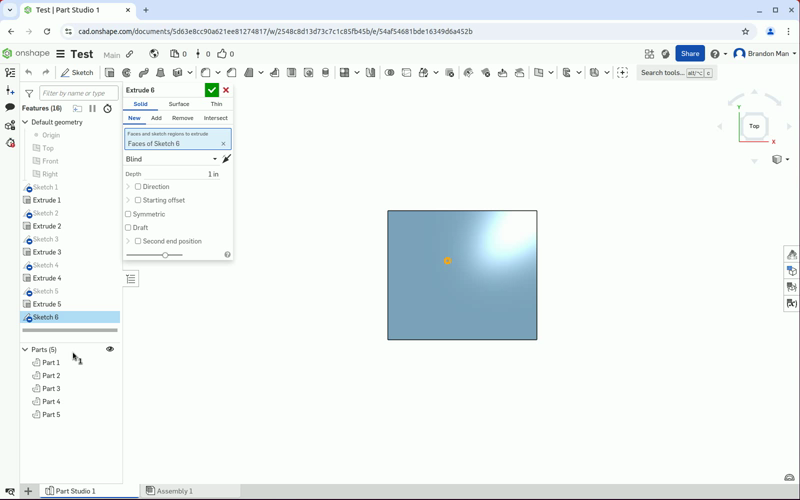
mouse_move(143, 106)
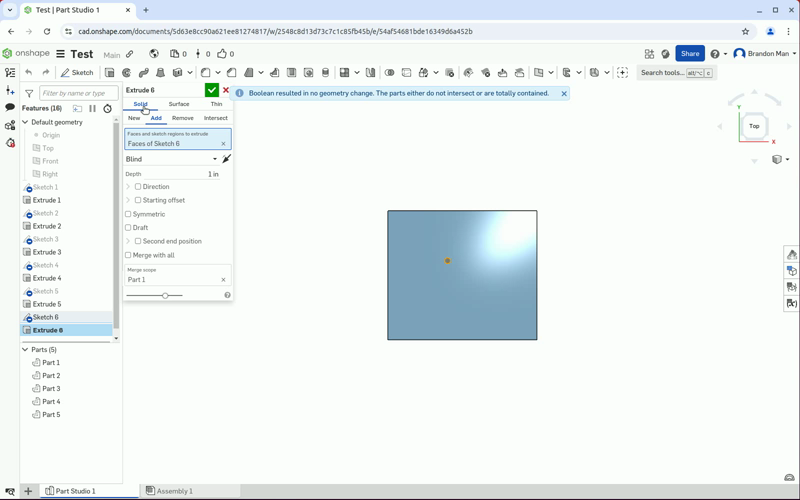
click(143, 106)
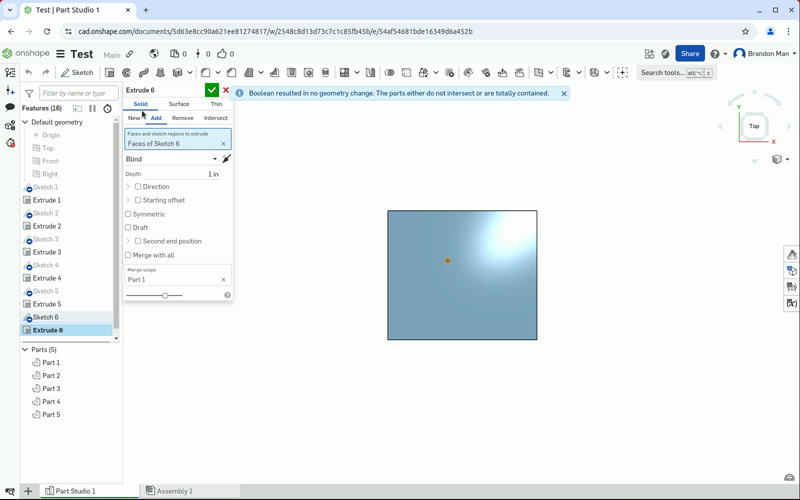
mouse_move(137, 120)
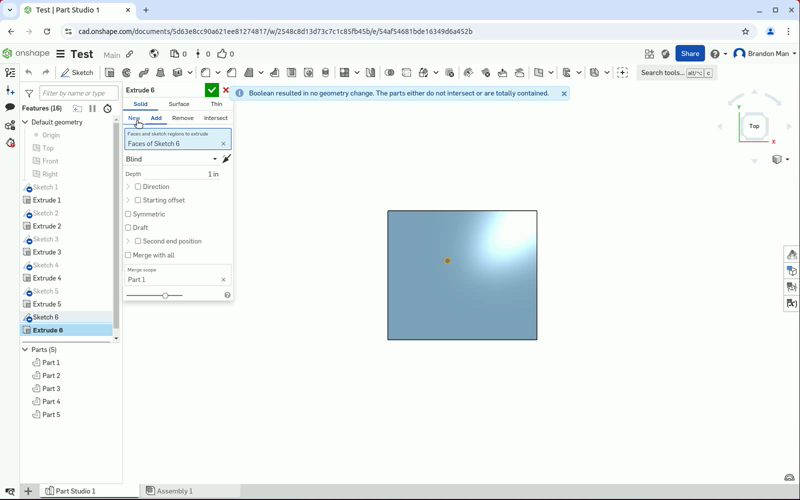
click(137, 120)
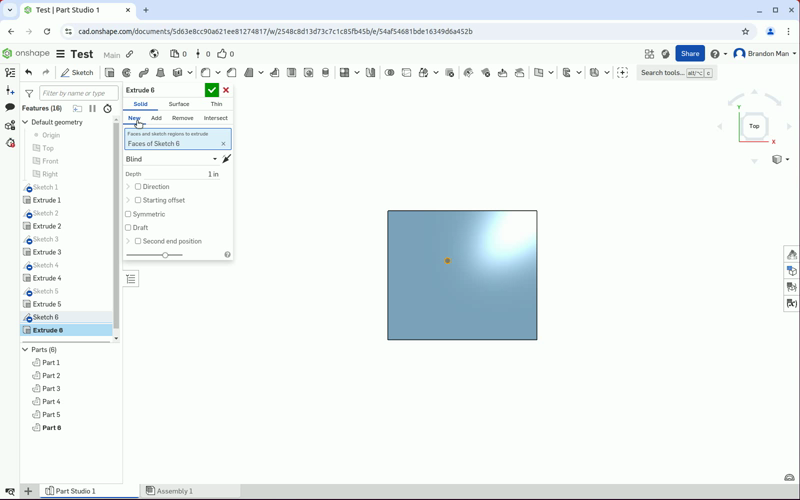
key(tab, 4)
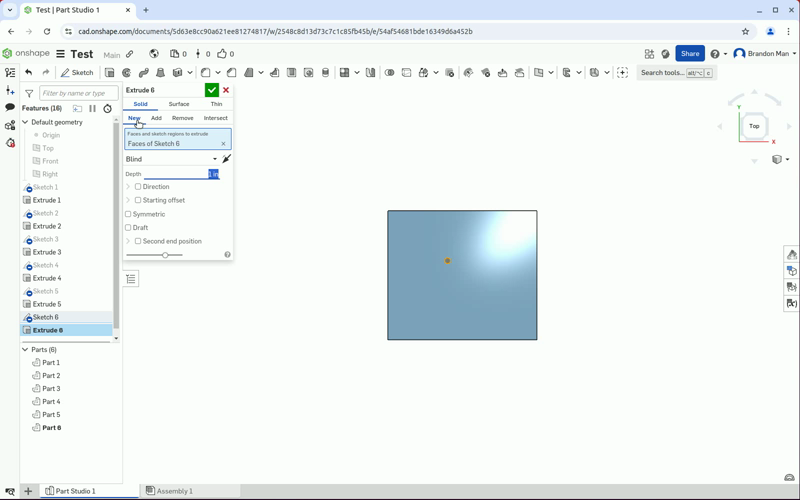
text(-0.963)
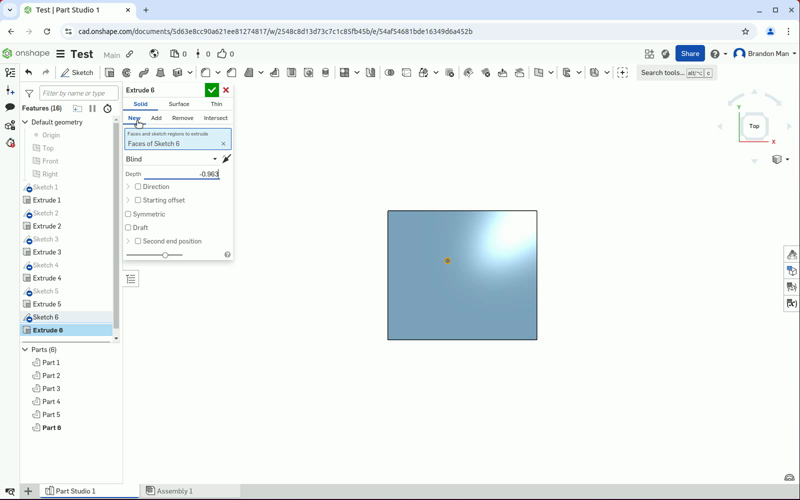
key(enter)
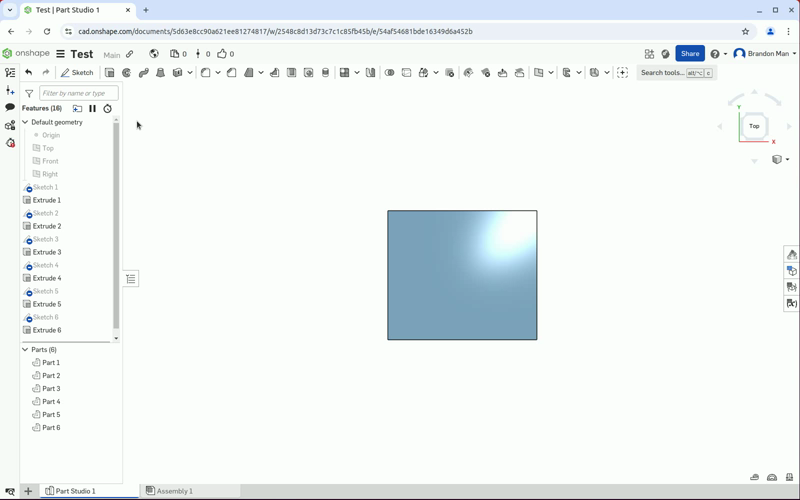
key(shift+h)
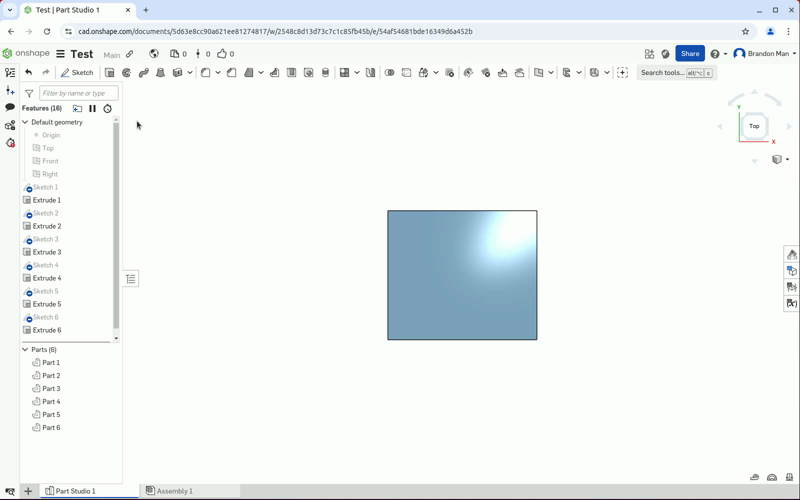
key(shift+h)
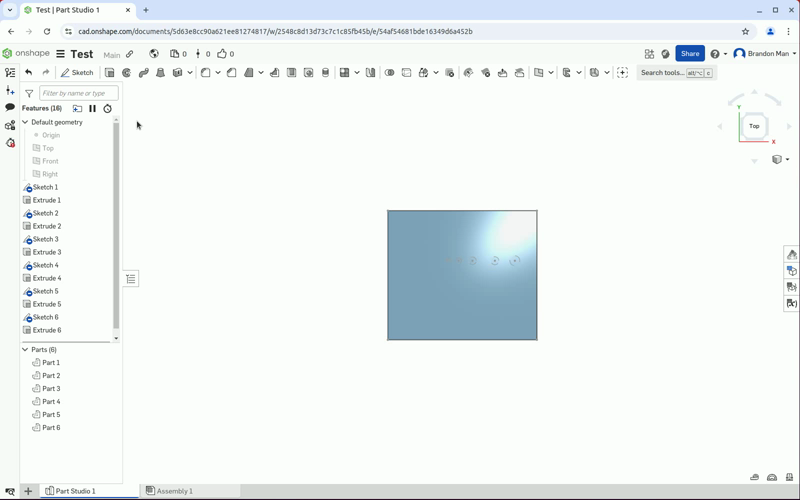
key(shift+7)
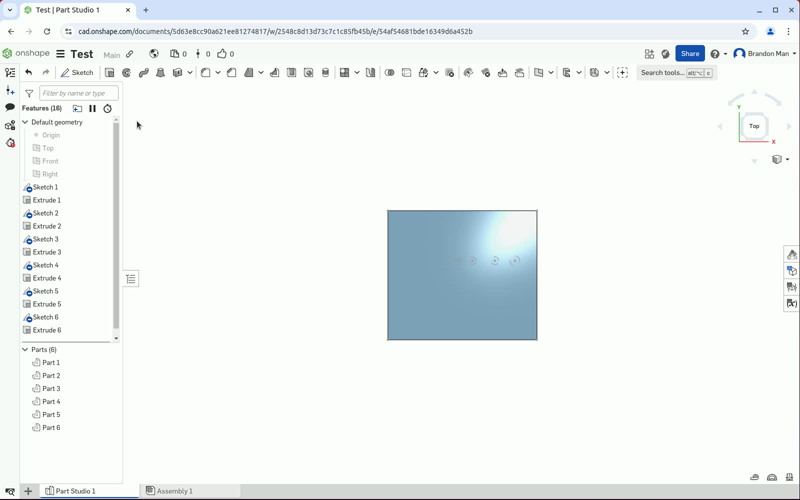
key(up, 3)
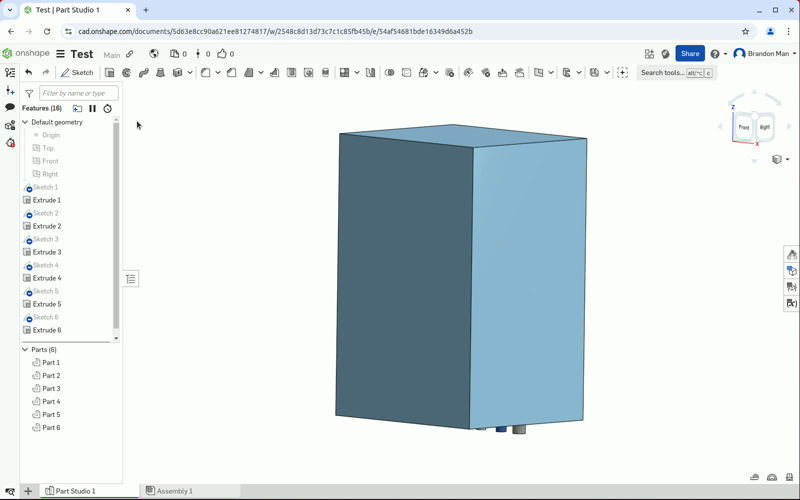
key(left, 3)
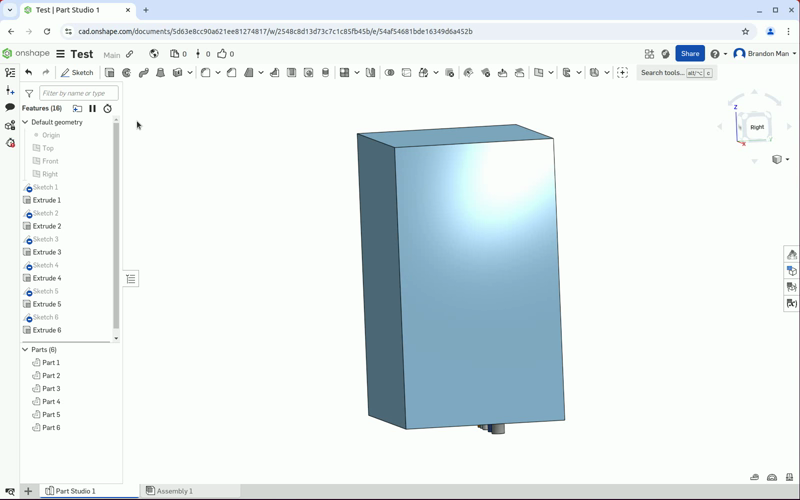
key(right, 3)
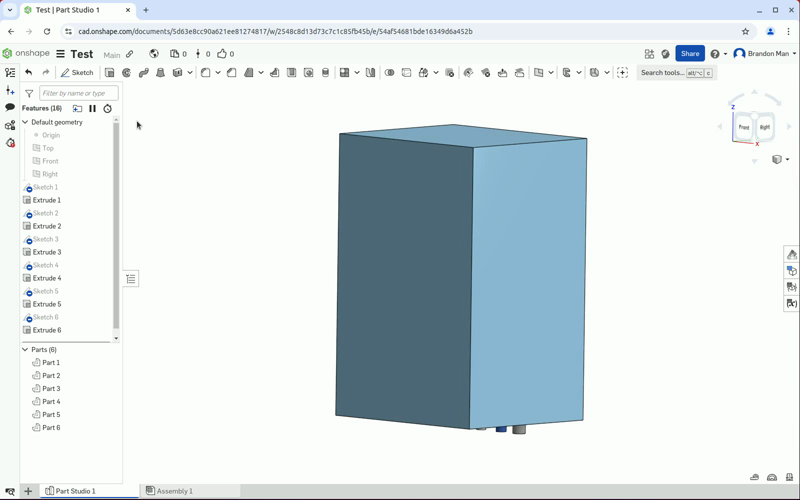
key(down, 3)
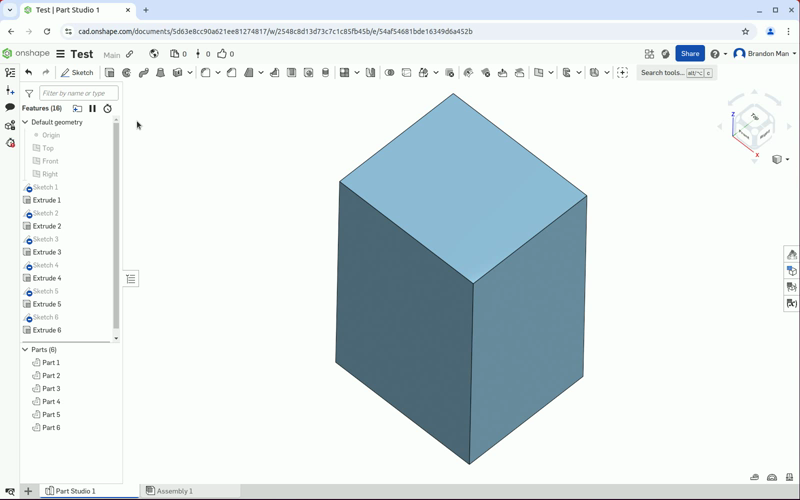
mouse_move(69, 189)
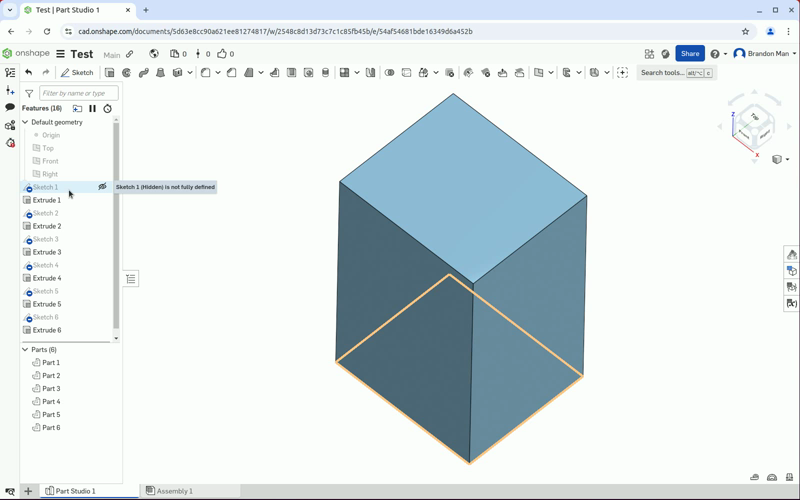
click(69, 189)